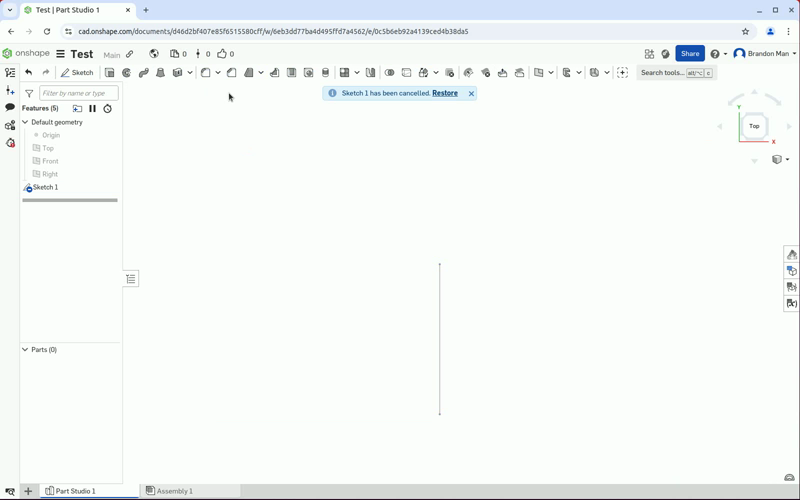
key(shift+h)
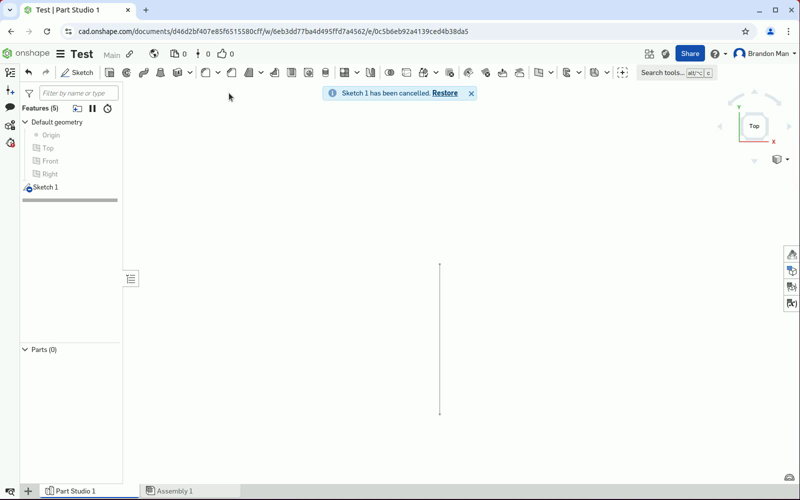
key(shift+s)
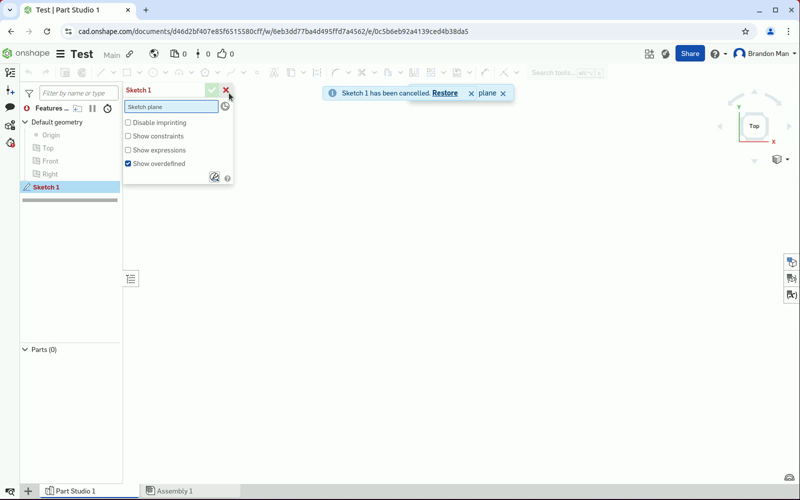
mouse_move(73, 150)
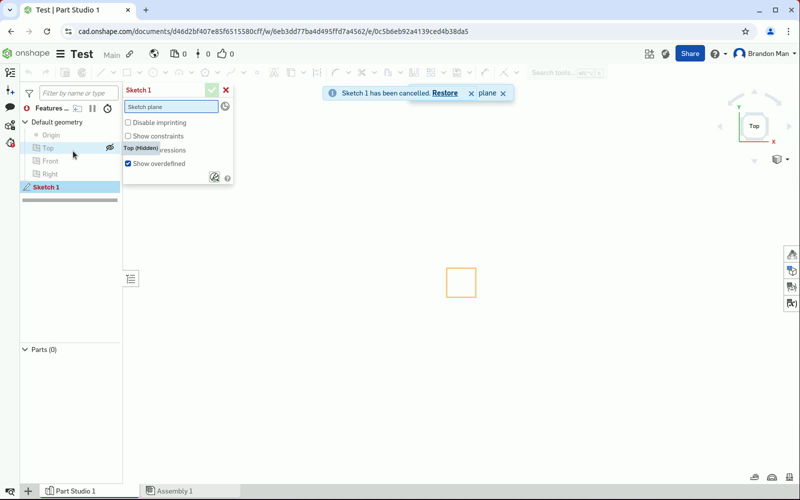
click(73, 150)
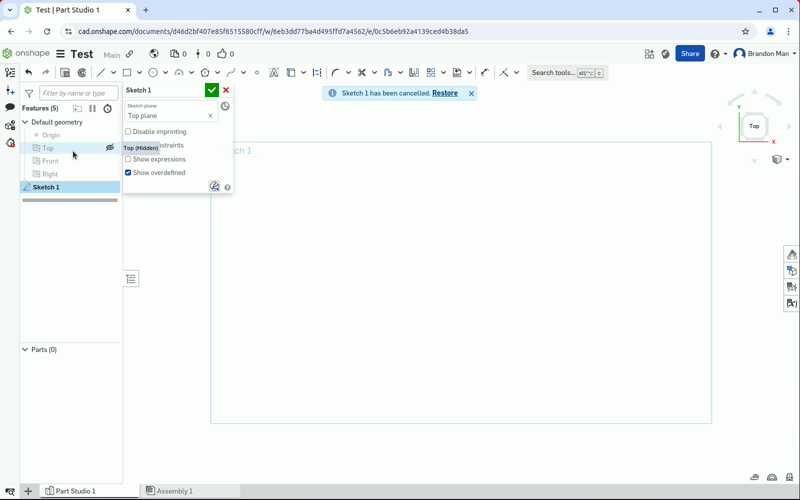
mouse_move(73, 352)
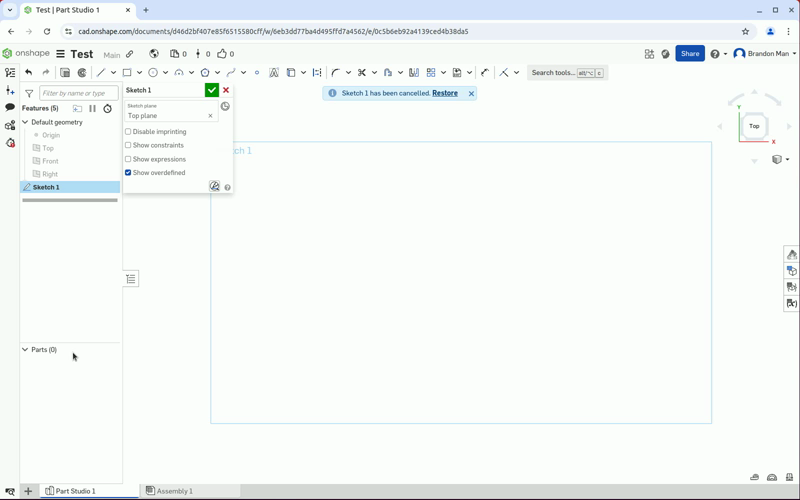
key(y)
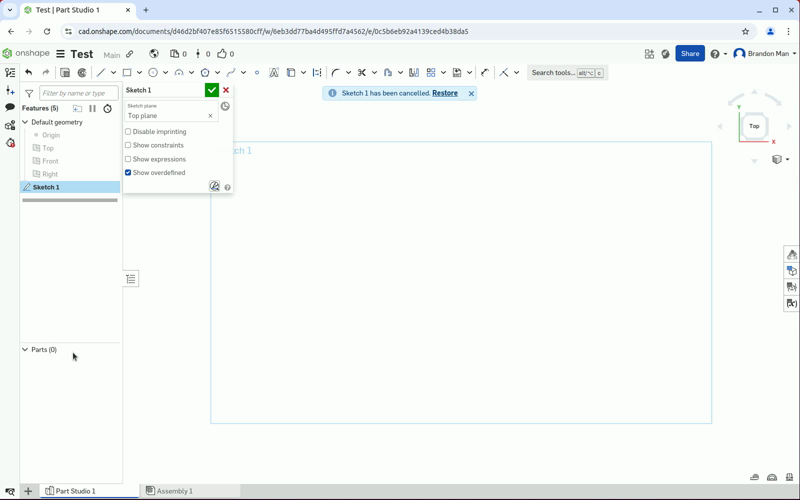
key(c)
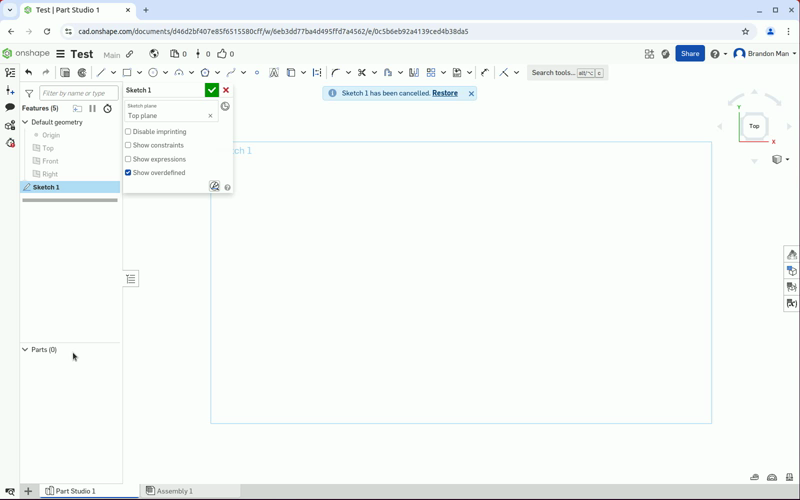
key_down(shift)
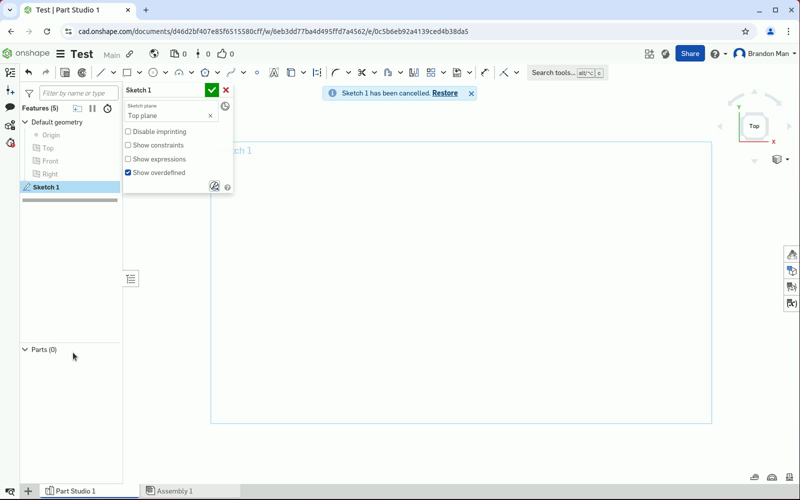
mouse_move(461, 282)
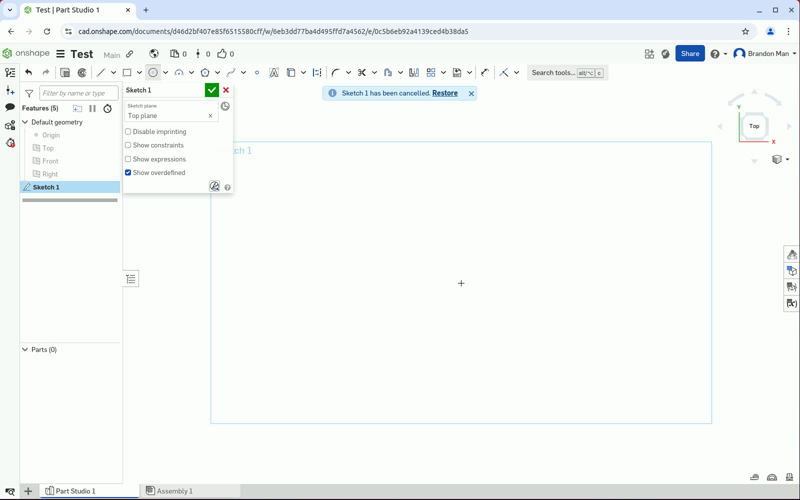
click(461, 282)
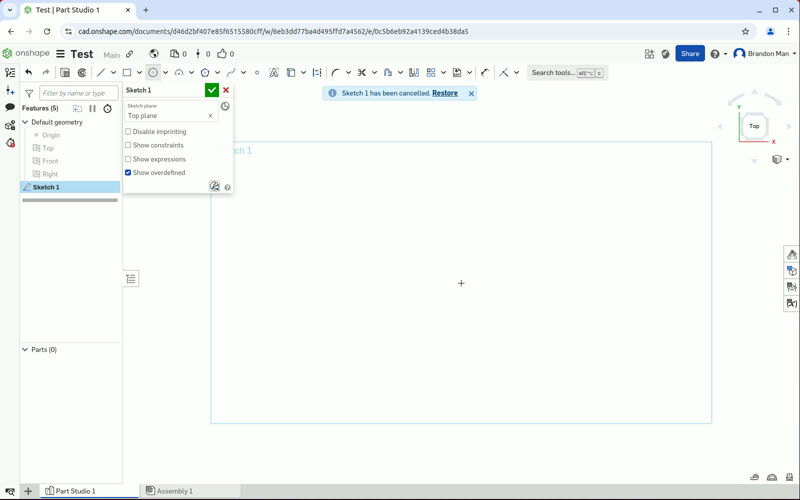
key_up(shift)
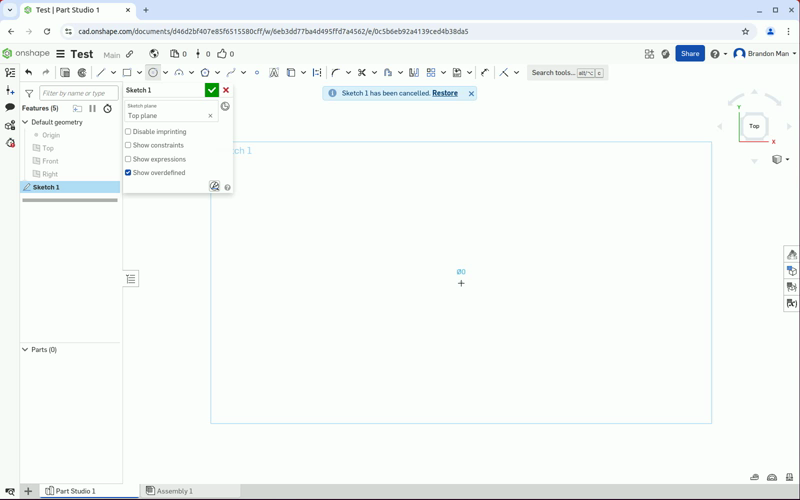
mouse_move(505, 282)
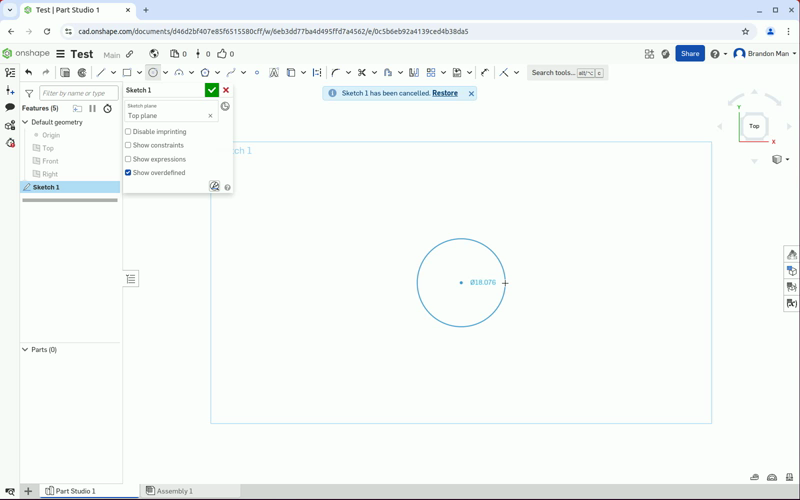
click(505, 282)
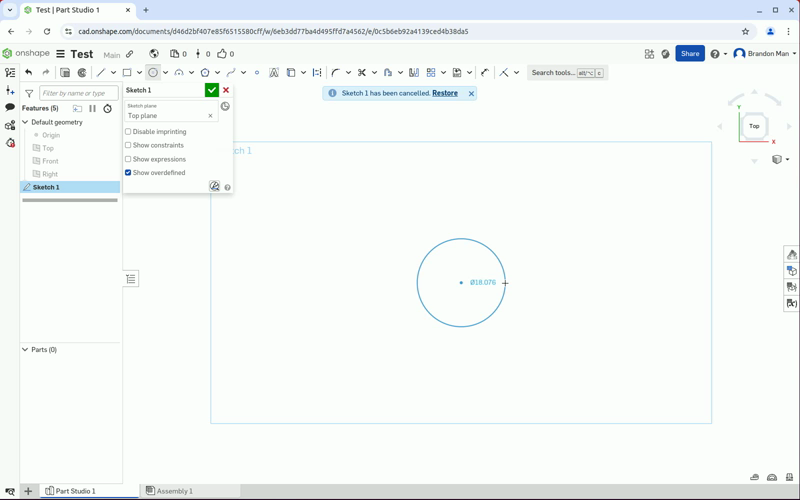
key(esc)
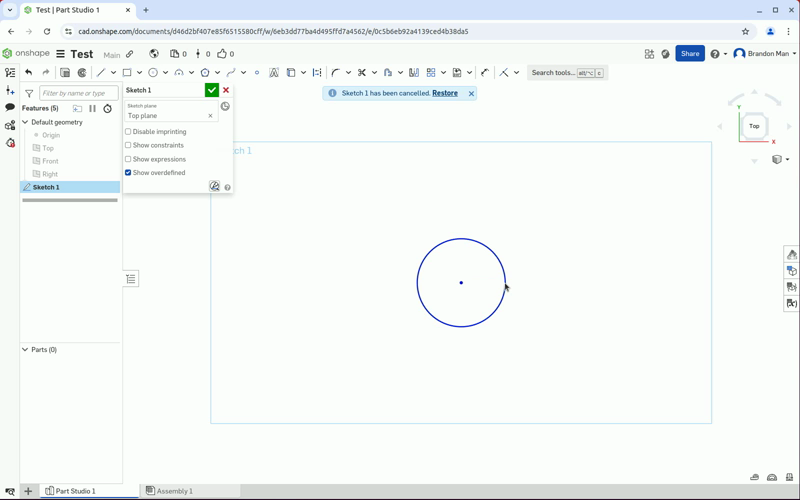
key(c)
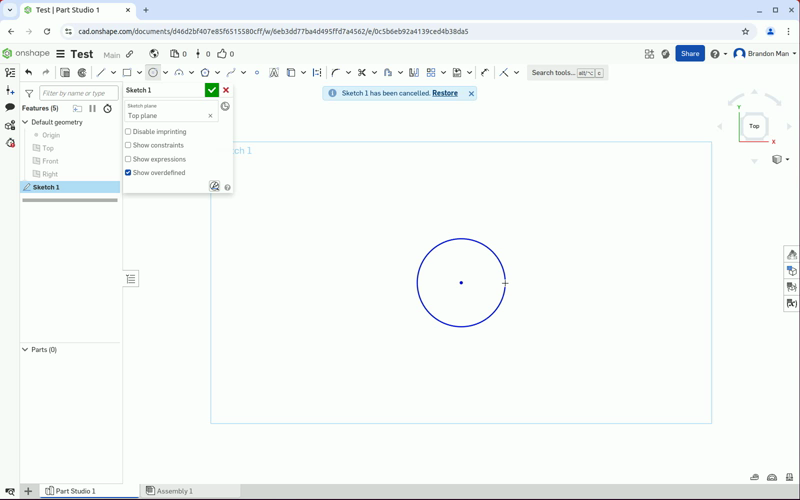
key_down(shift)
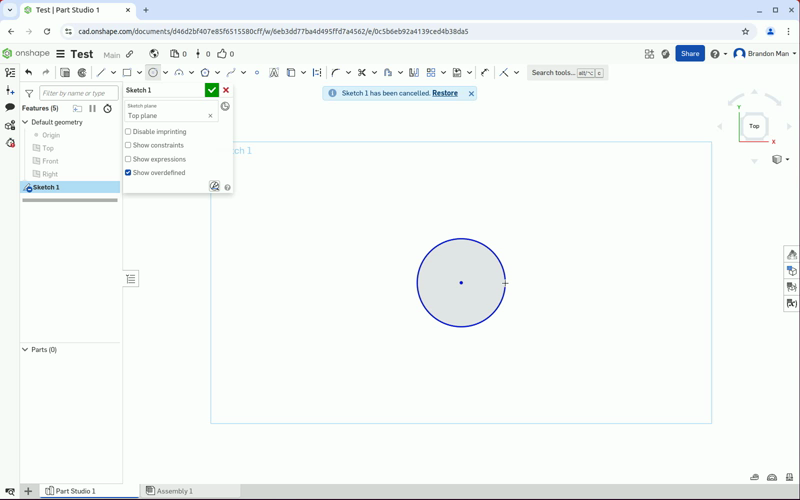
mouse_move(461, 282)
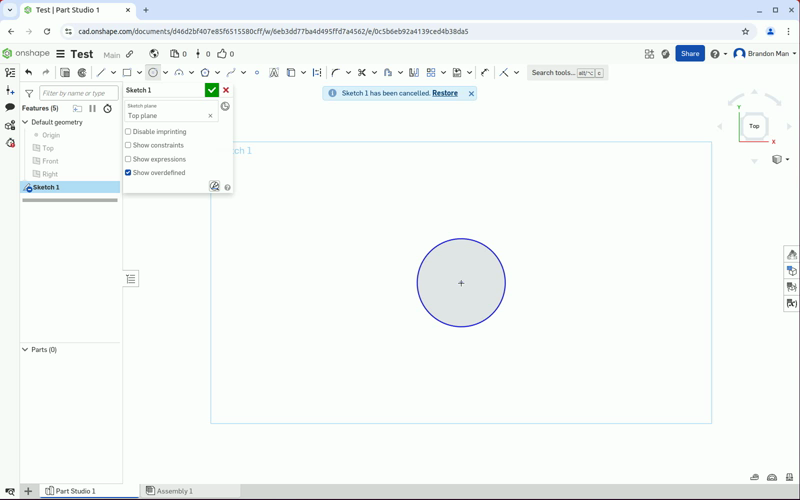
click(461, 282)
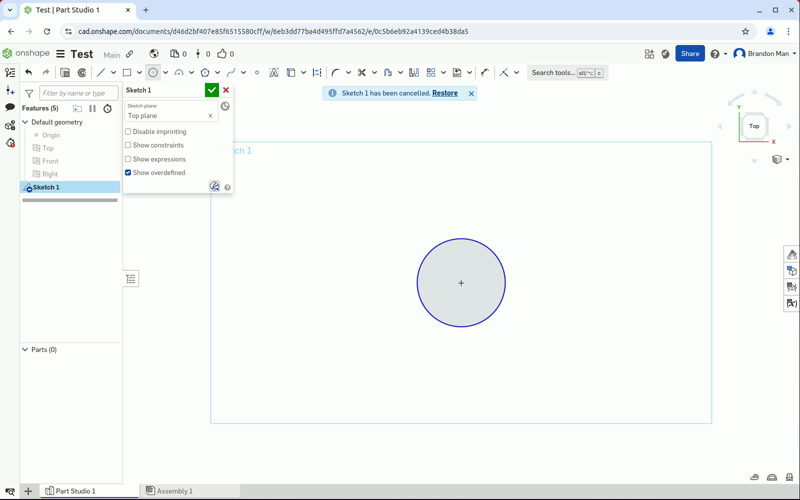
key_up(shift)
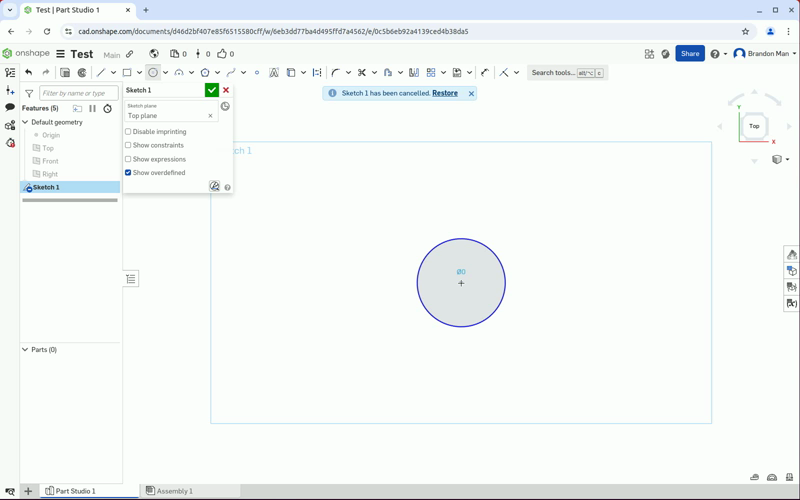
mouse_move(472, 282)
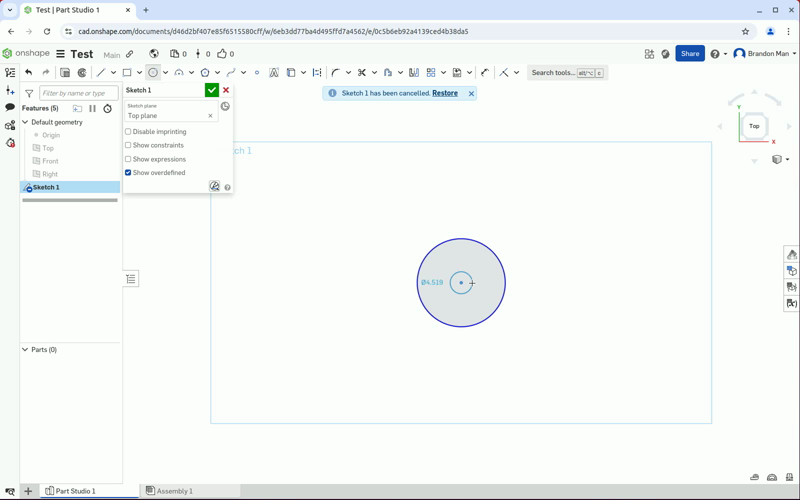
click(472, 282)
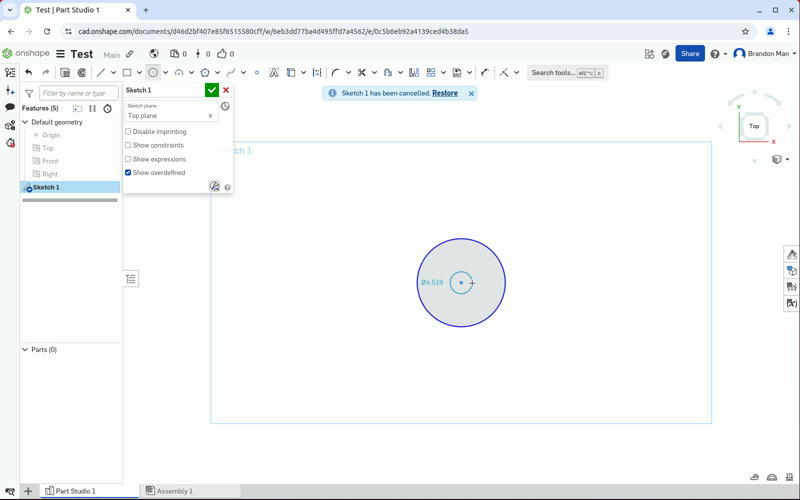
key(esc)
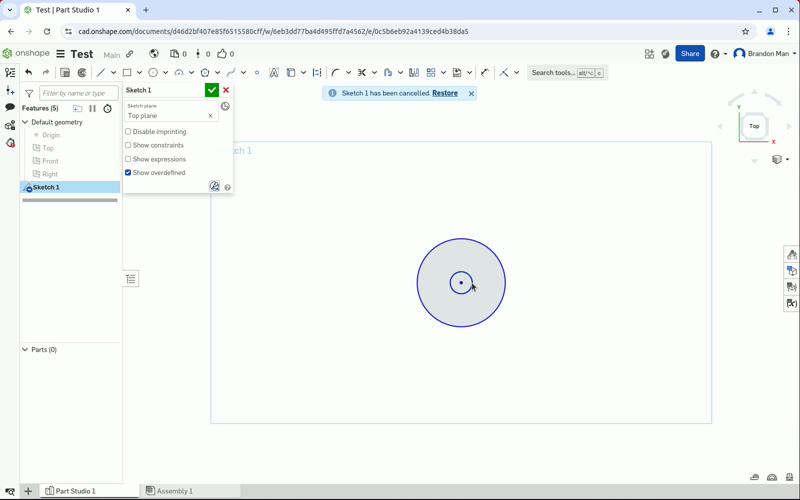
mouse_move(428, 304)
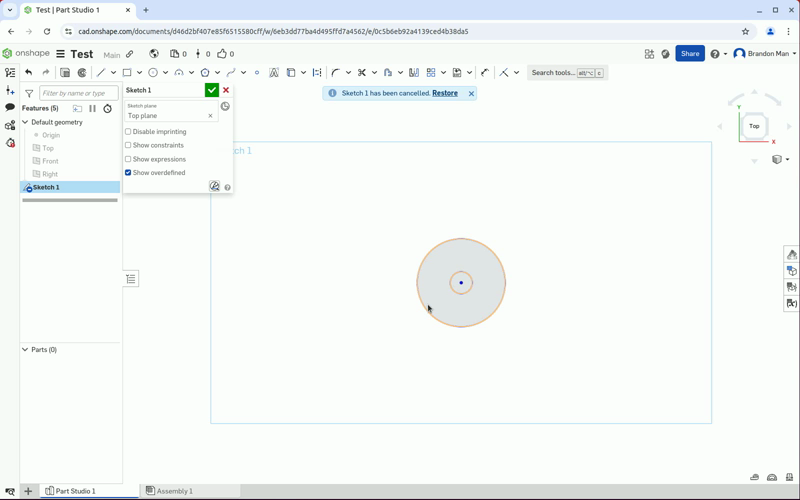
click(428, 304)
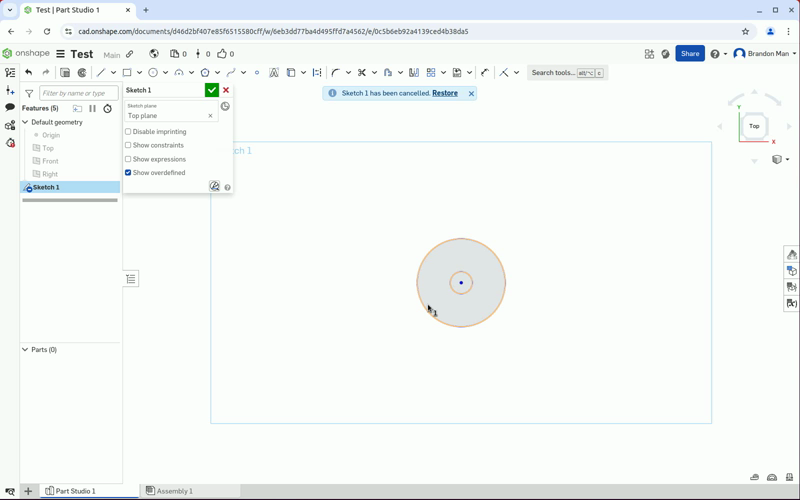
mouse_move(73, 352)
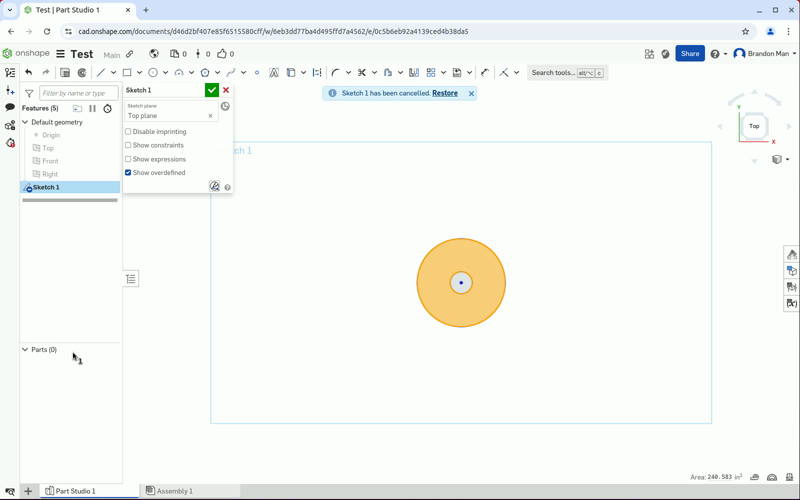
key(shift+y)
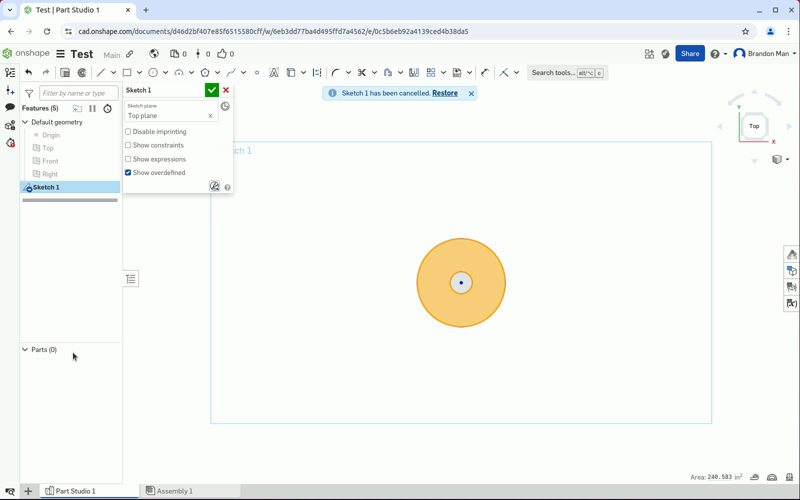
key(shift+e)
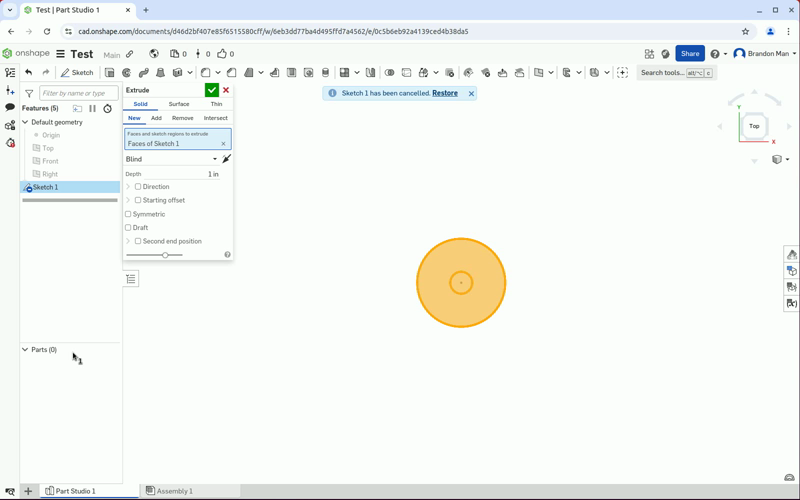
mouse_move(143, 106)
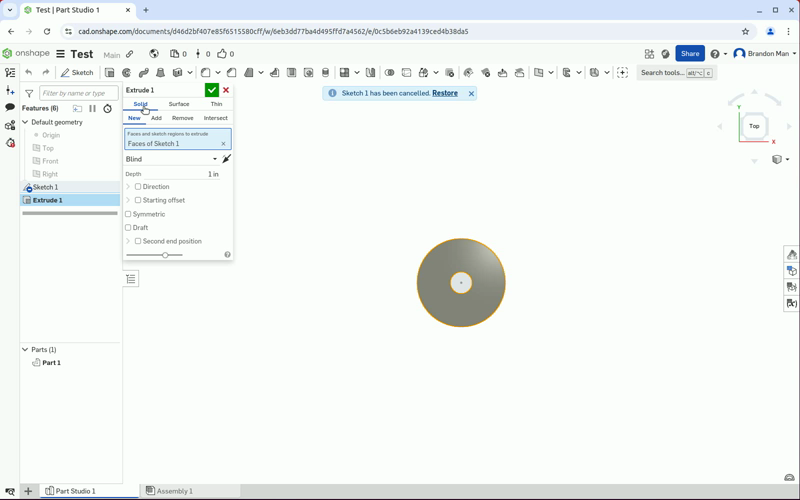
click(143, 106)
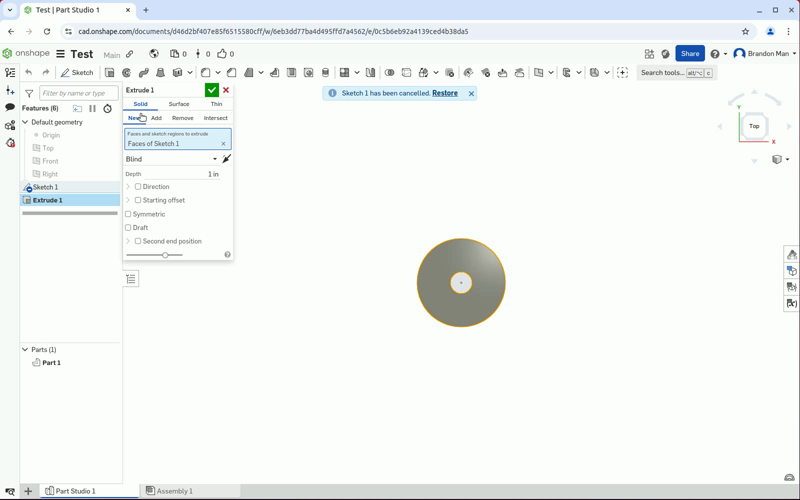
mouse_move(137, 120)
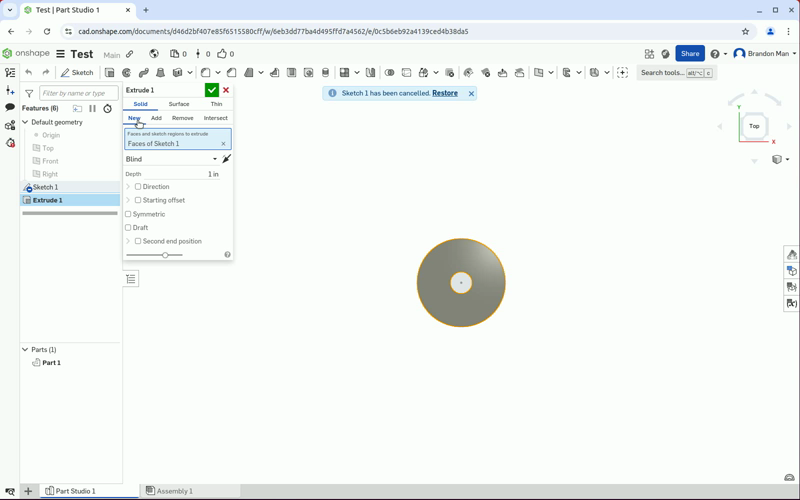
click(137, 120)
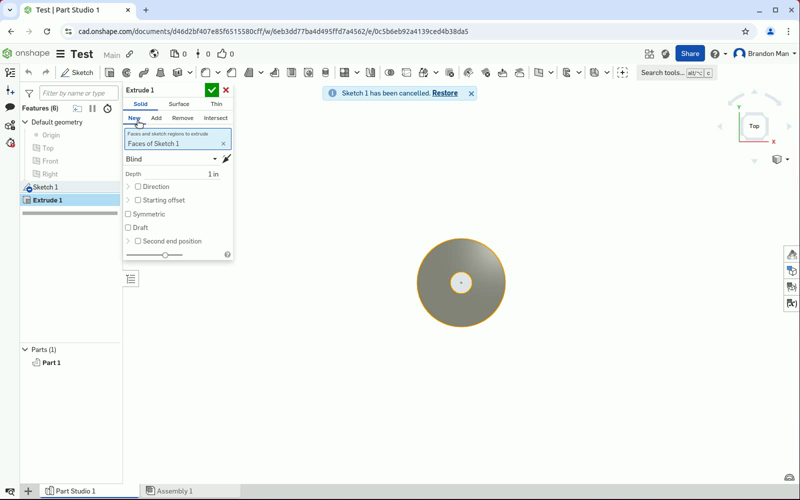
key(tab, 4)
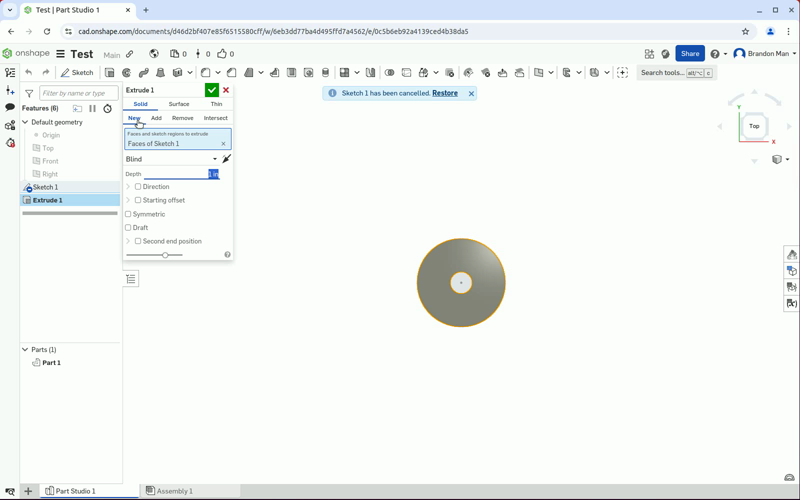
text(23.108)
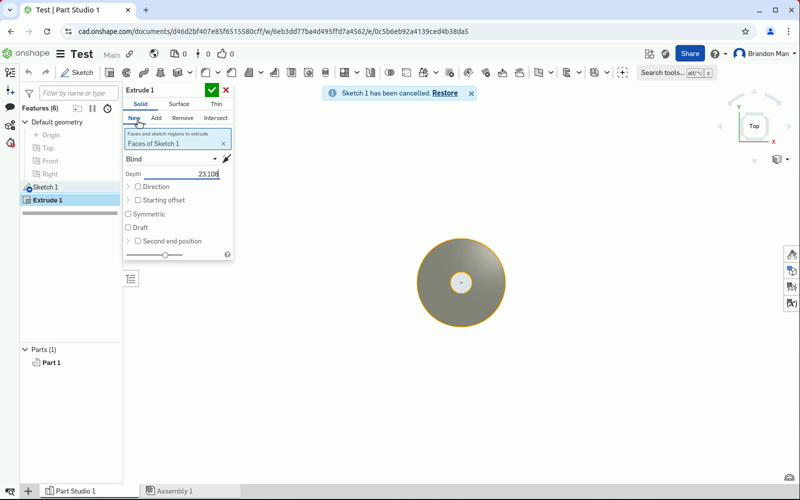
key(enter)
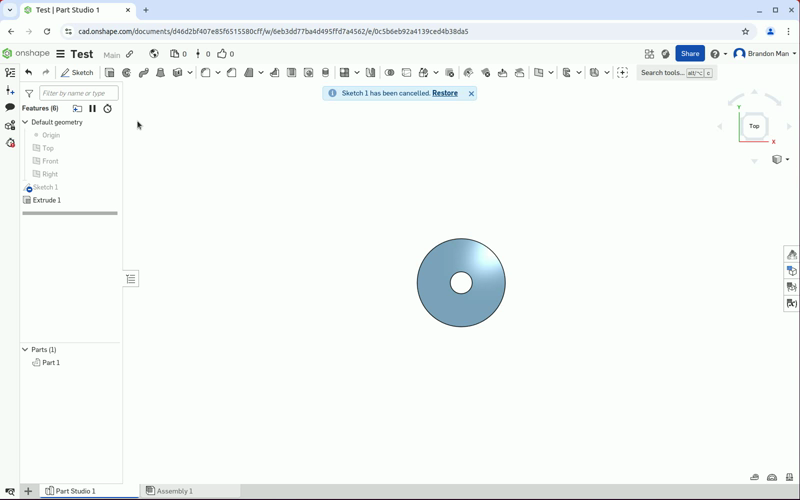
key(shift+h)
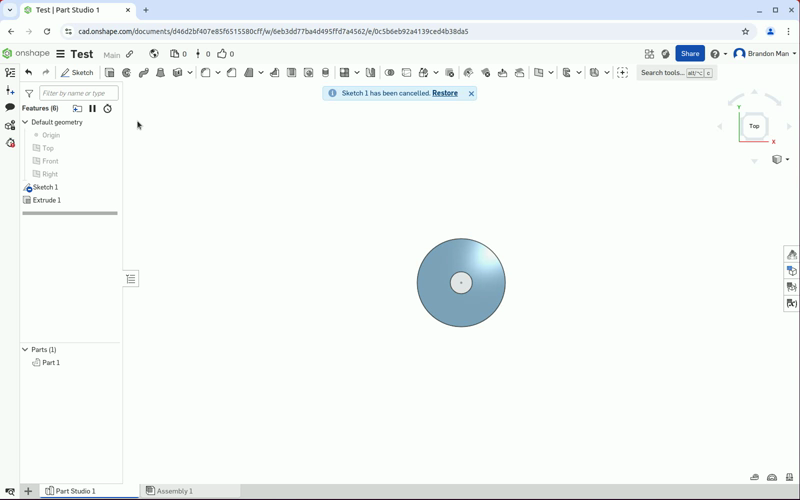
key(shift+h)
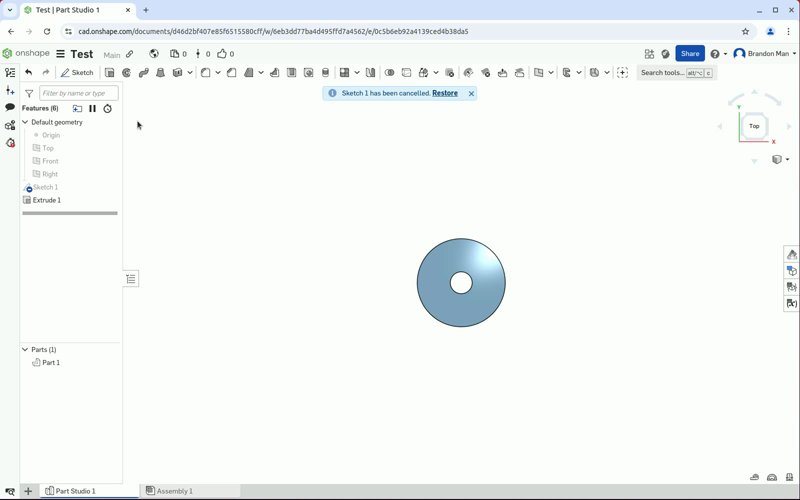
mouse_move(73, 189)
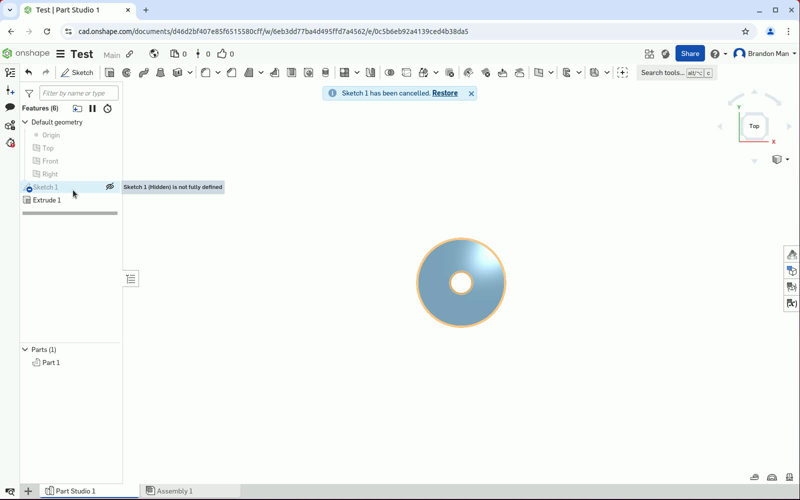
click(73, 189)
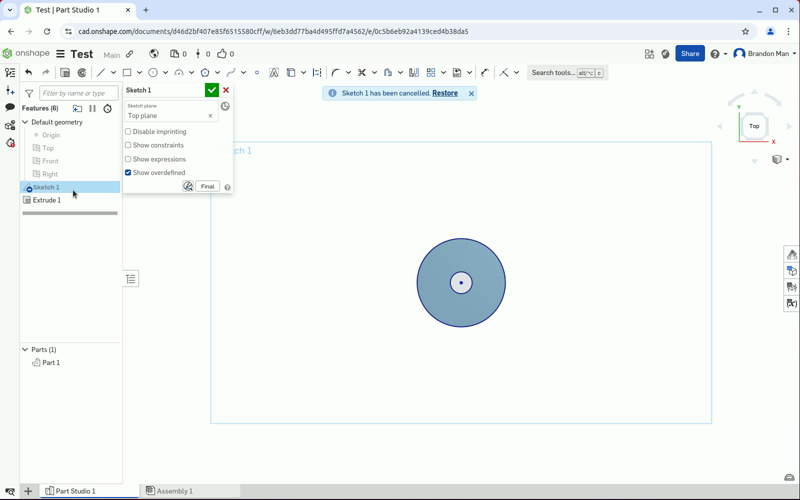
mouse_move(229, 92)
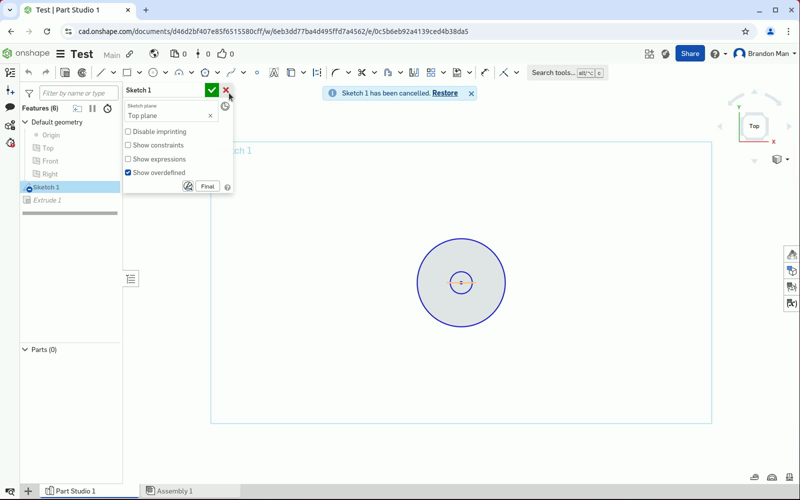
click(229, 92)
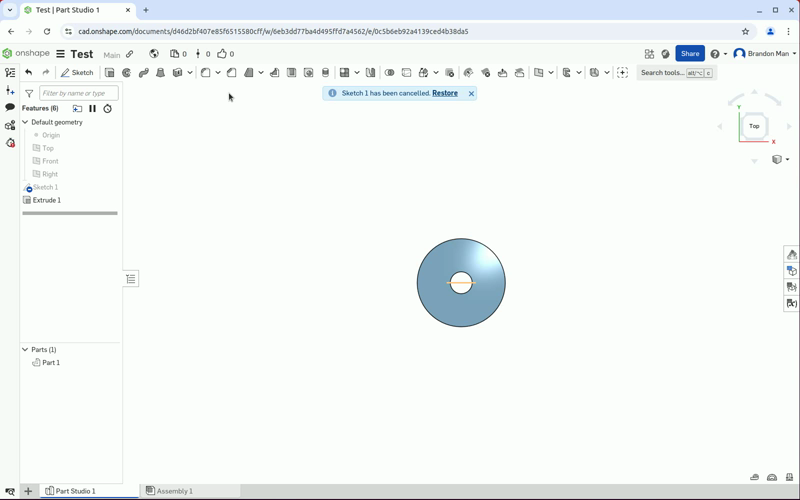
mouse_move(73, 352)
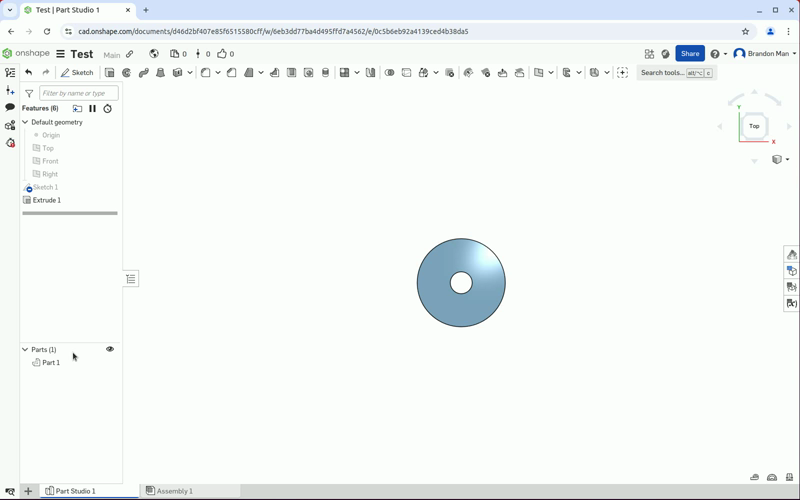
key(y)
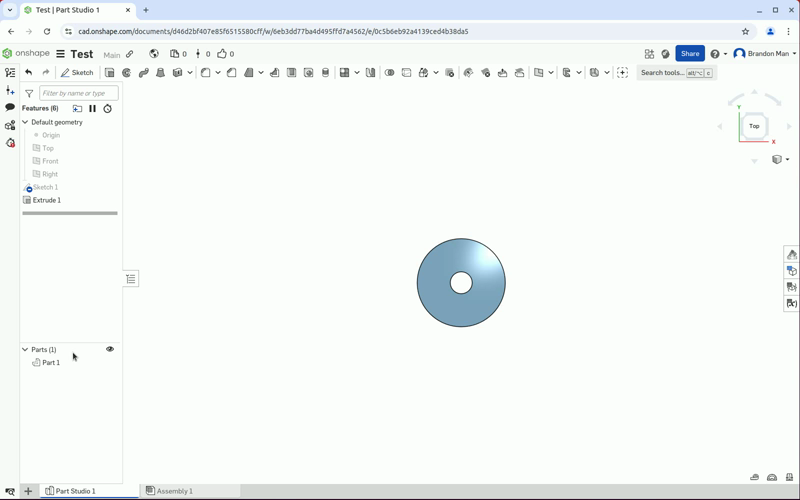
key(shift+p)
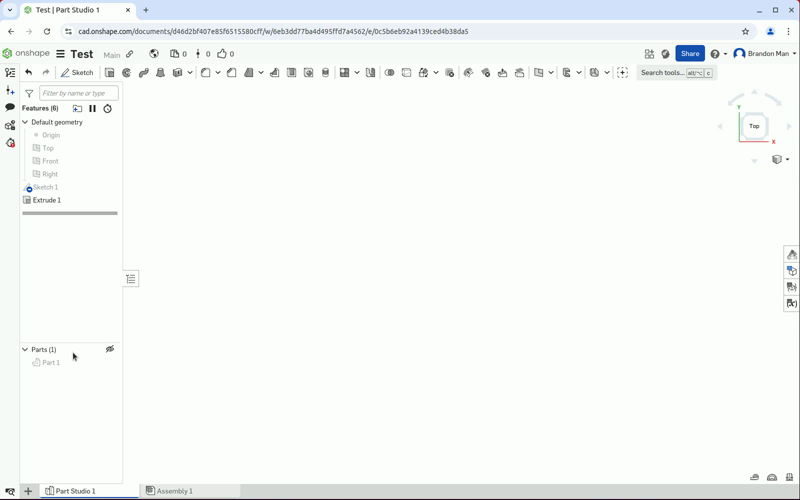
key(space)
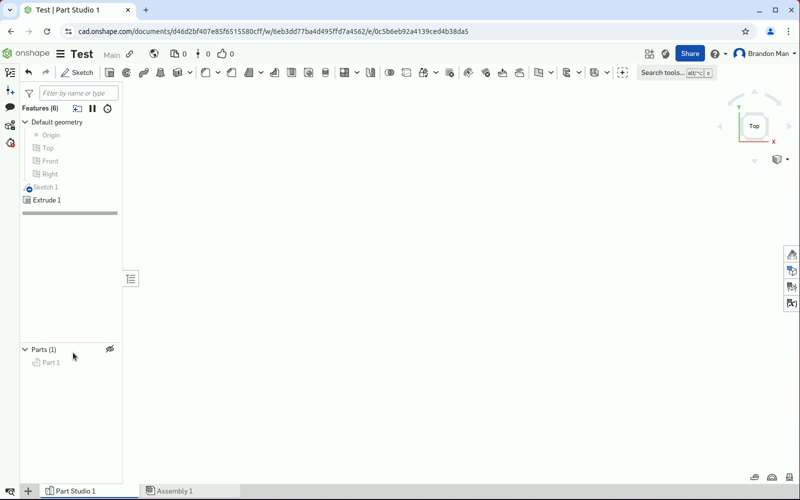
key_down(shift)
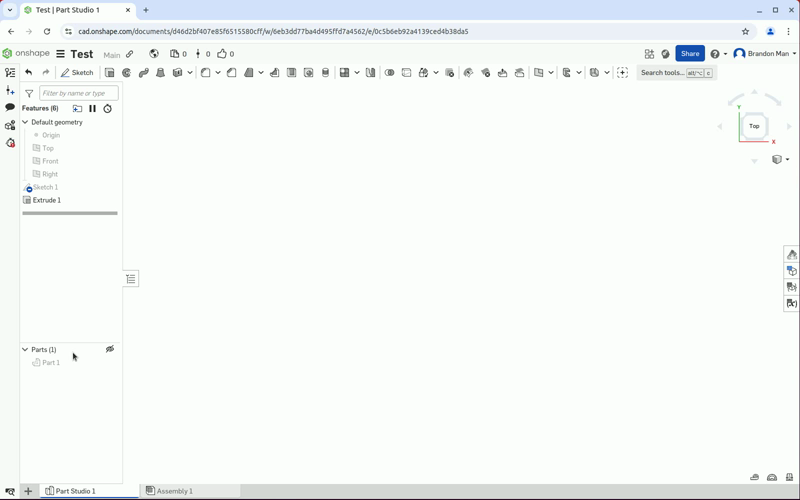
key(up)
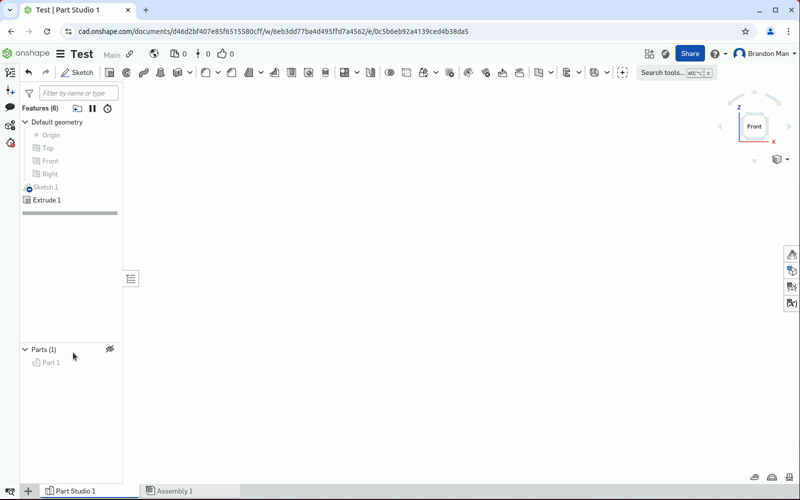
key_up(shift)
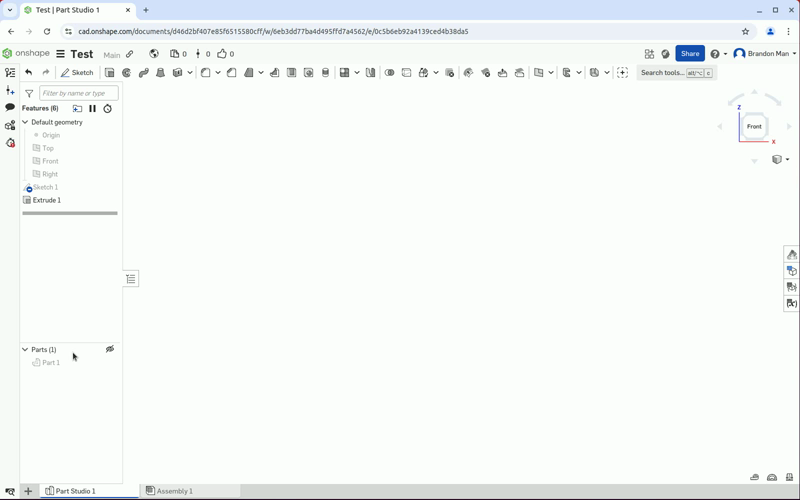
mouse_move(73, 352)
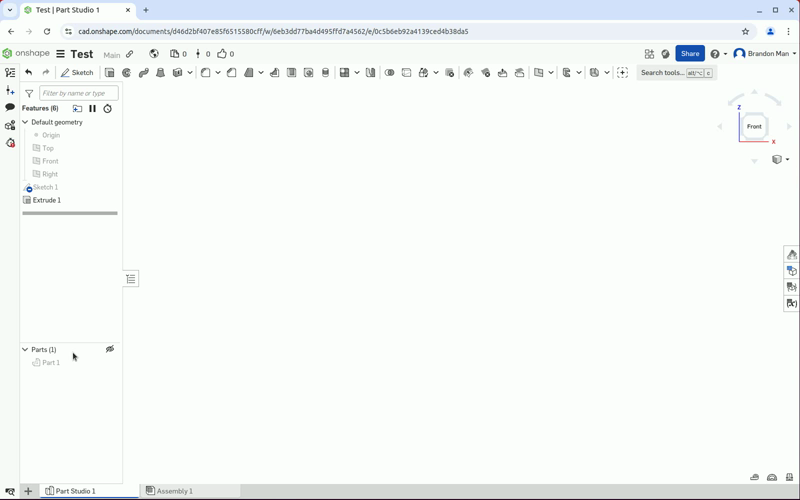
key(shift+y)
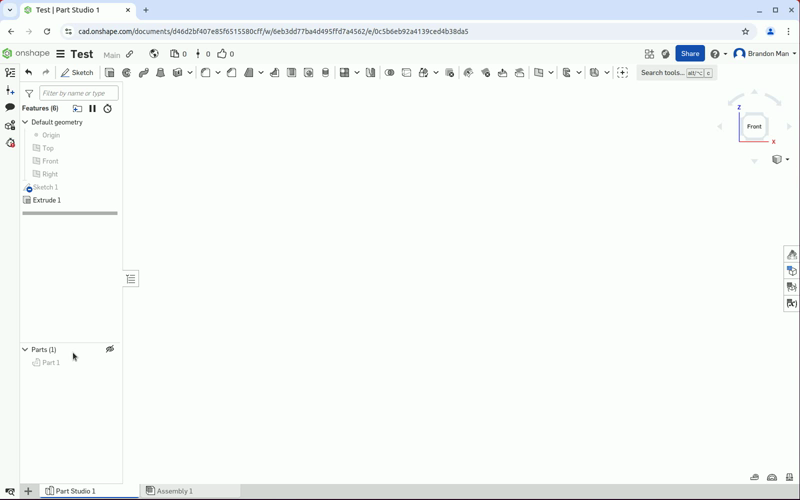
key(shift+s)
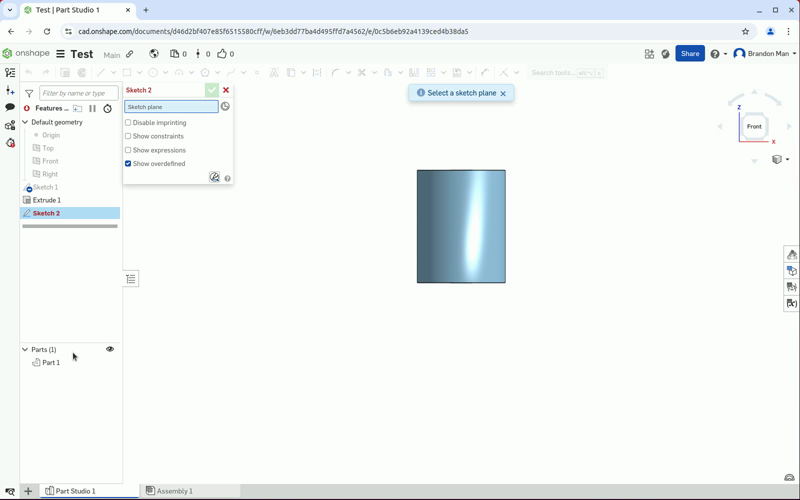
mouse_move(73, 163)
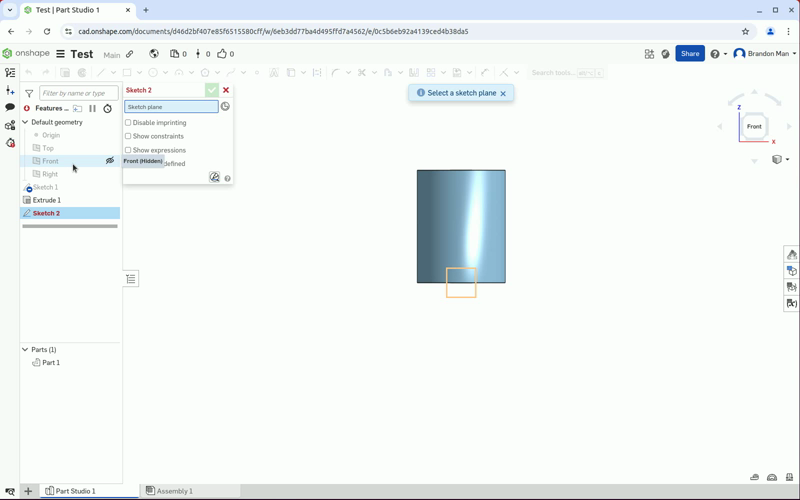
click(73, 163)
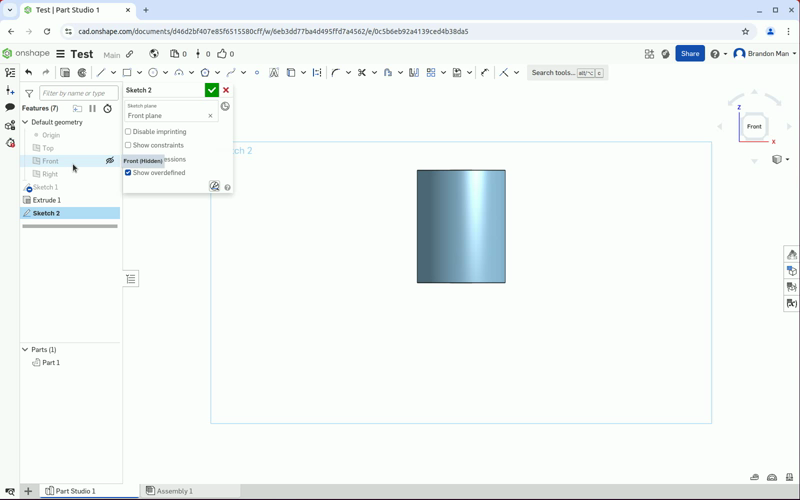
mouse_move(73, 352)
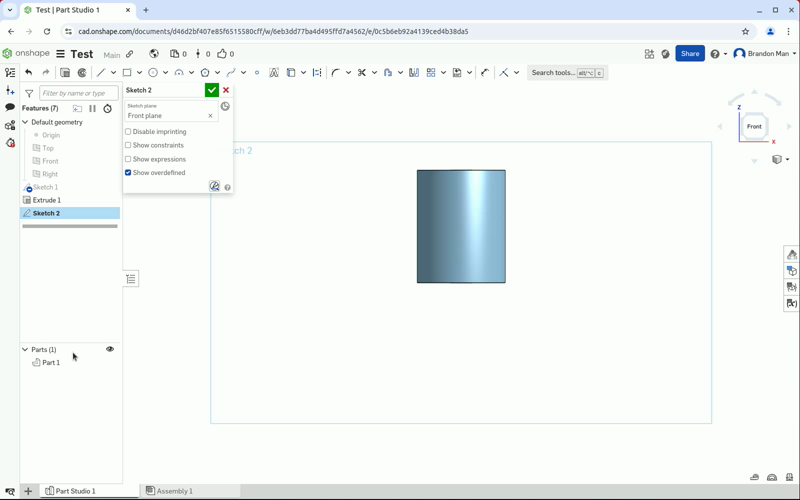
key(y)
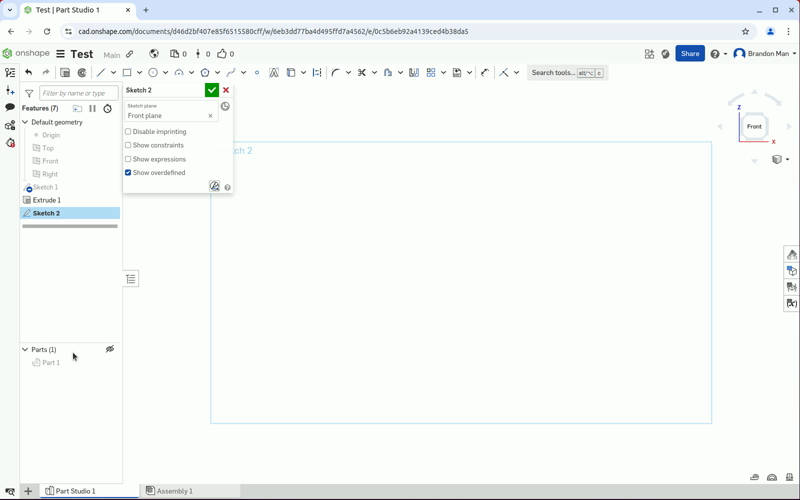
key(l)
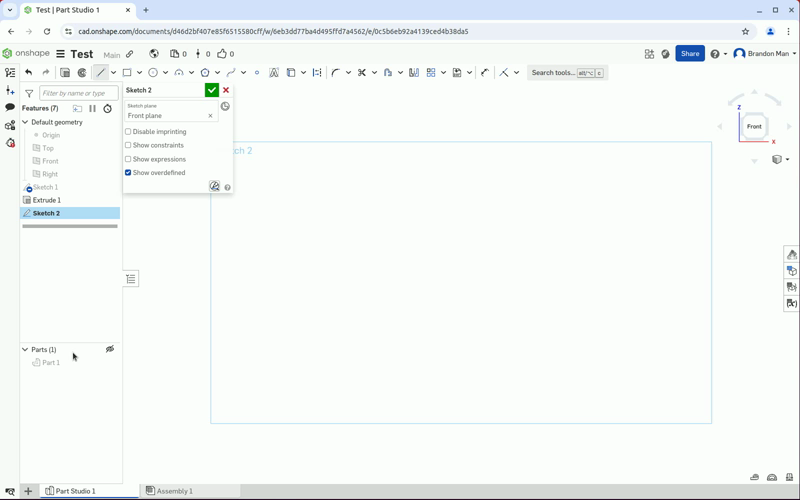
key_down(shift)
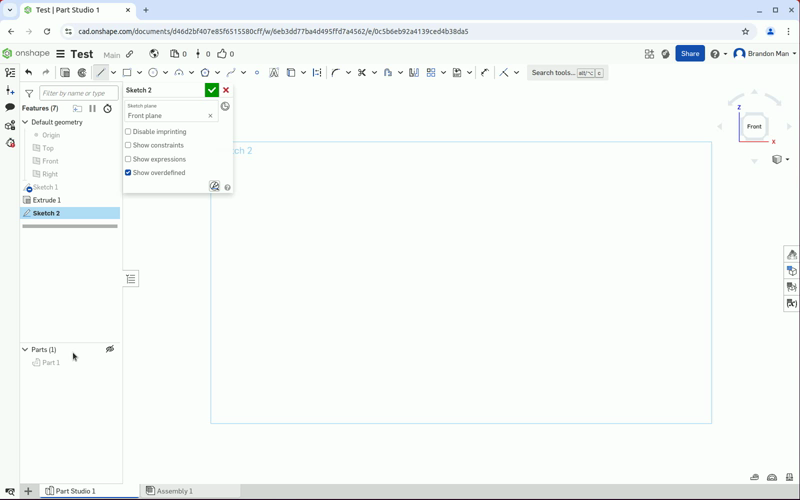
mouse_move(450, 226)
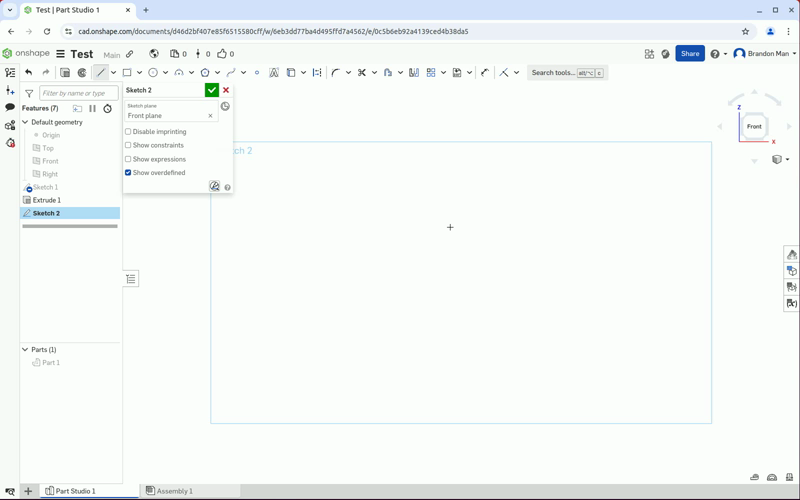
click(450, 226)
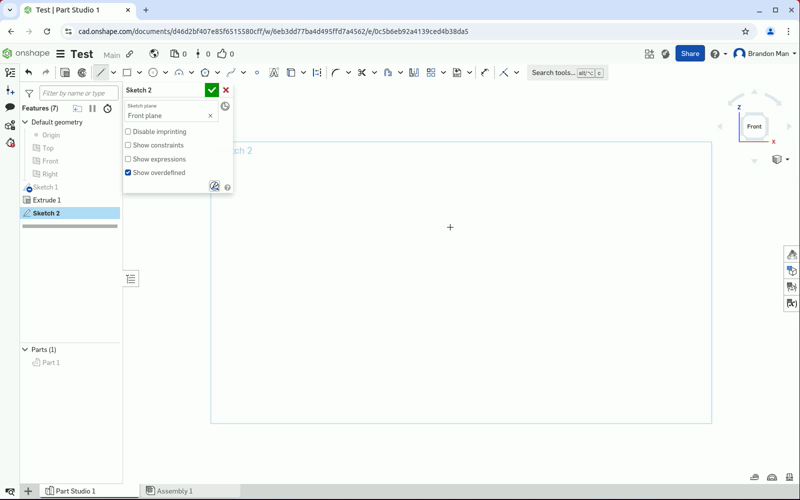
key_up(shift)
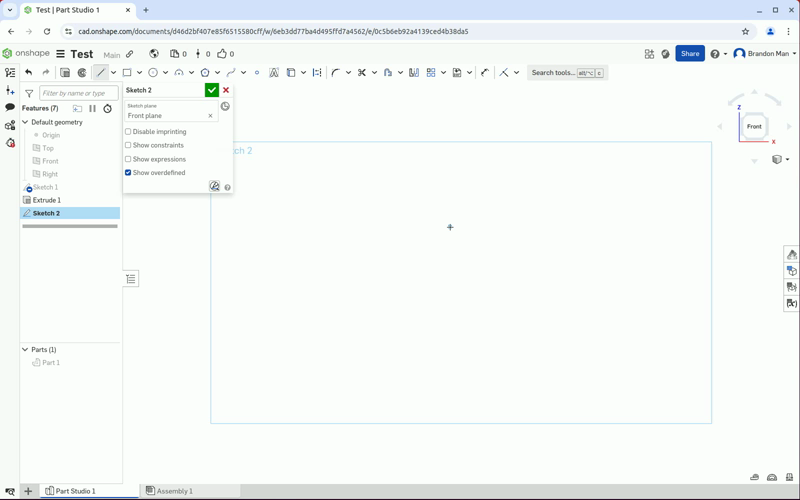
key_down(shift)
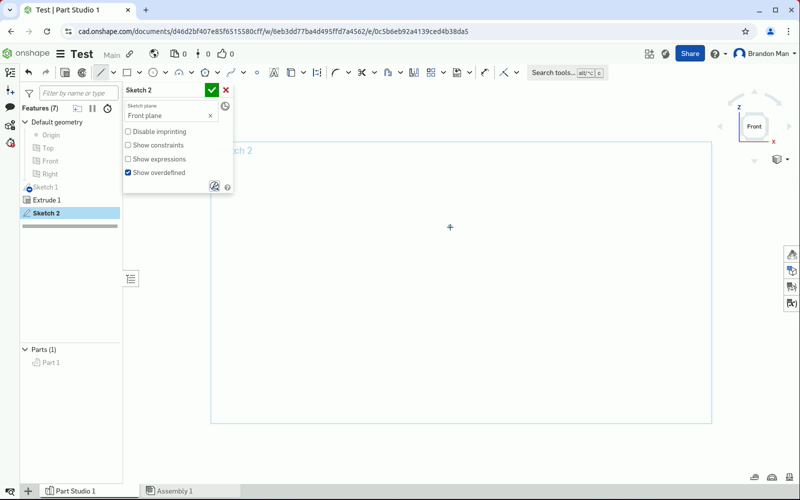
mouse_move(480, 226)
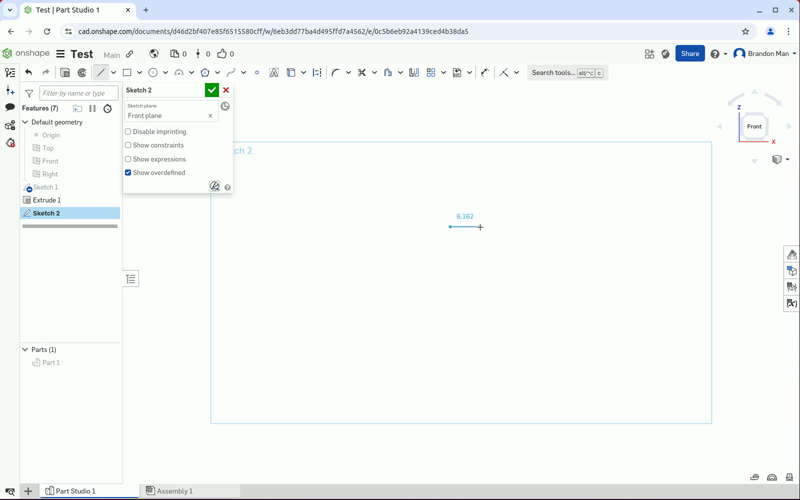
mouse_move(473, 226)
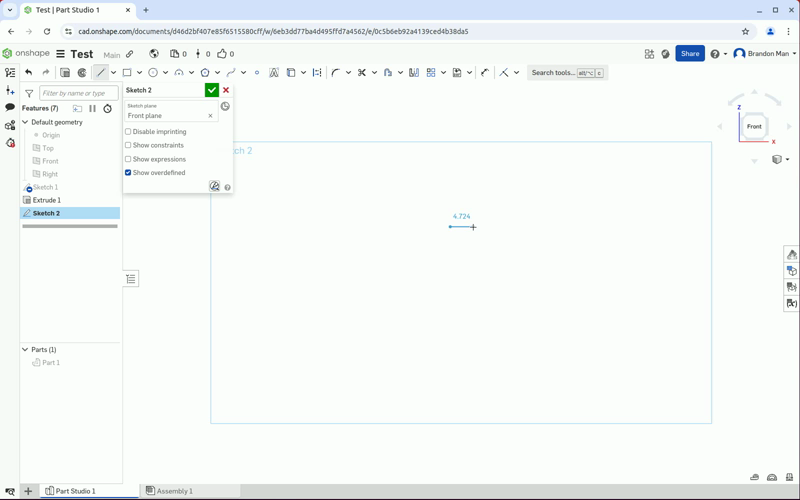
click(473, 226)
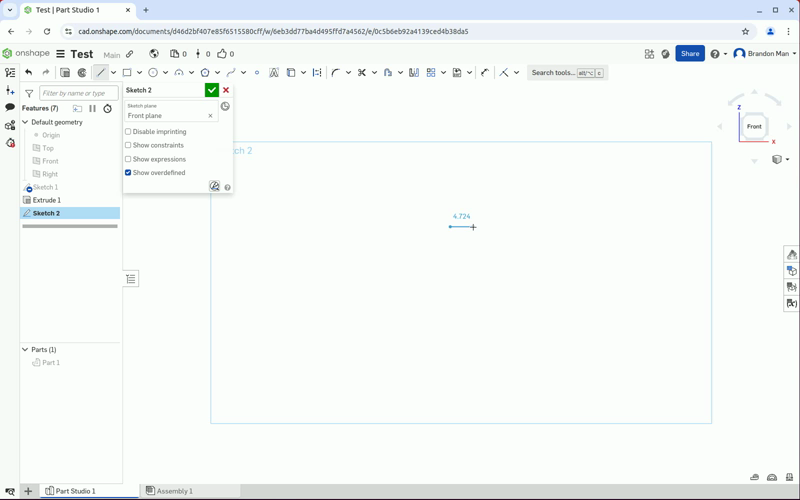
key_up(shift)
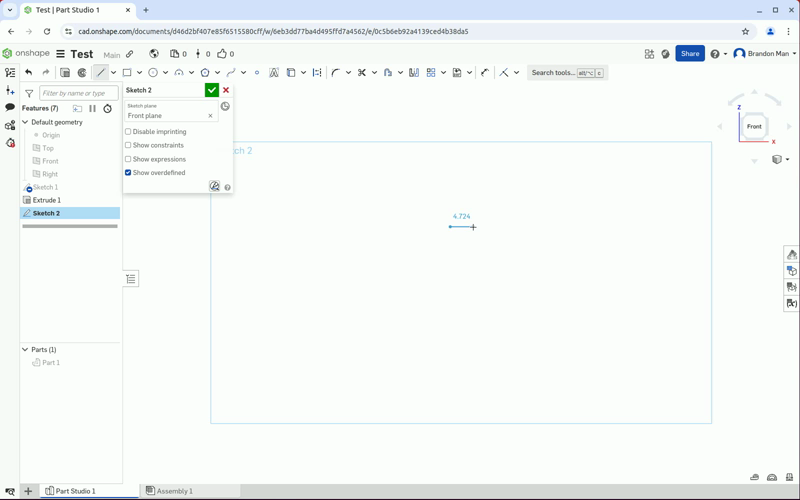
key_down(shift)
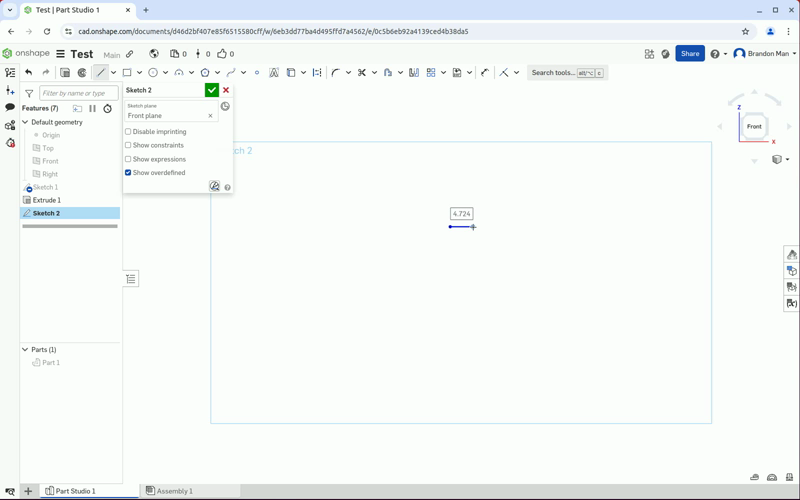
mouse_move(503, 226)
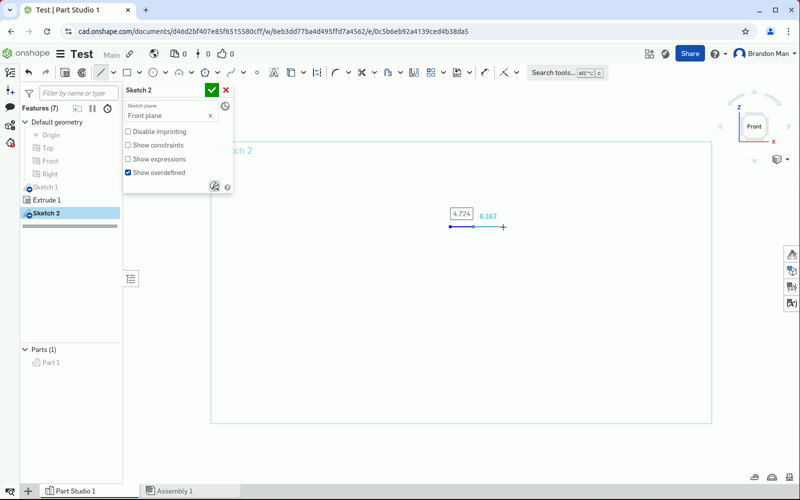
mouse_move(473, 222)
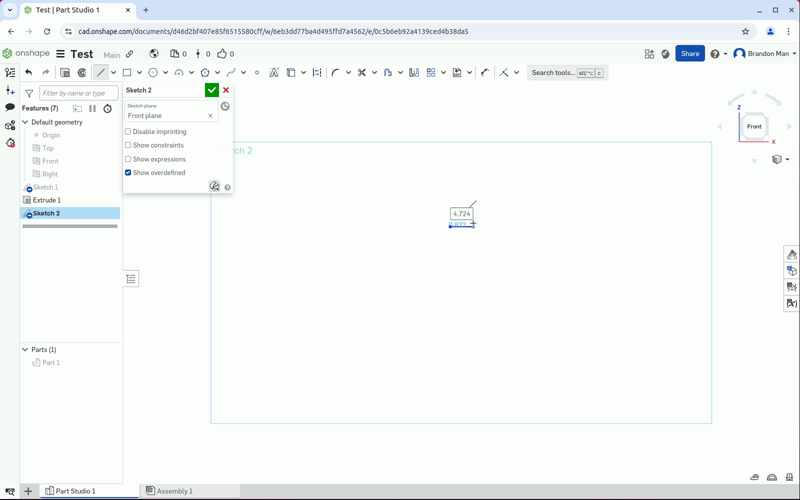
scroll(6)
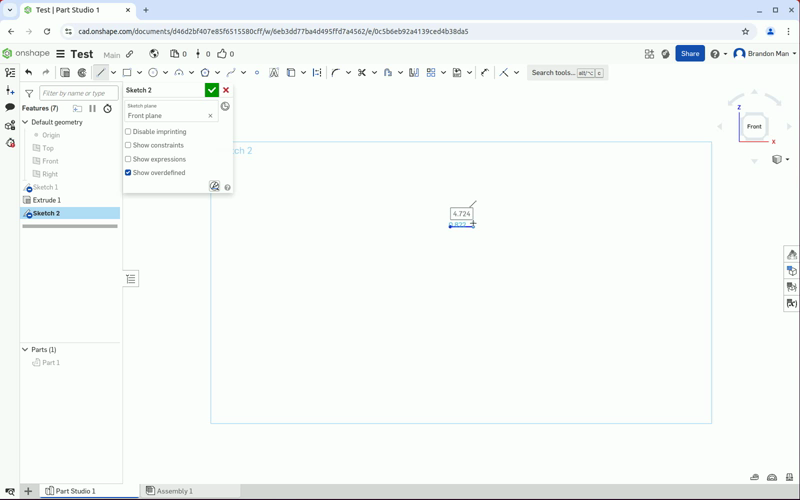
scroll(6)
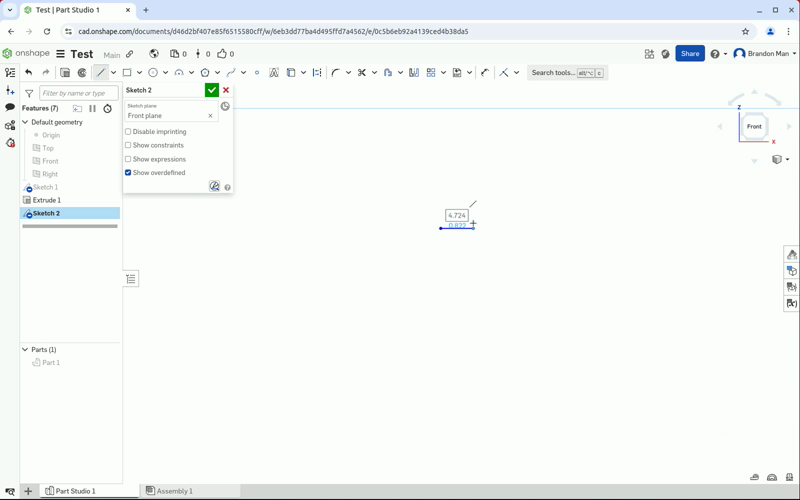
scroll(6)
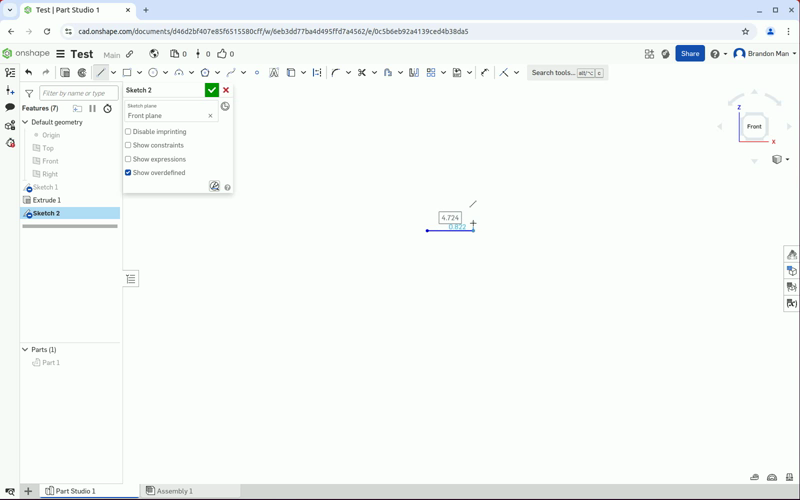
scroll(6)
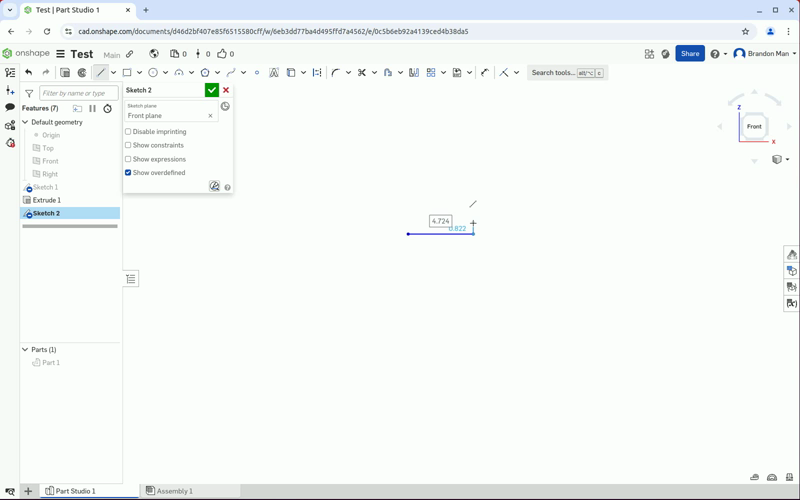
scroll(6)
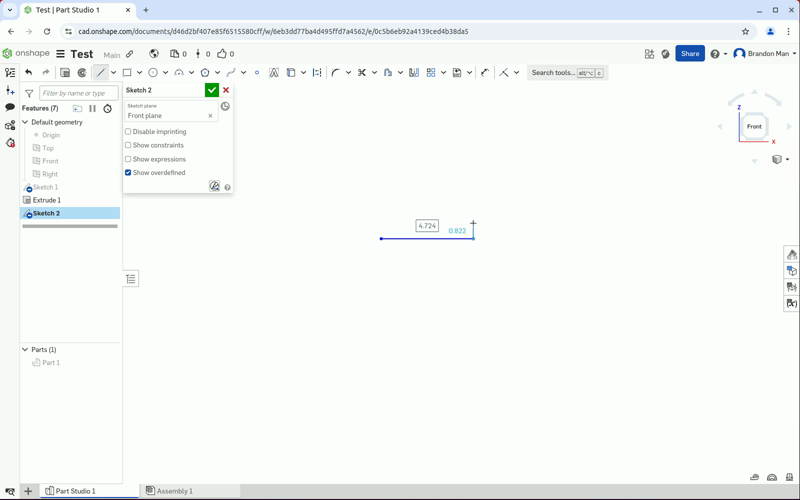
scroll(6)
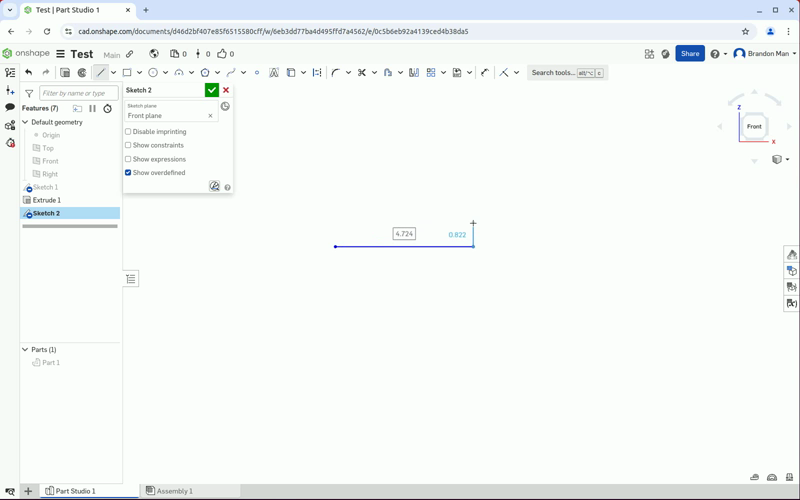
scroll(6)
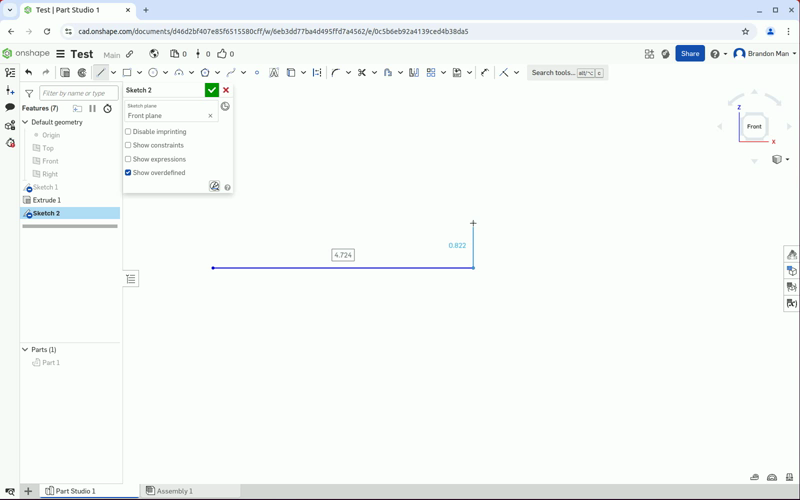
click(473, 222)
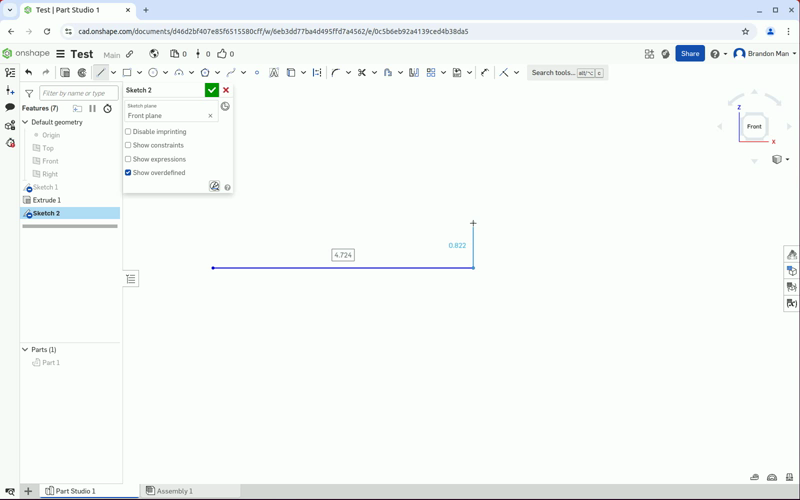
scroll(-6)
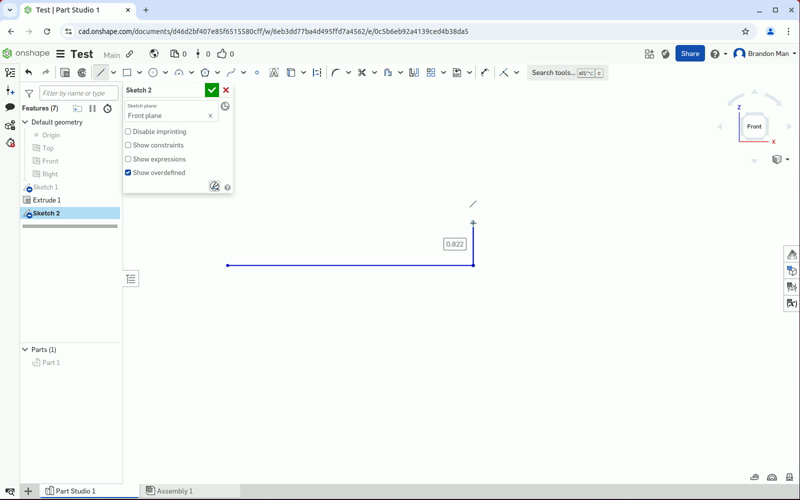
scroll(-6)
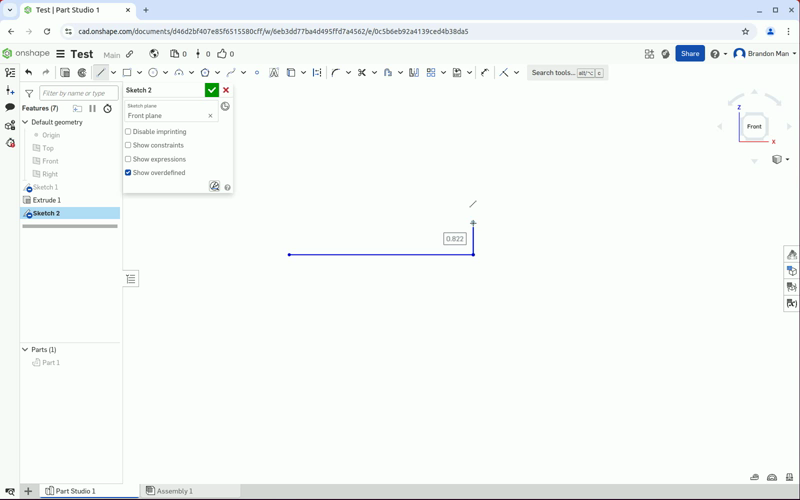
scroll(-6)
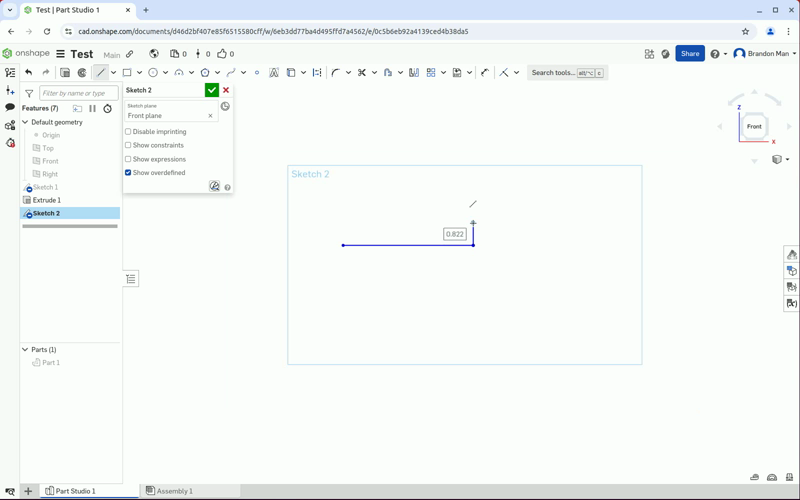
scroll(-6)
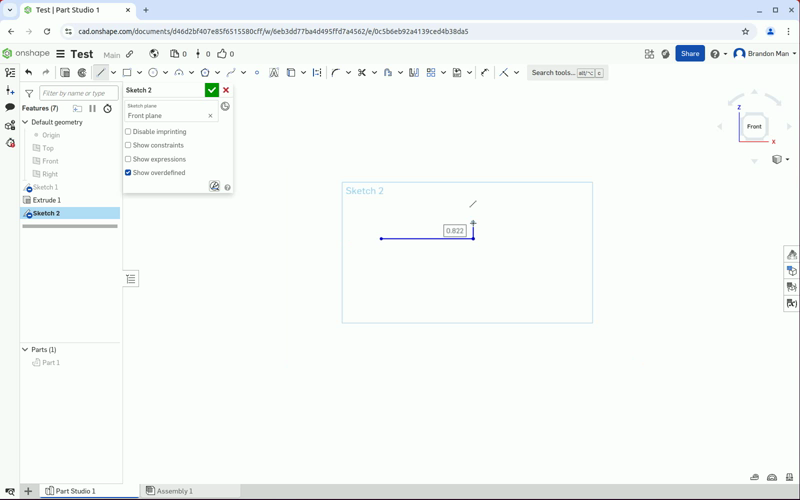
scroll(-6)
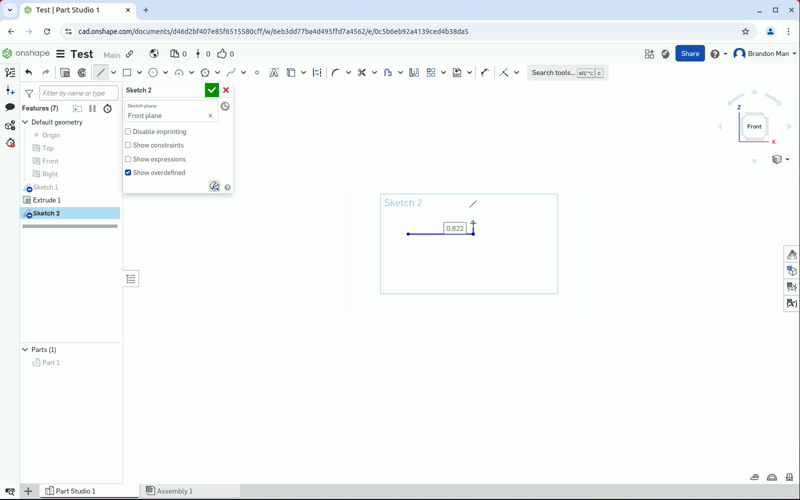
scroll(-6)
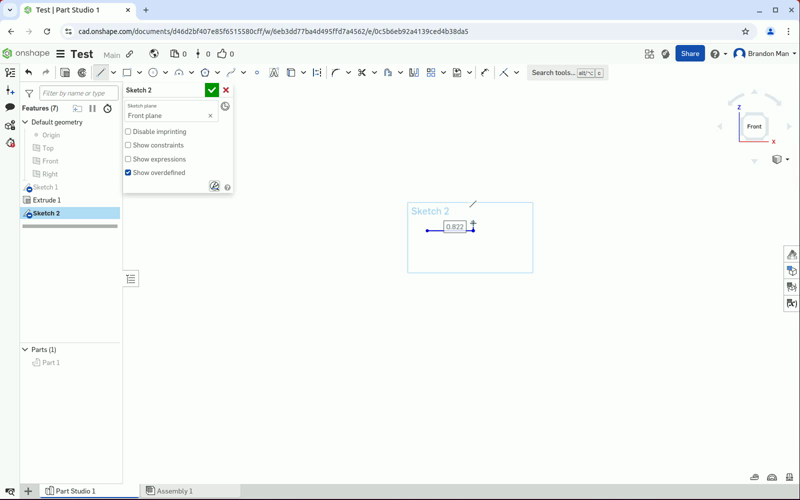
scroll(-6)
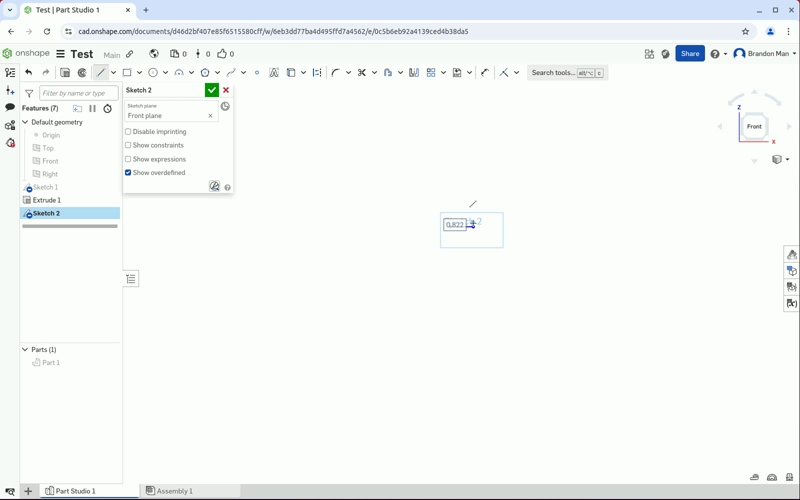
key_up(shift)
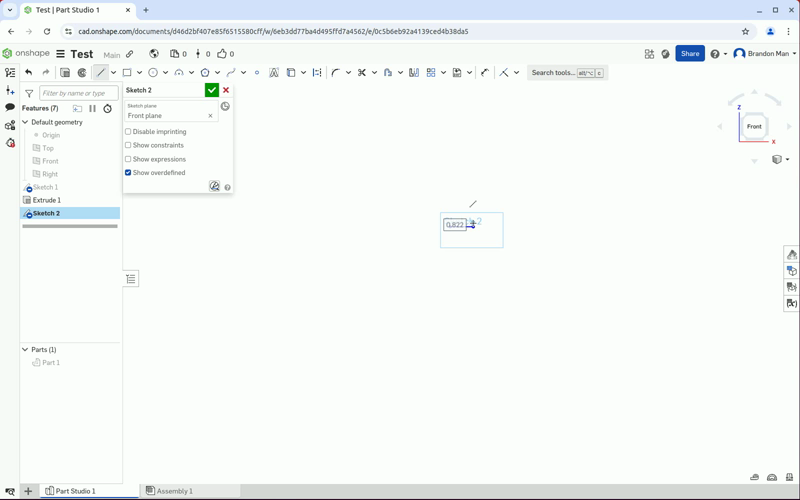
key_down(shift)
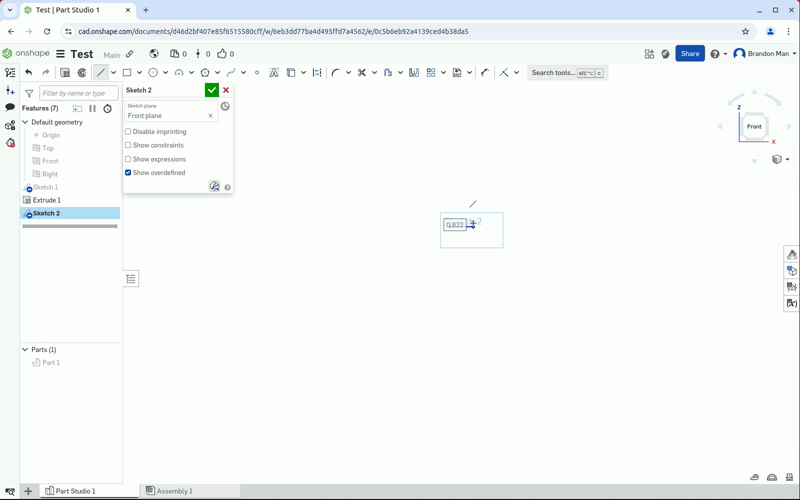
mouse_move(503, 222)
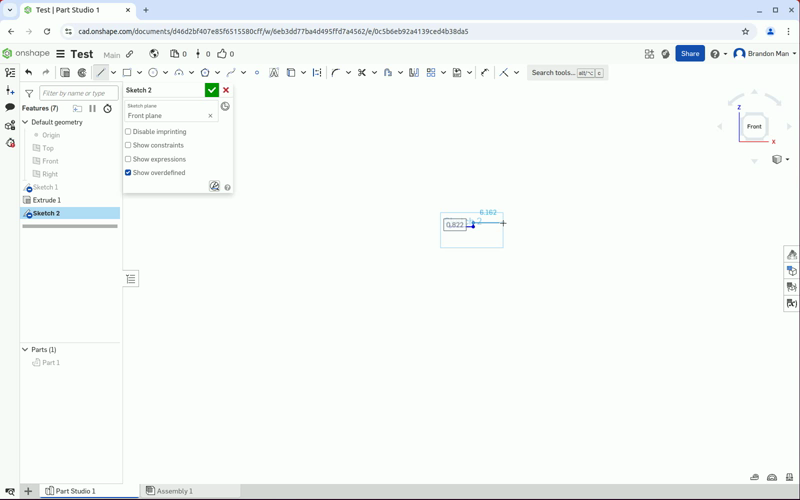
mouse_move(450, 222)
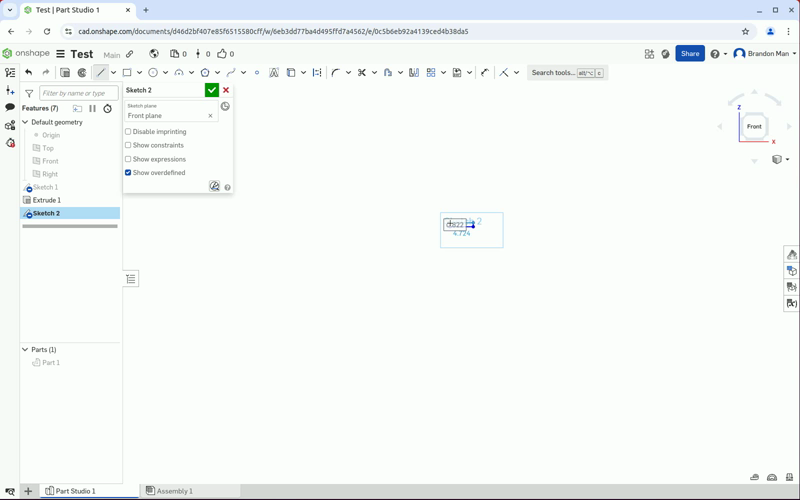
scroll(6)
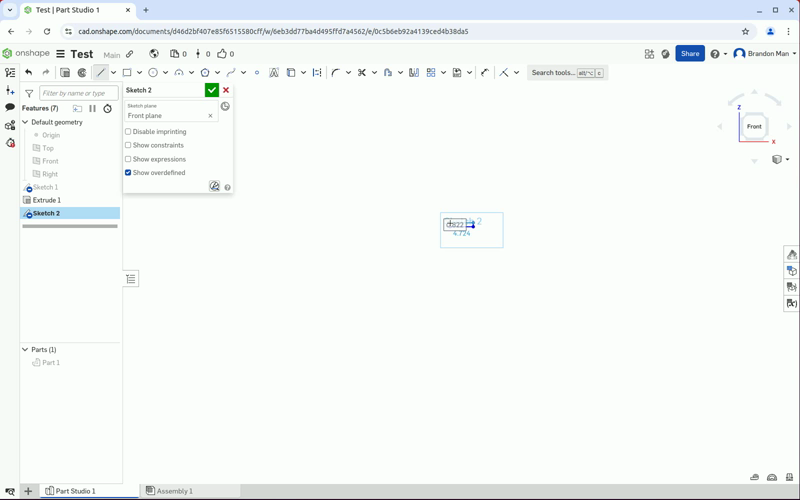
scroll(6)
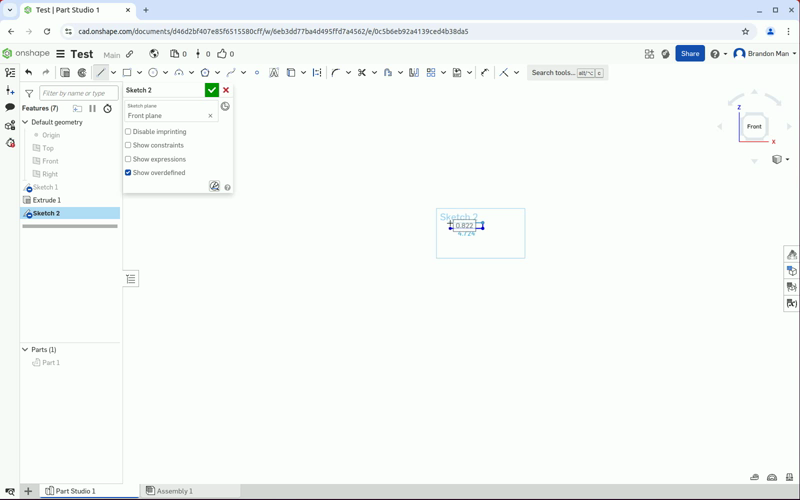
scroll(6)
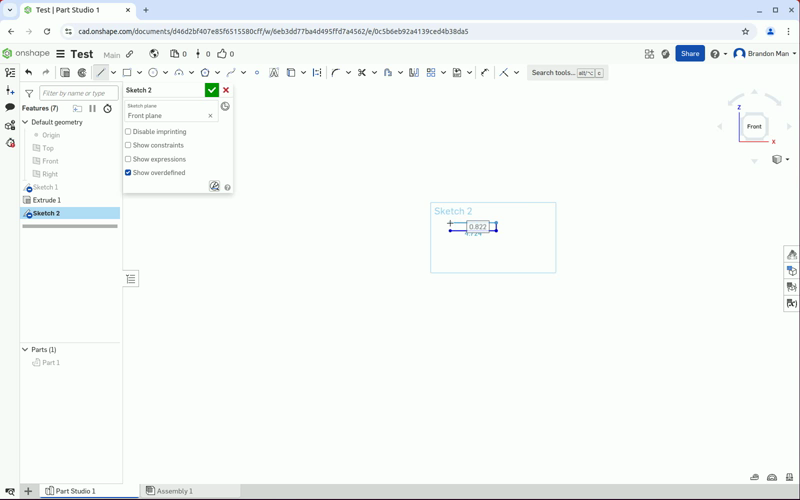
scroll(6)
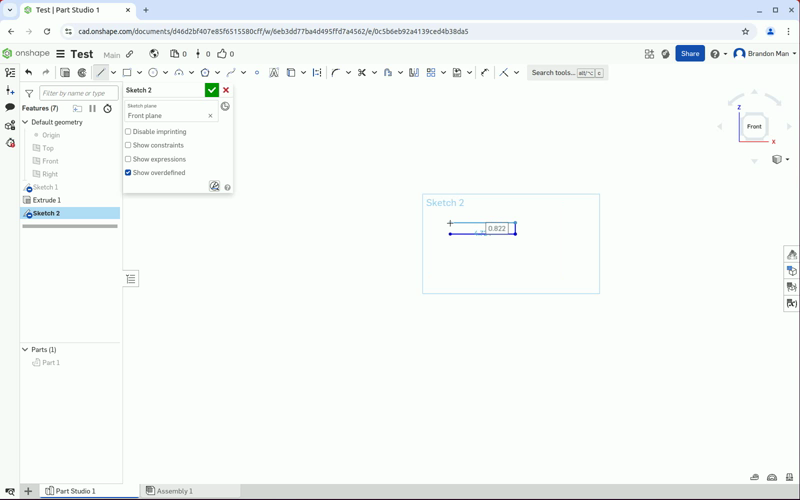
scroll(6)
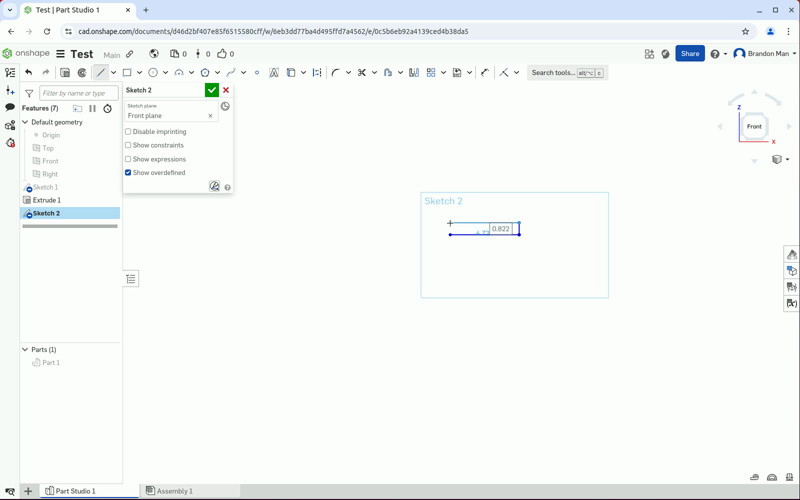
scroll(6)
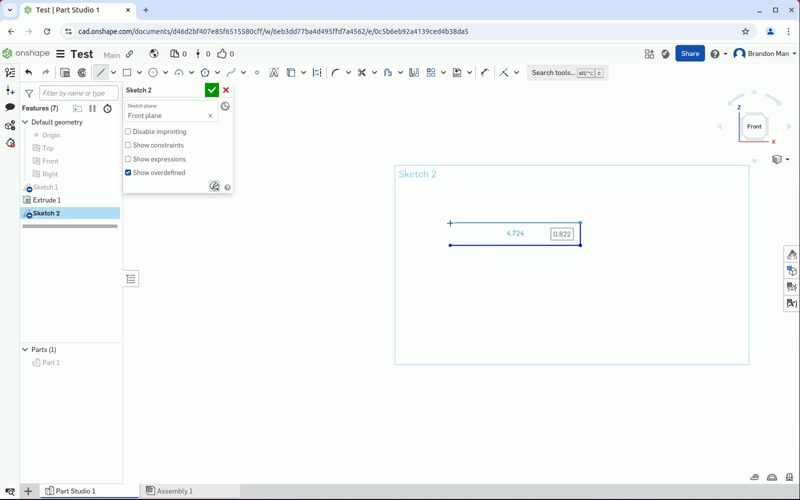
scroll(6)
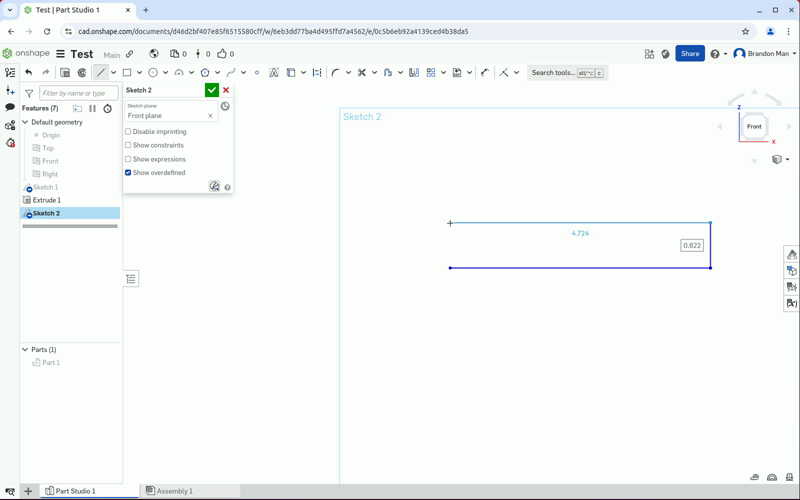
click(450, 222)
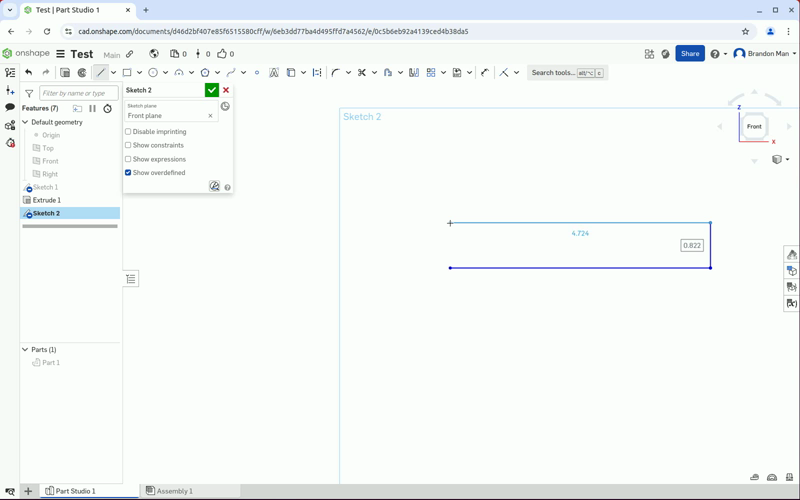
scroll(-6)
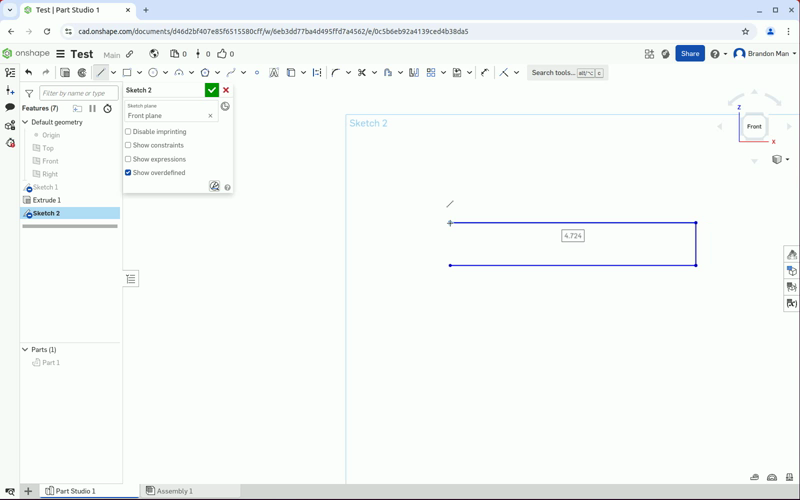
scroll(-6)
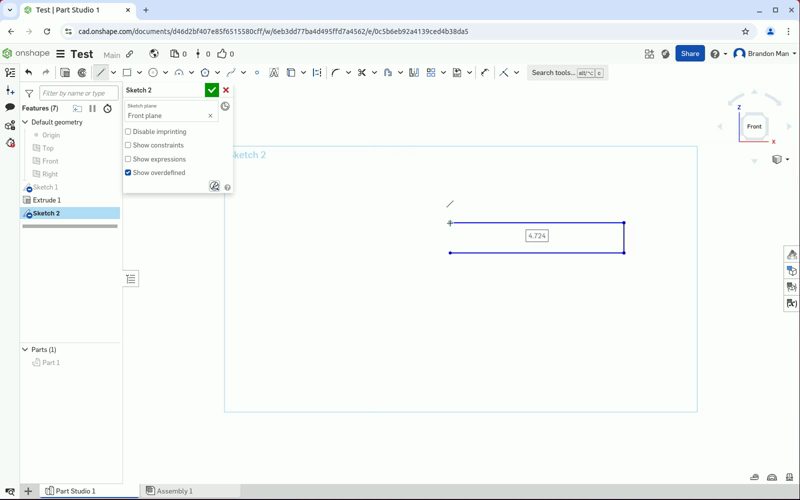
scroll(-6)
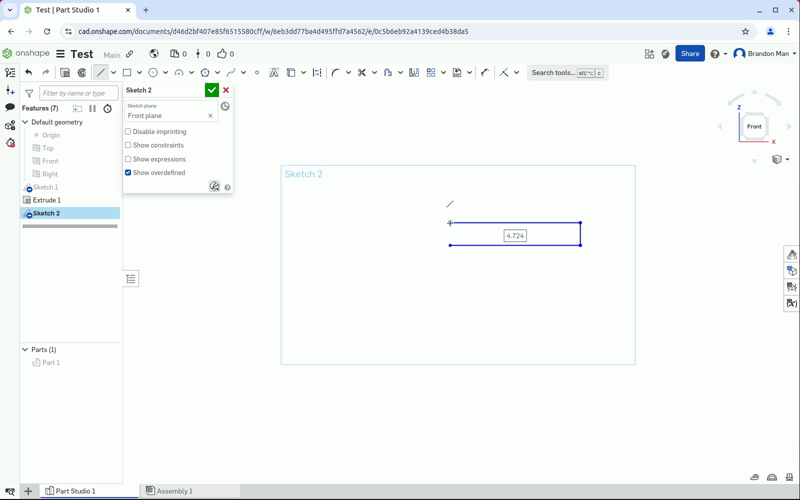
scroll(-6)
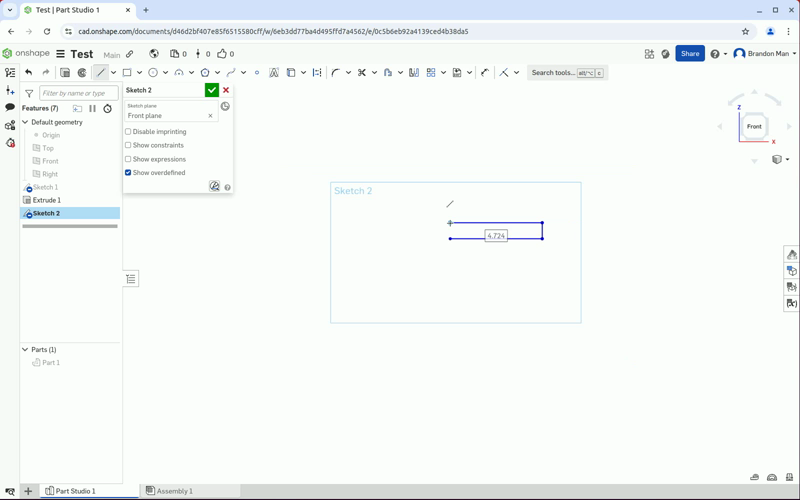
scroll(-6)
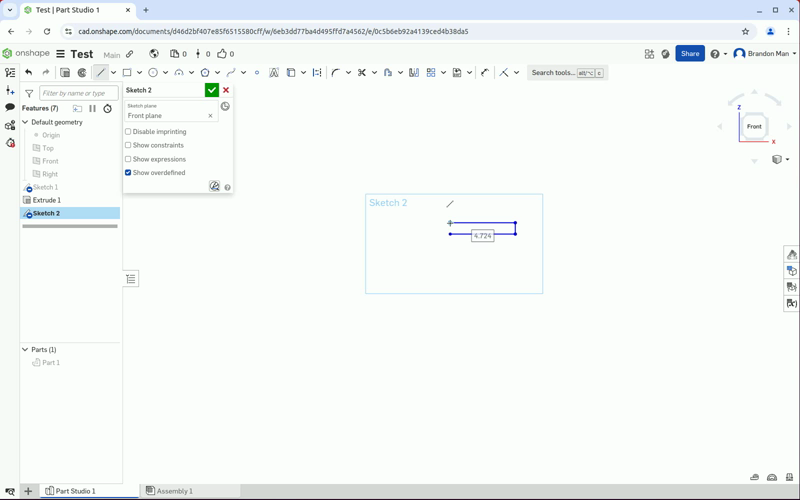
scroll(-6)
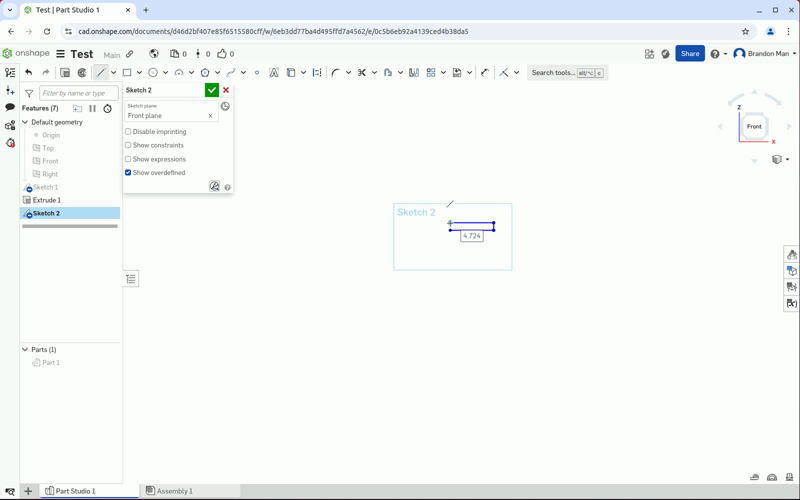
scroll(-6)
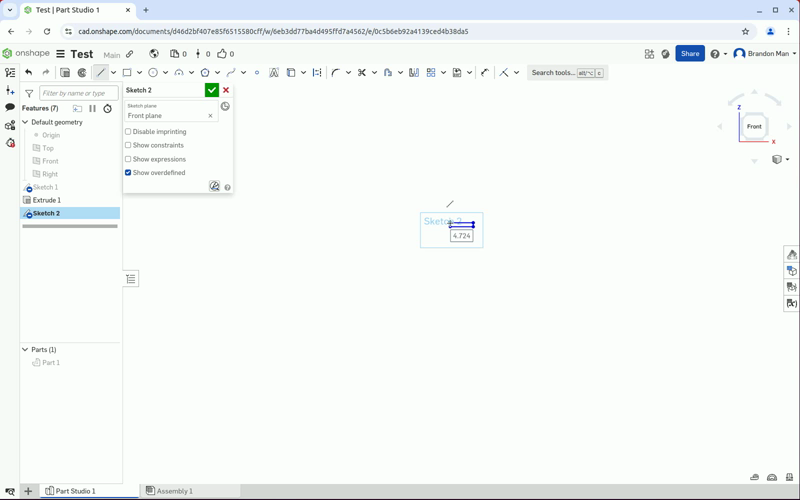
key_up(shift)
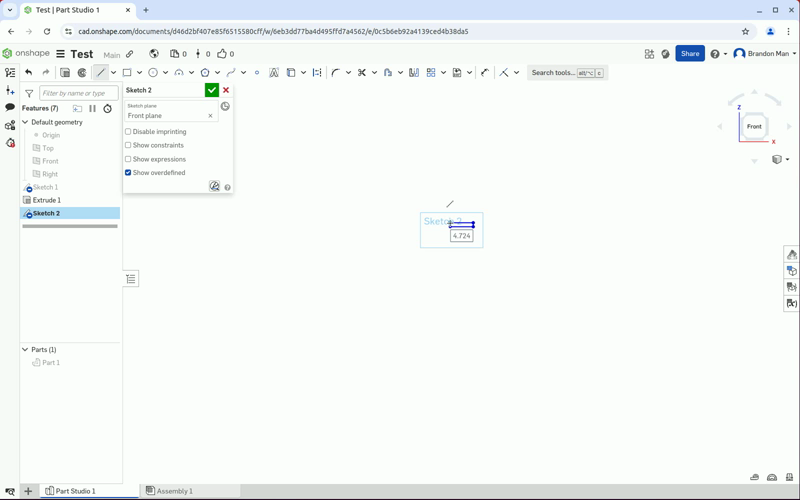
mouse_move(480, 222)
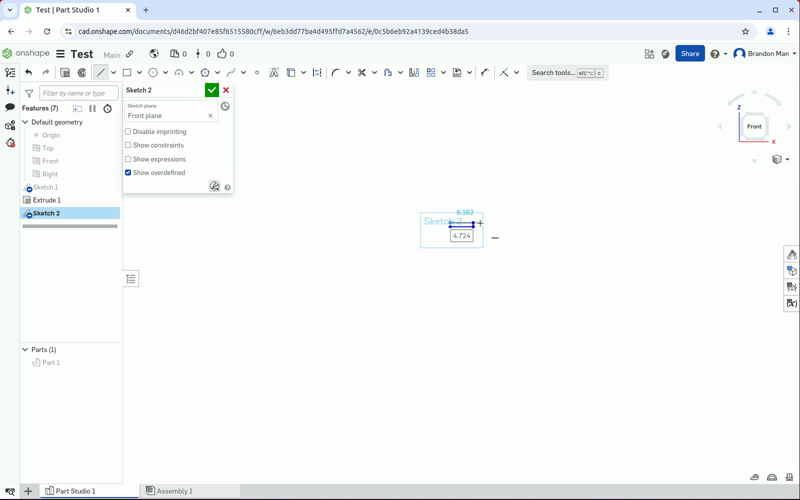
key_down(shift)
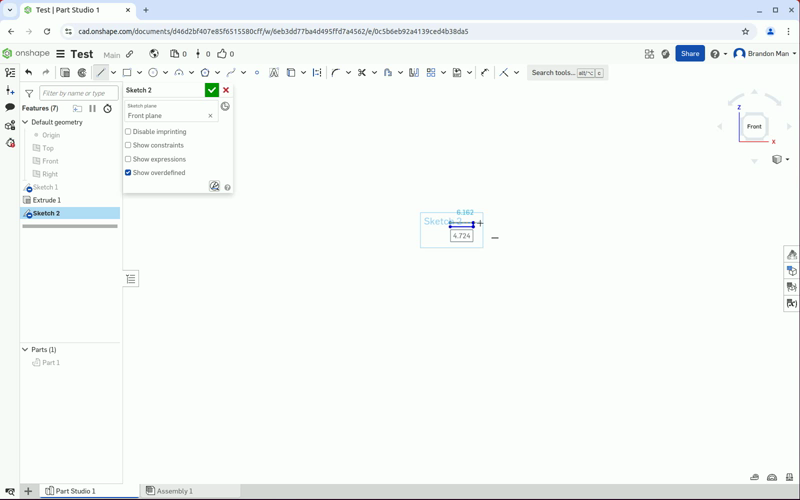
mouse_move(450, 226)
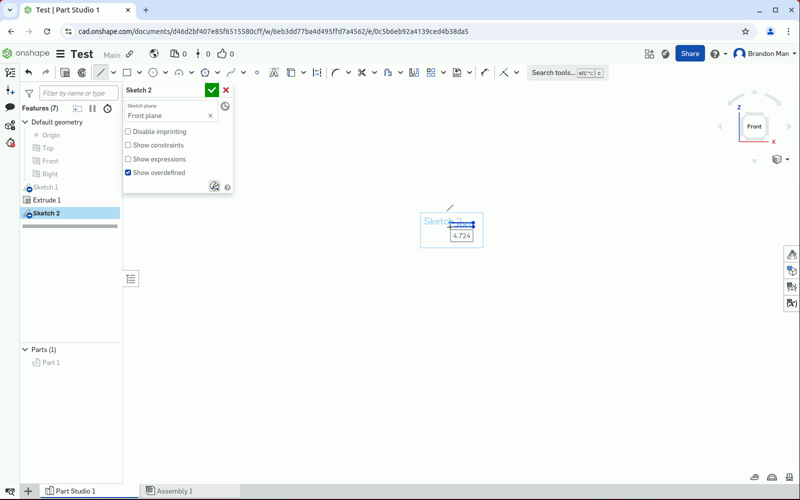
scroll(6)
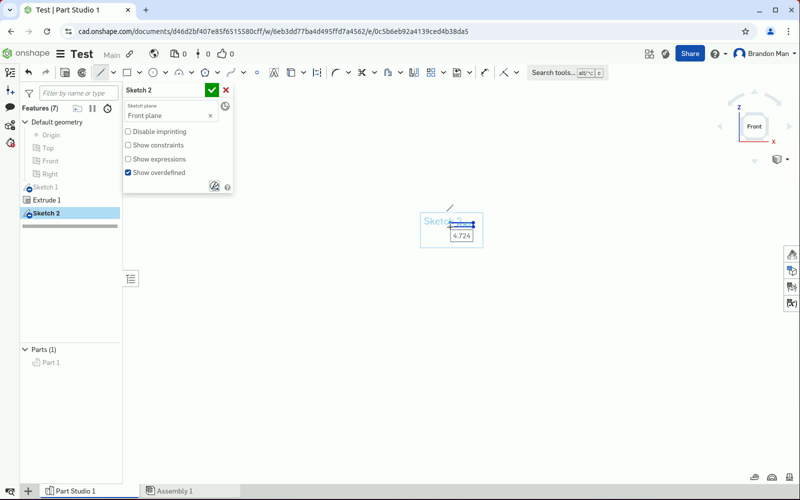
scroll(6)
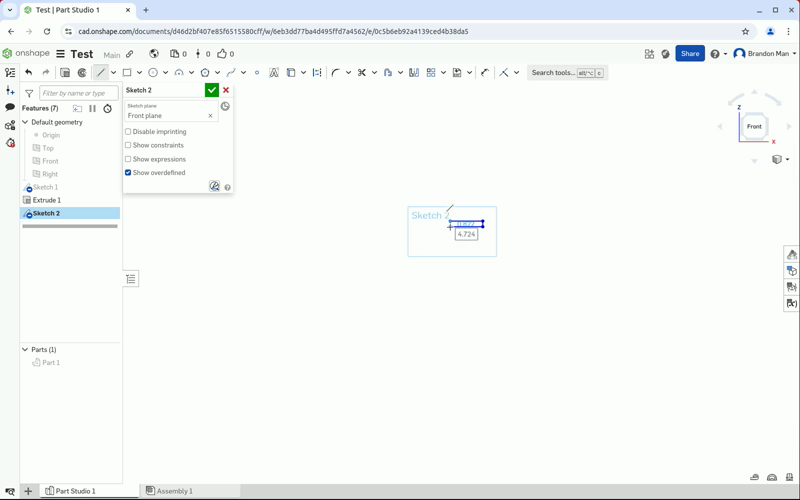
scroll(6)
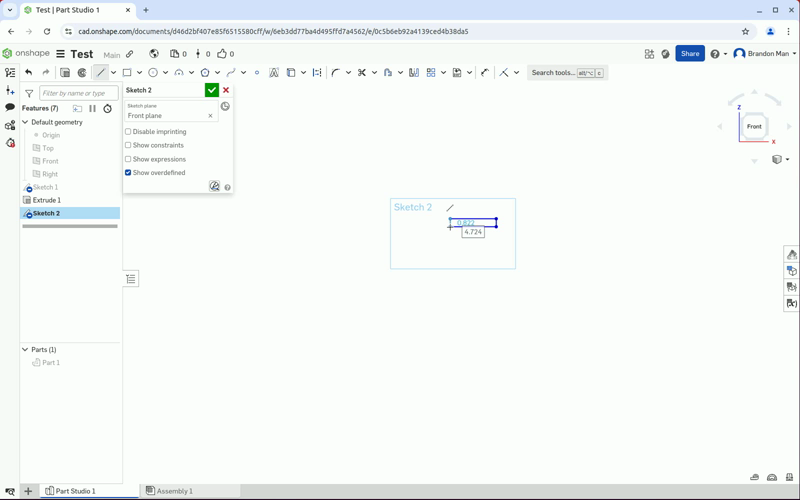
scroll(6)
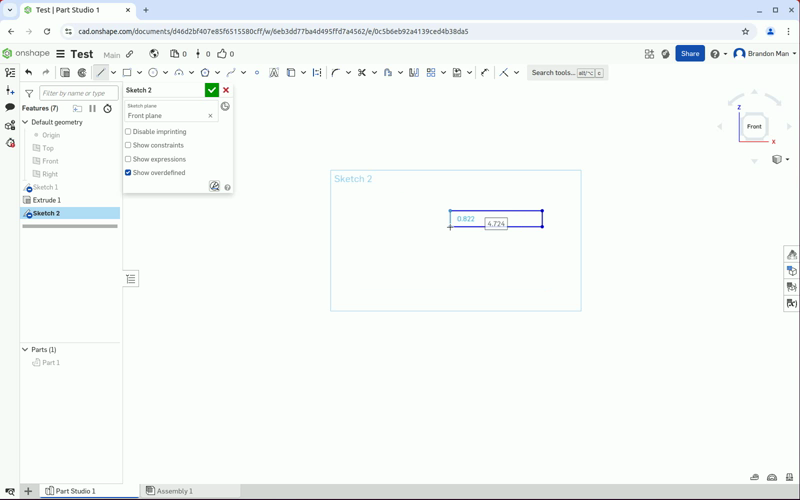
scroll(6)
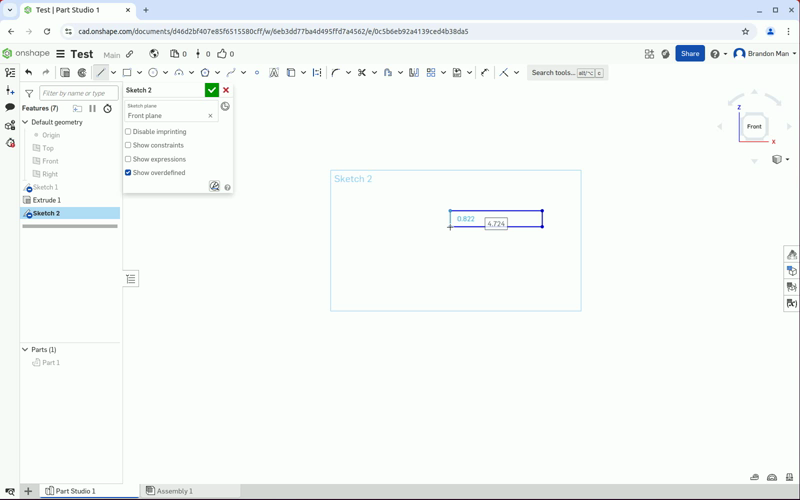
scroll(6)
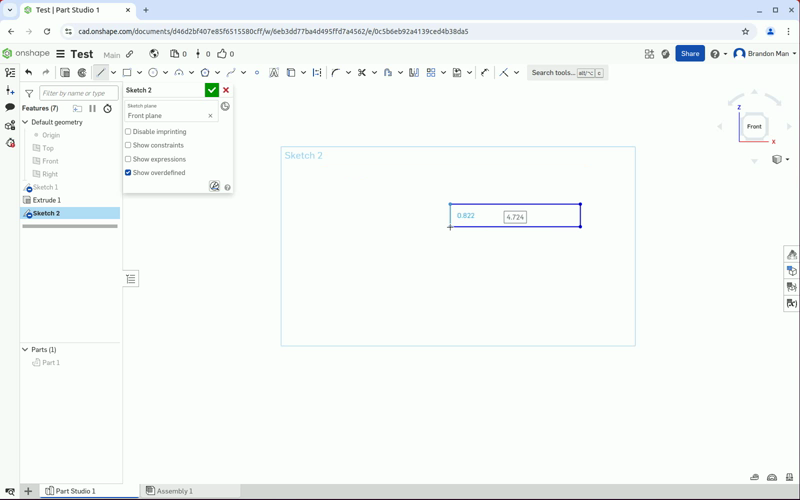
scroll(6)
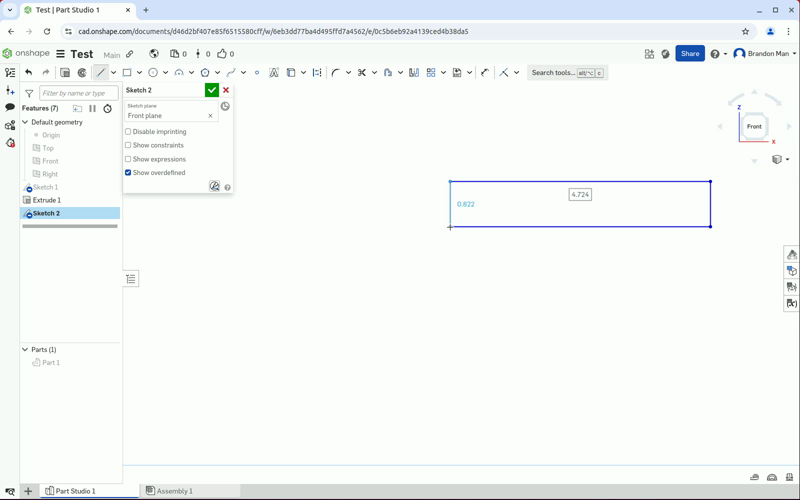
key_up(shift)
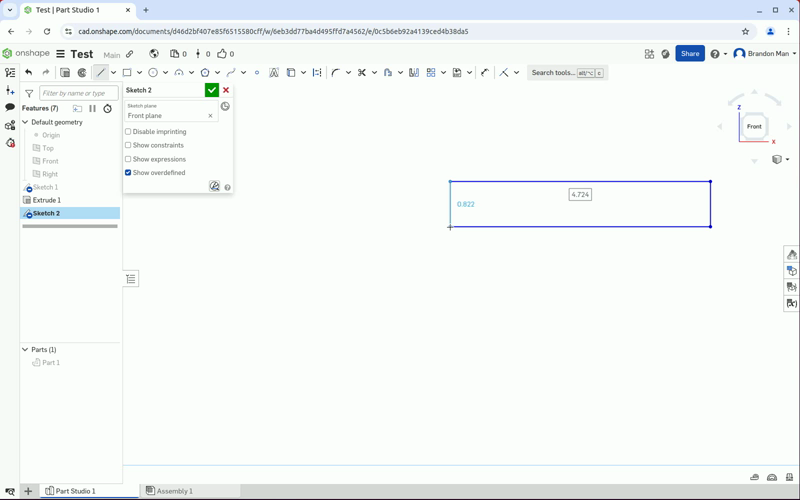
click(450, 226)
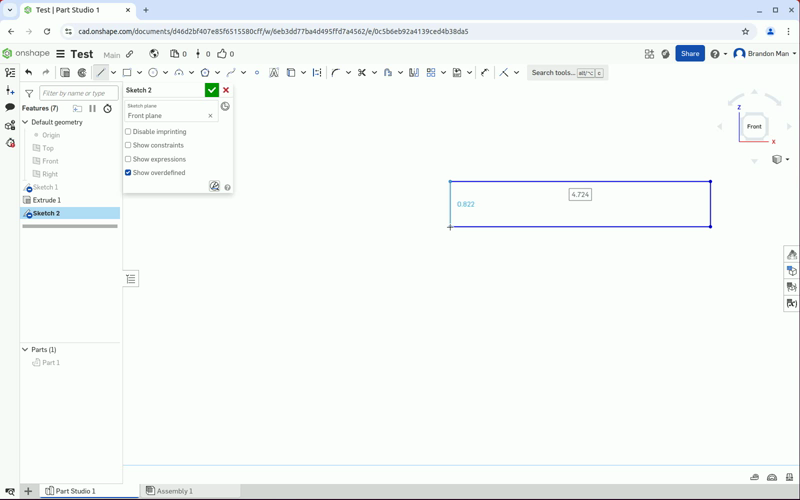
scroll(-6)
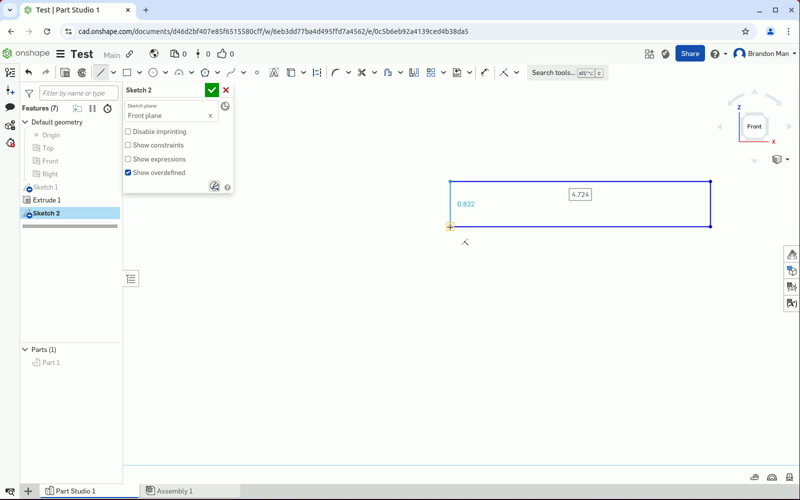
scroll(-6)
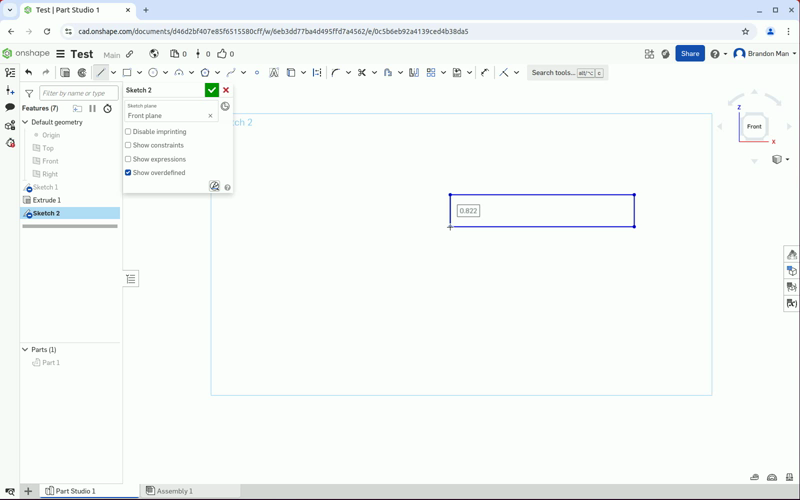
scroll(-6)
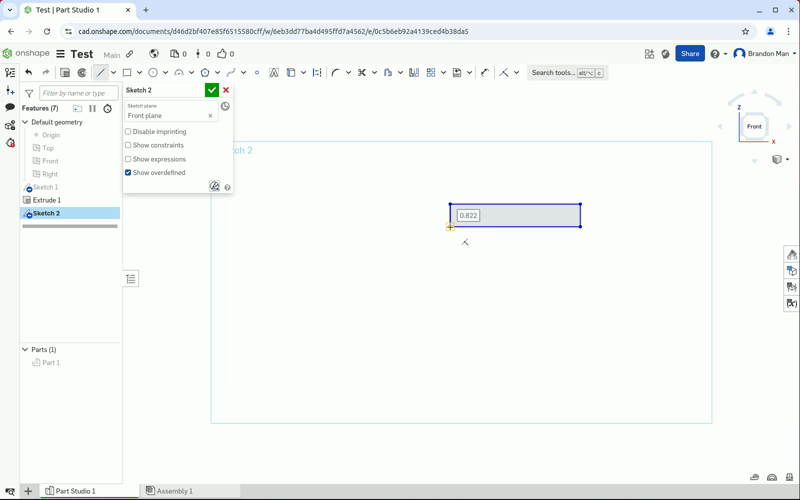
scroll(-6)
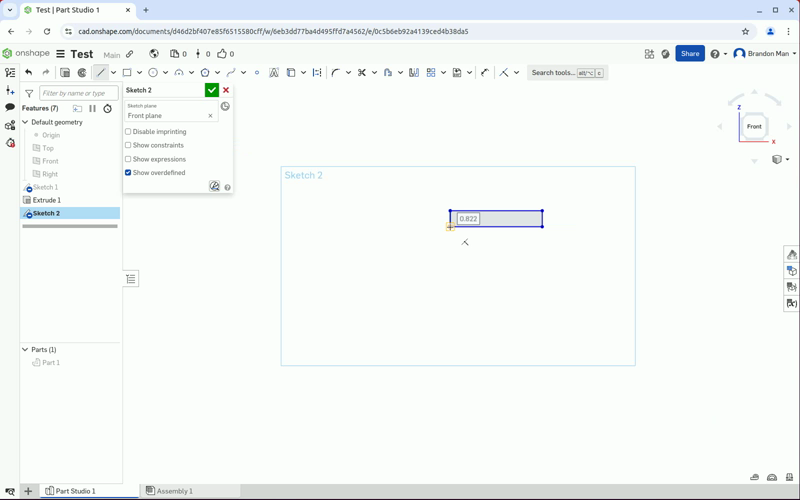
scroll(-6)
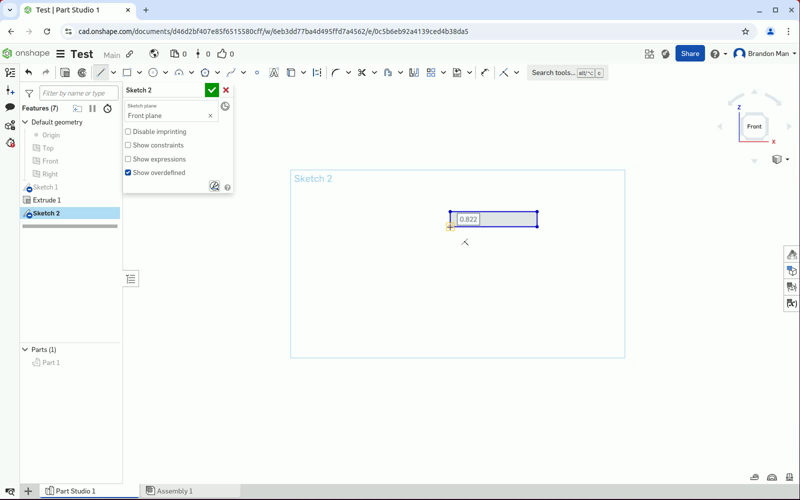
scroll(-6)
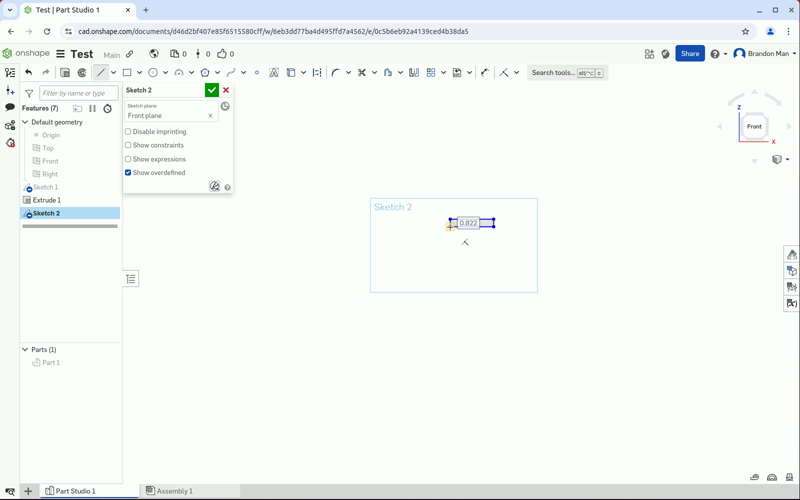
scroll(-6)
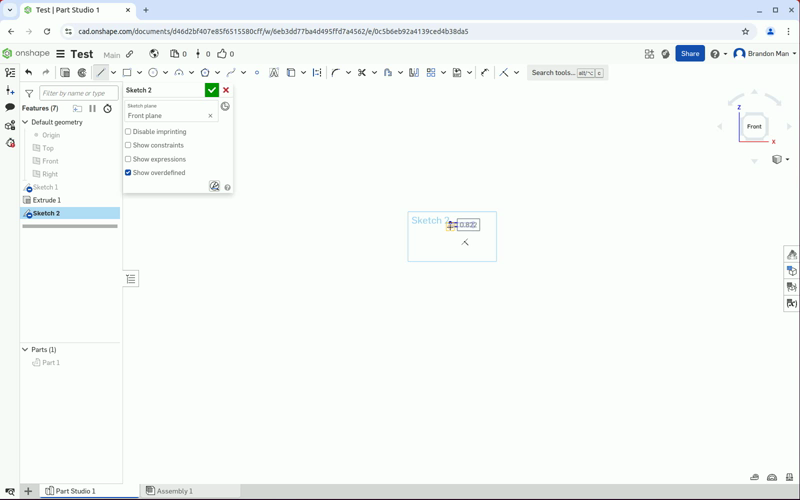
key(esc)
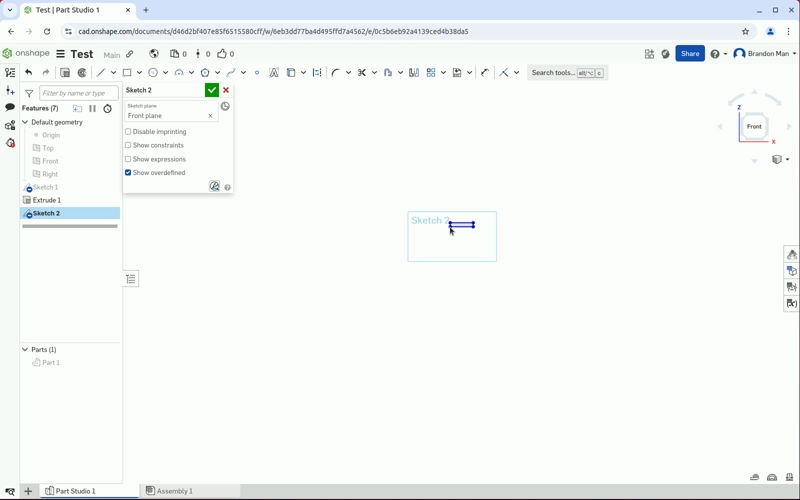
mouse_move(466, 226)
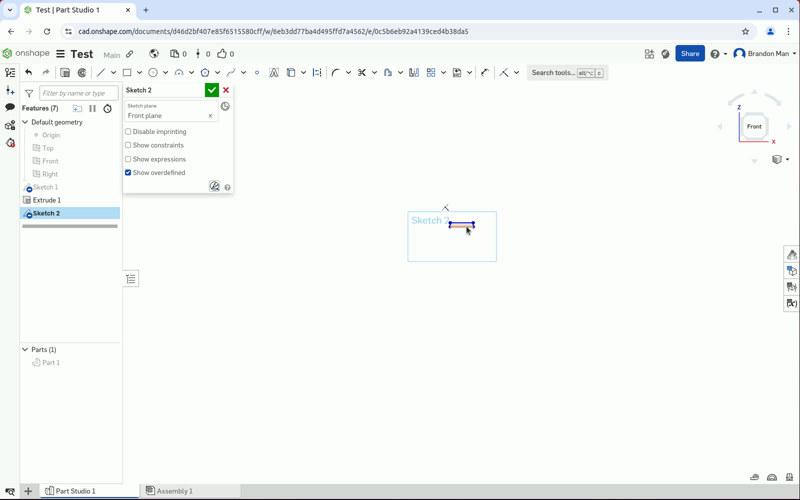
scroll(6)
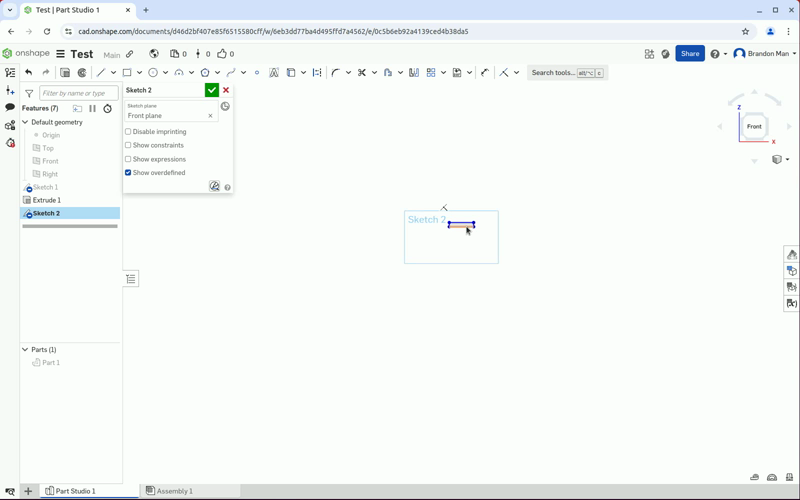
scroll(6)
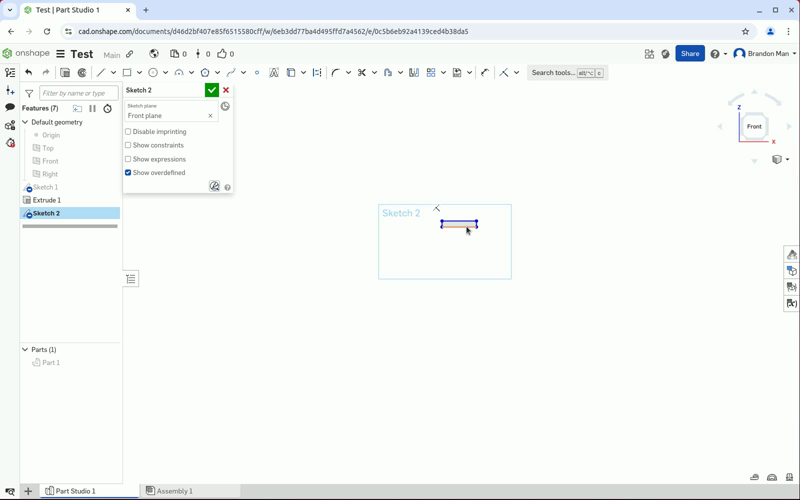
scroll(6)
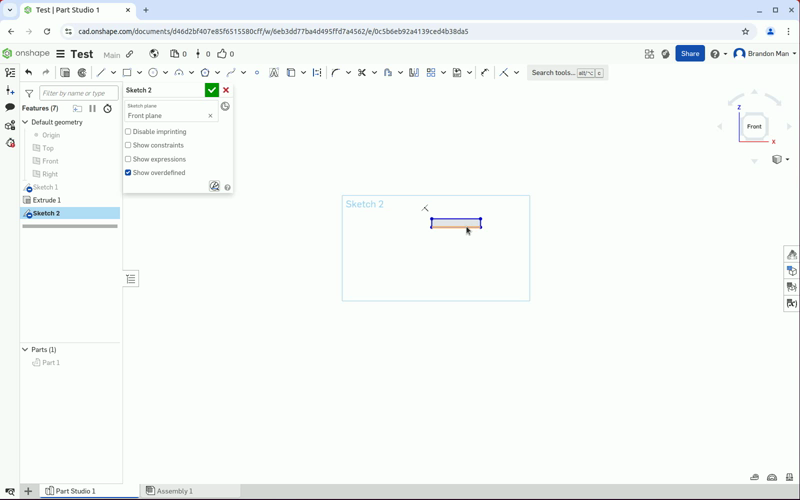
scroll(6)
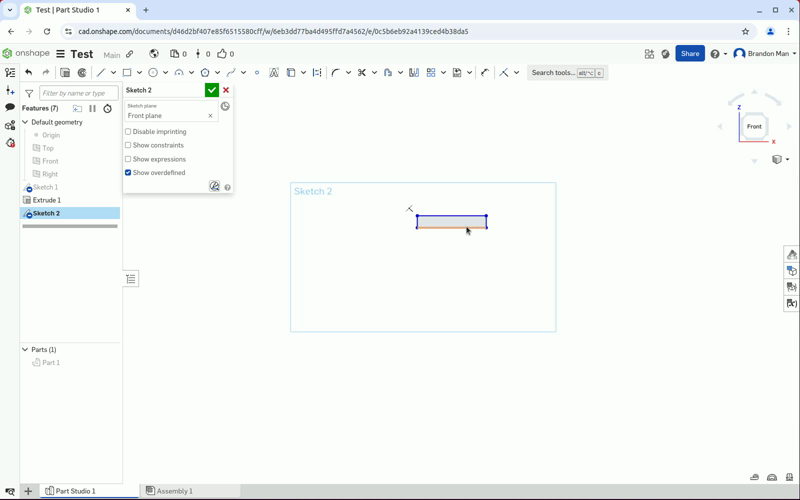
scroll(6)
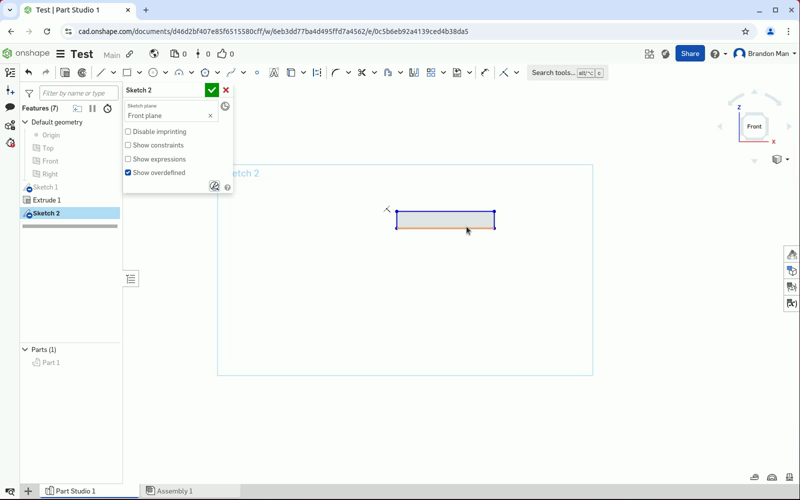
scroll(6)
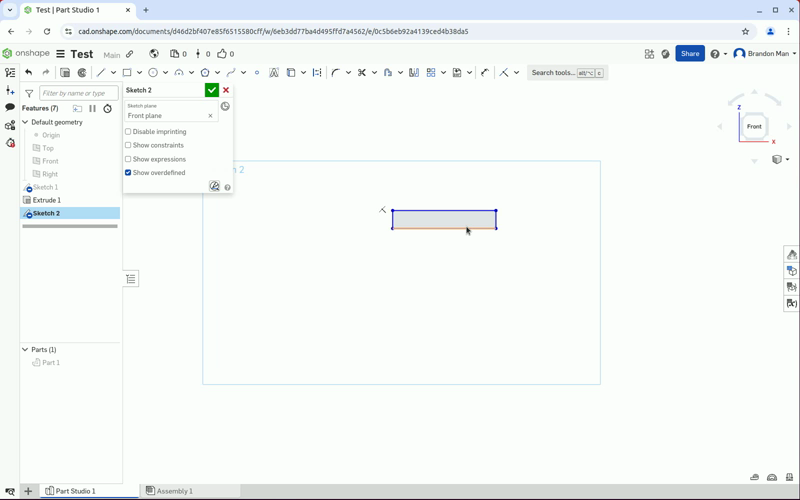
scroll(6)
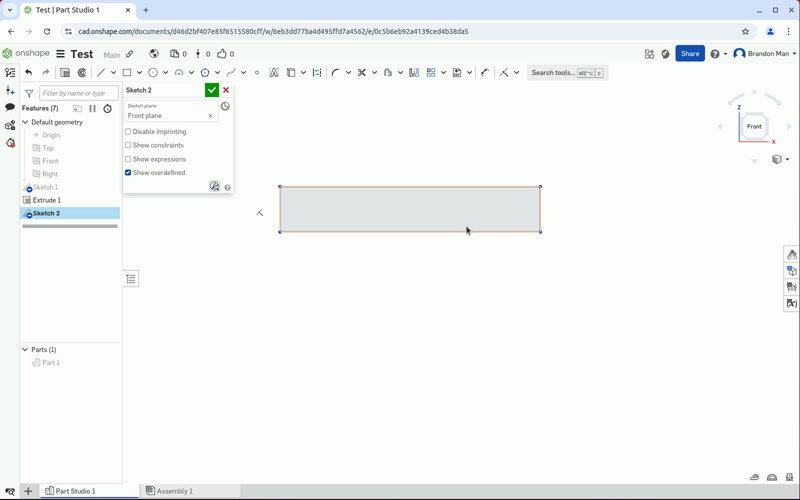
click(466, 226)
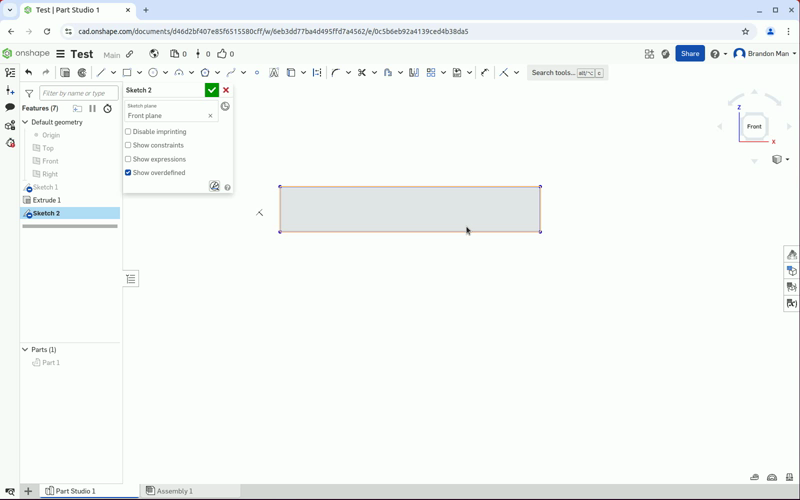
scroll(-6)
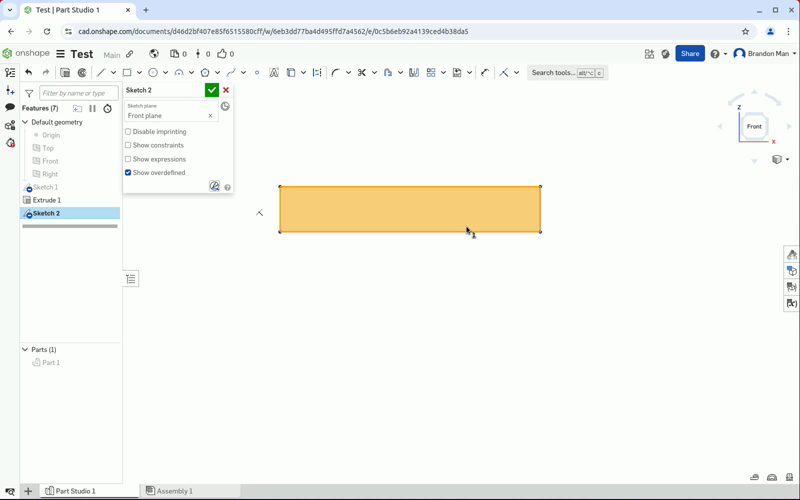
scroll(-6)
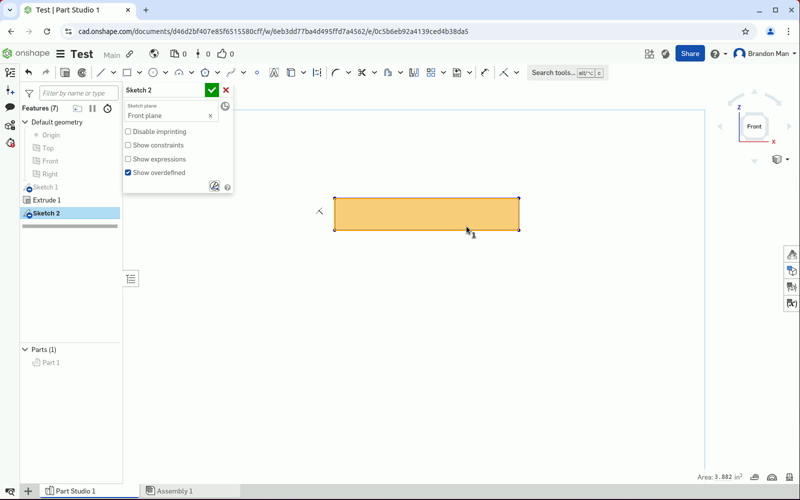
scroll(-6)
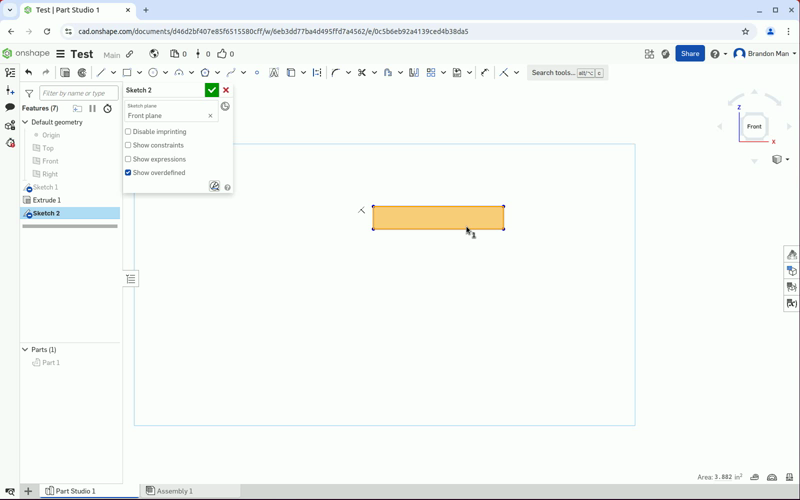
scroll(-6)
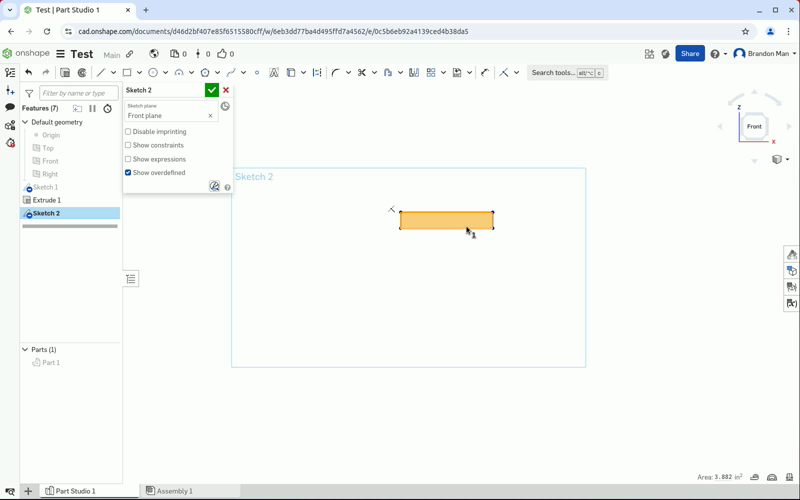
scroll(-6)
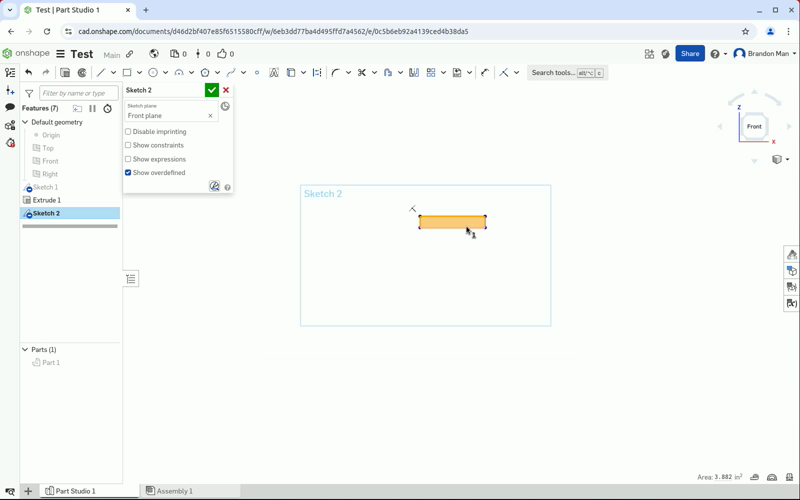
scroll(-6)
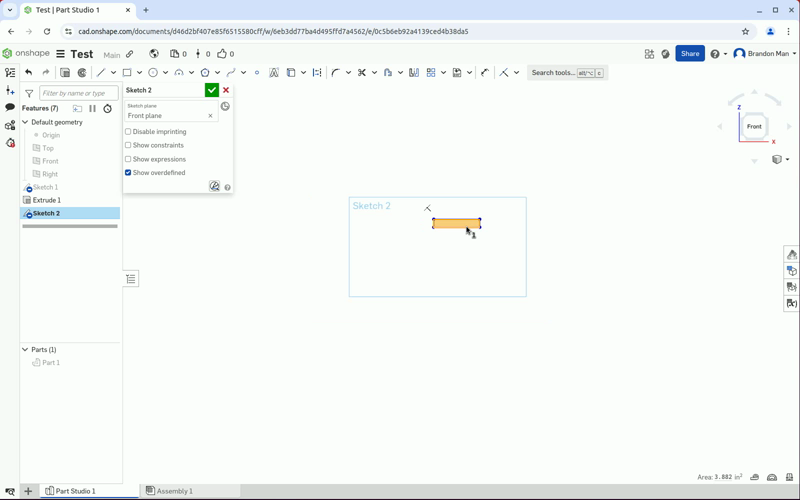
scroll(-6)
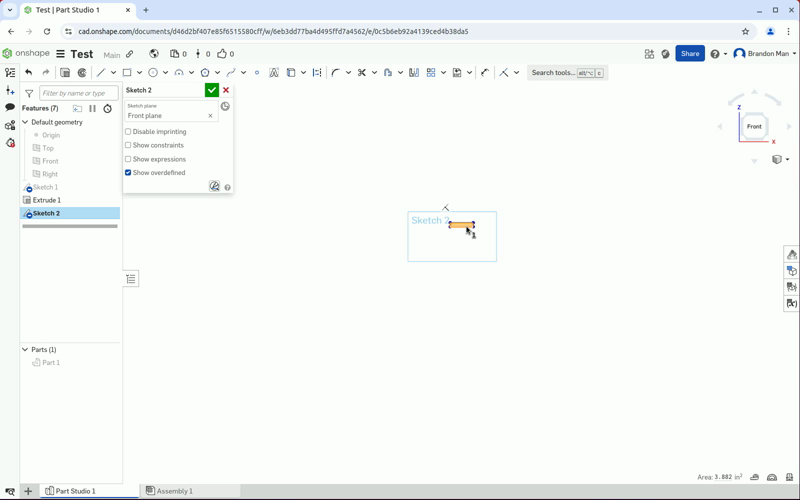
mouse_move(73, 352)
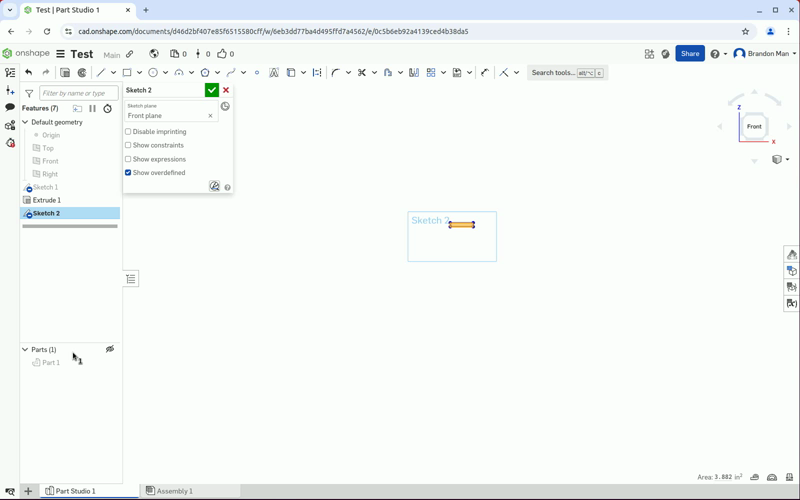
key(shift+y)
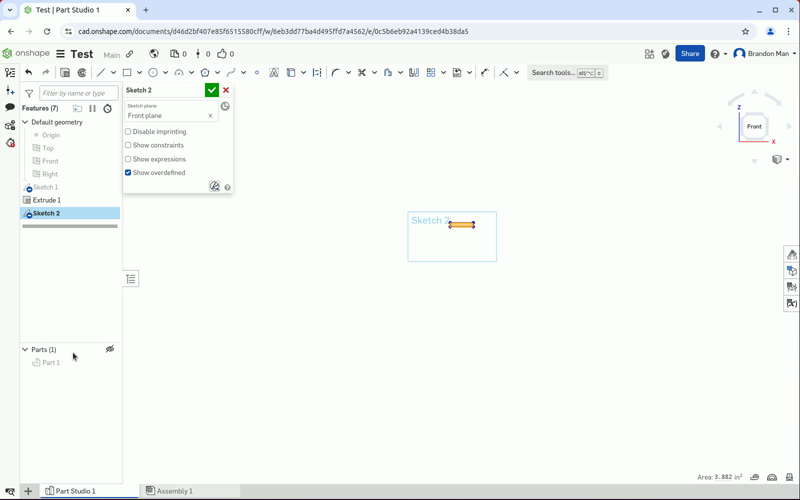
key(shift+e)
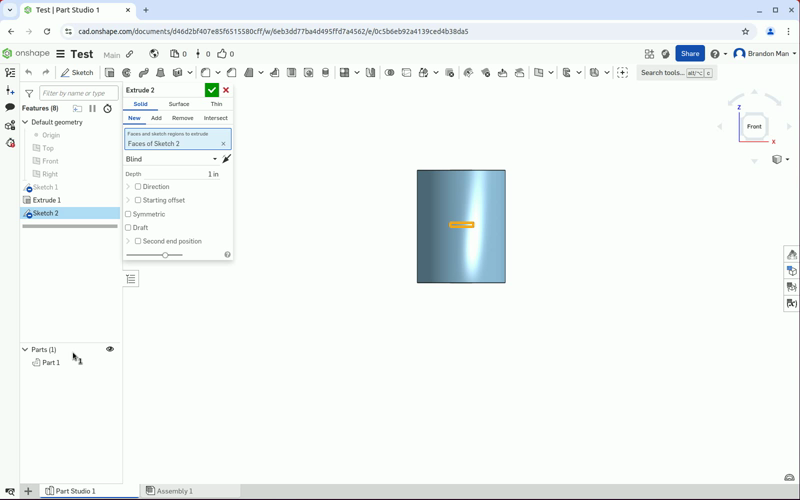
mouse_move(143, 106)
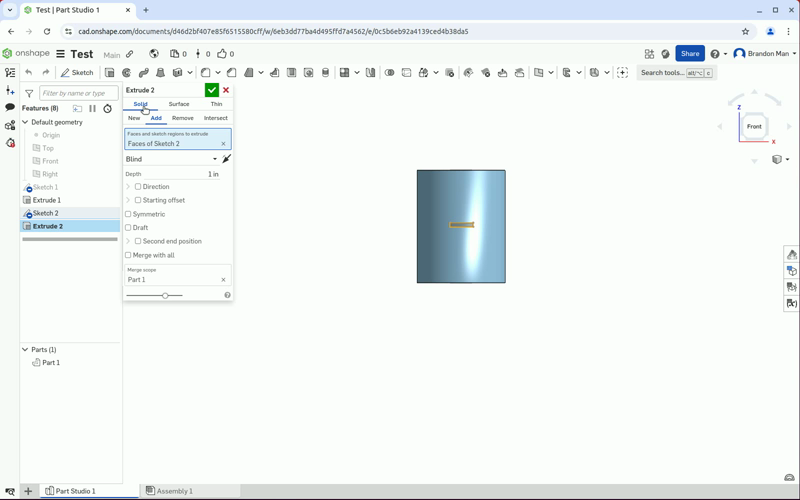
click(143, 106)
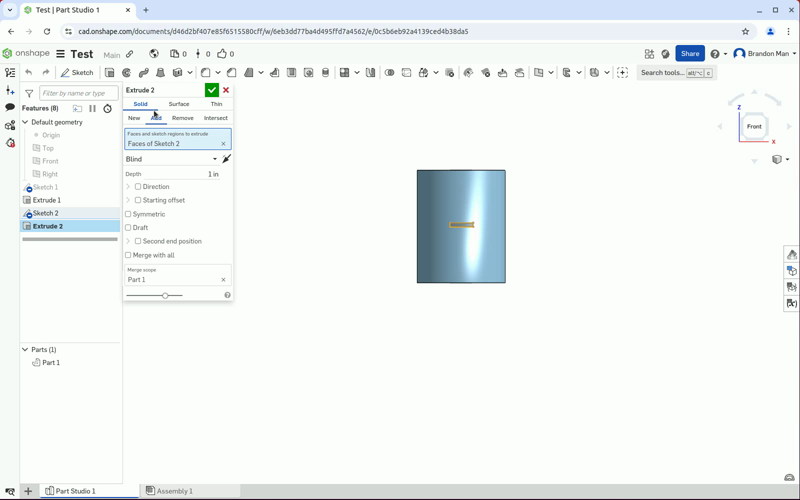
mouse_move(186, 120)
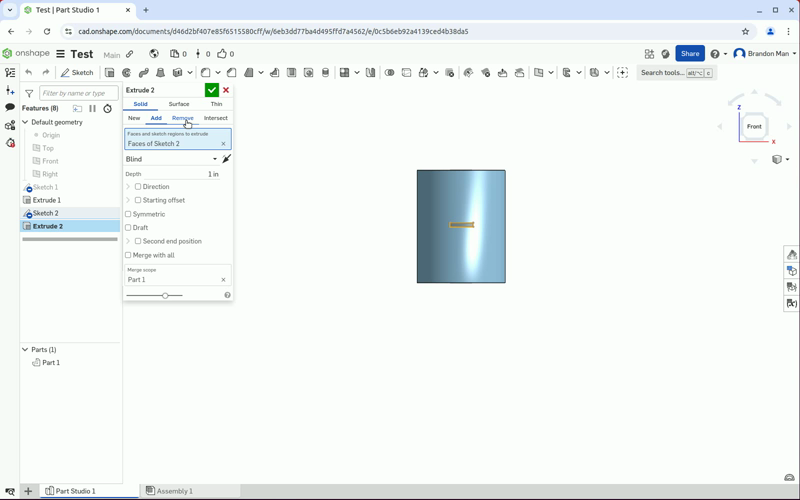
click(186, 120)
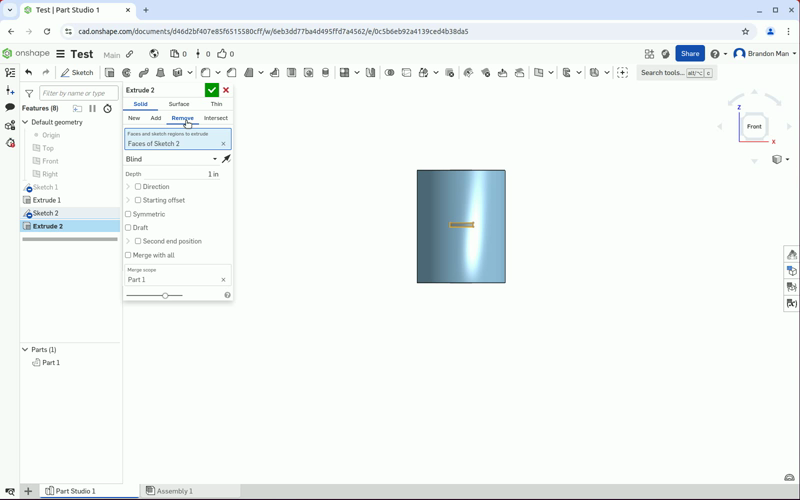
key(tab, 4)
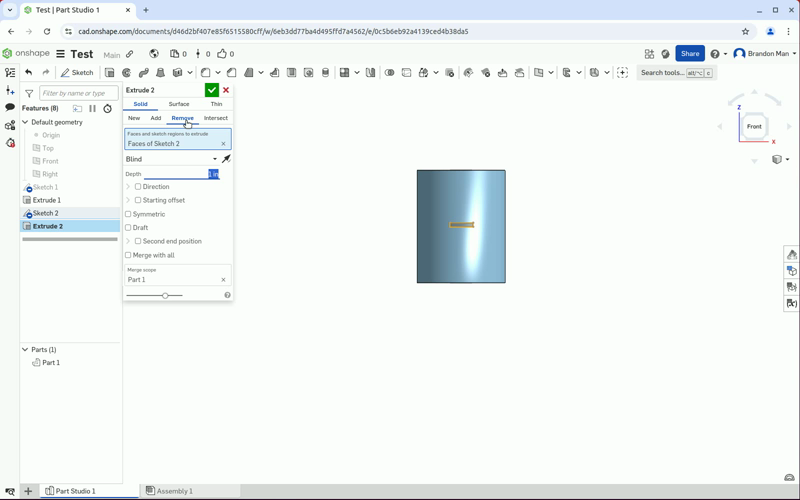
text(23.108)
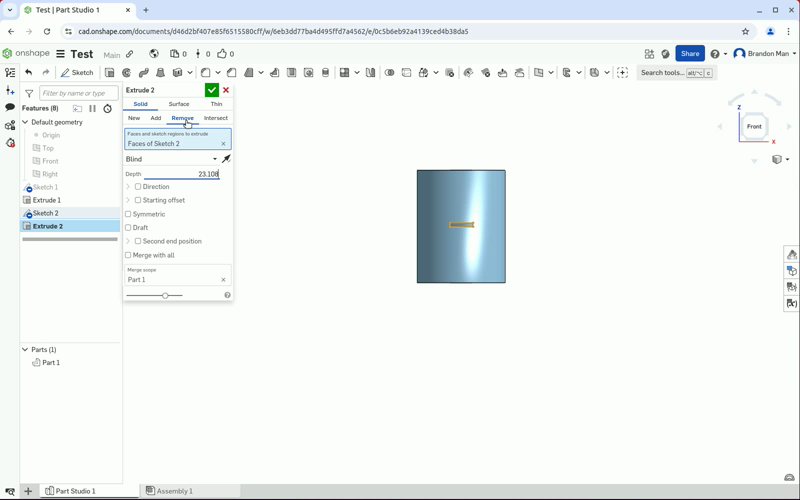
key(tab, 3)
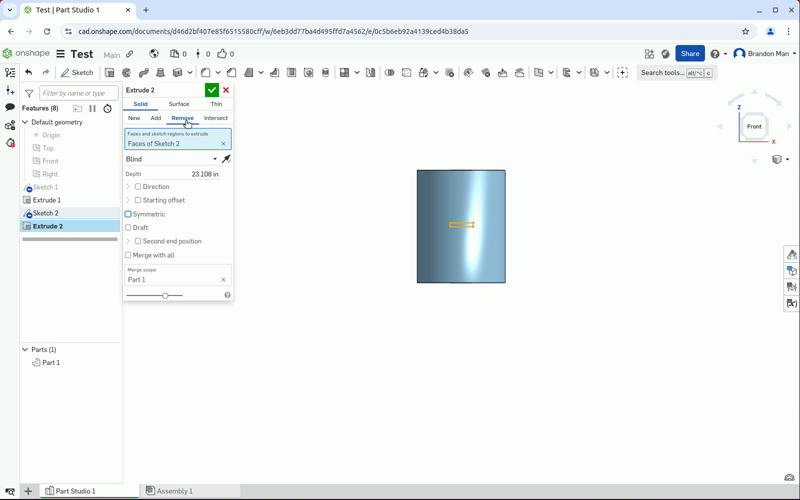
key(space)
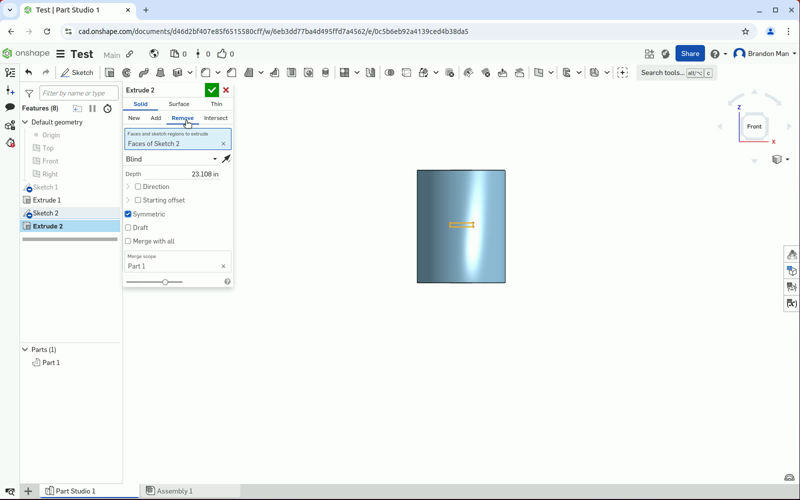
key(tab, 2)
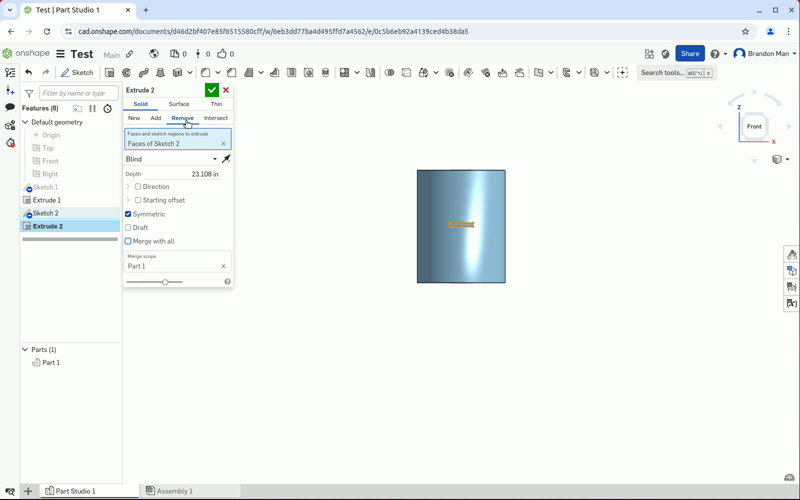
key(space)
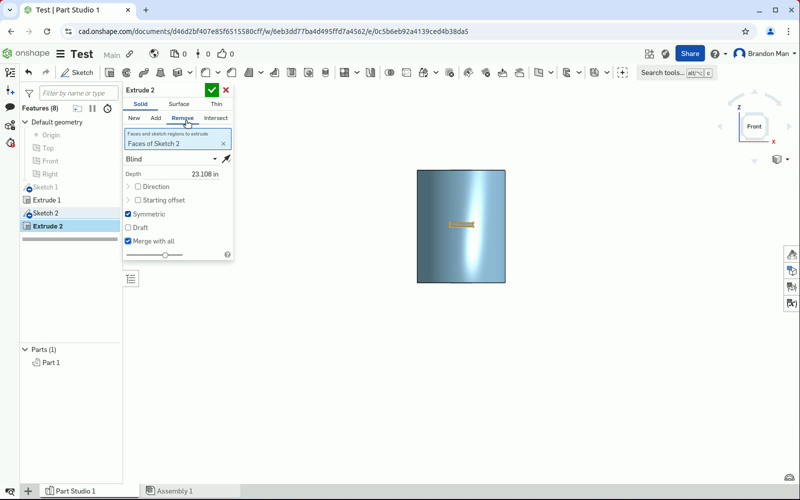
key(enter)
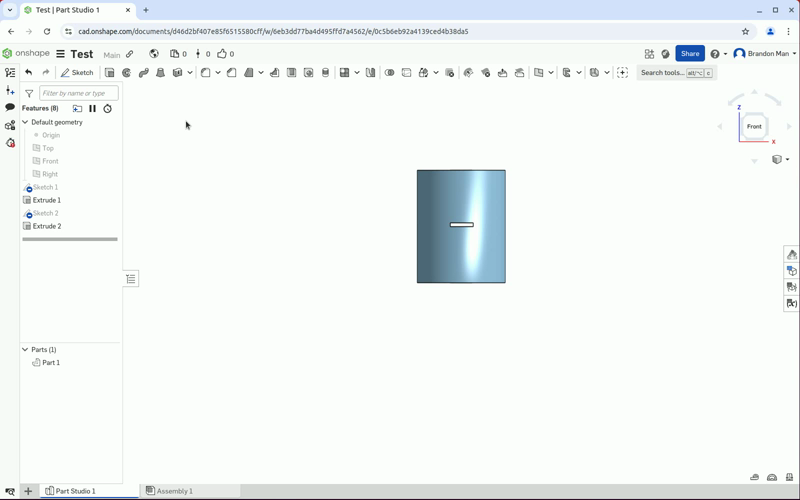
key(shift+h)
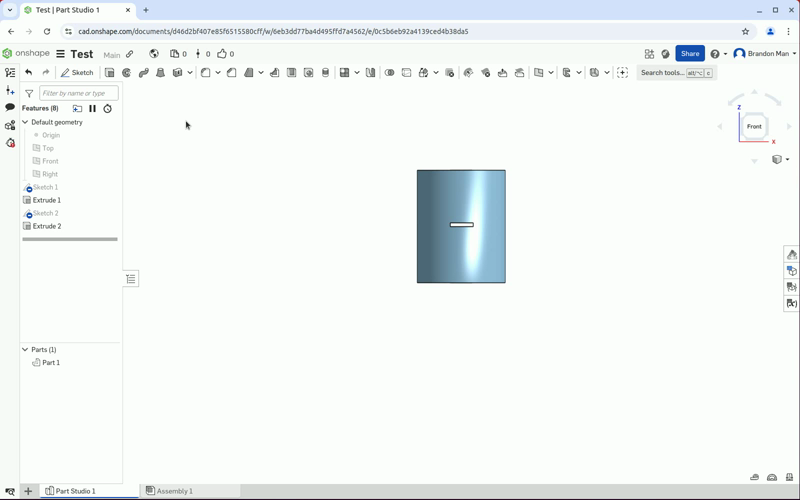
key(shift+h)
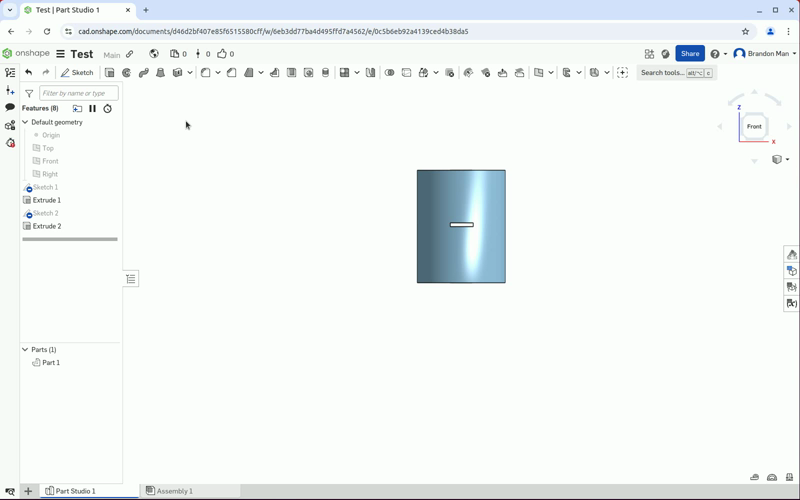
mouse_move(73, 189)
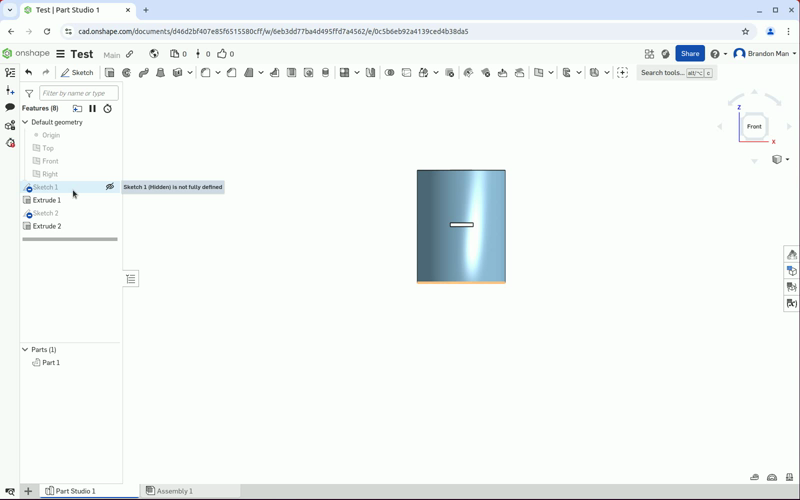
click(73, 189)
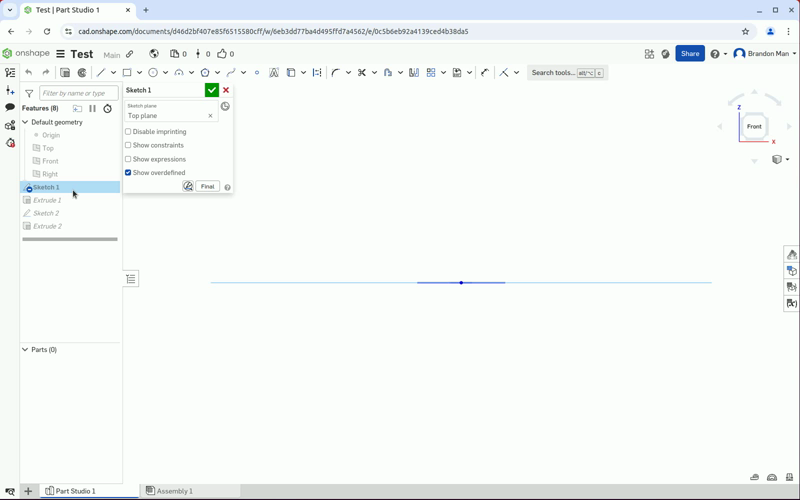
mouse_move(229, 92)
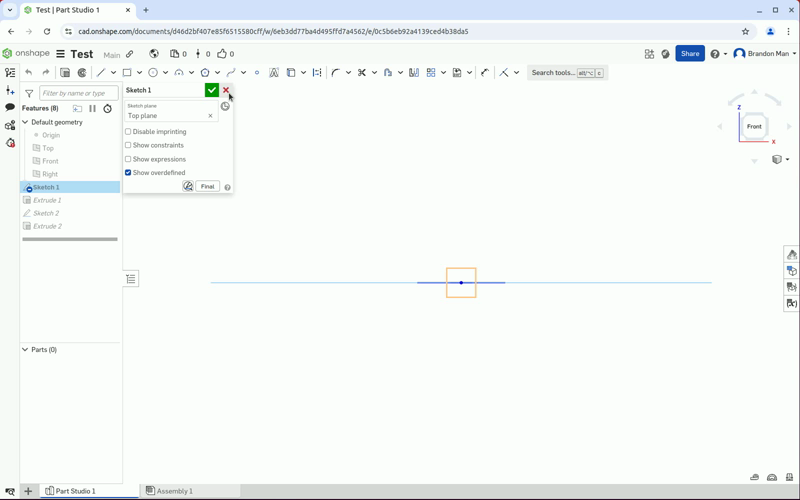
click(229, 92)
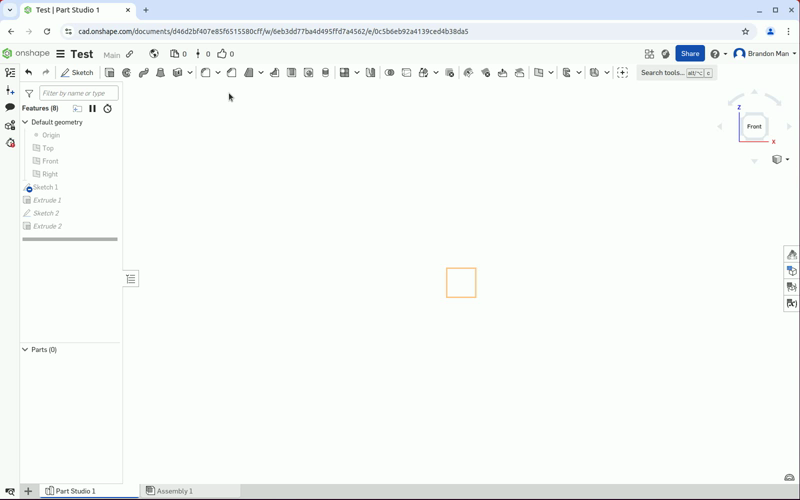
mouse_move(73, 352)
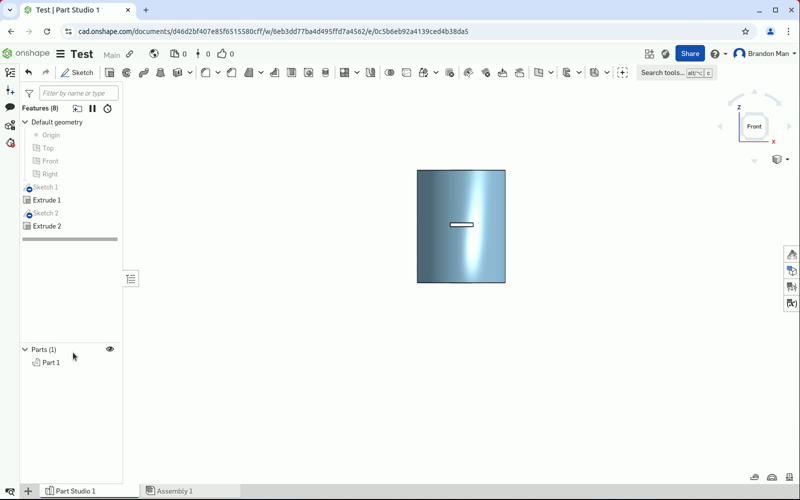
key(y)
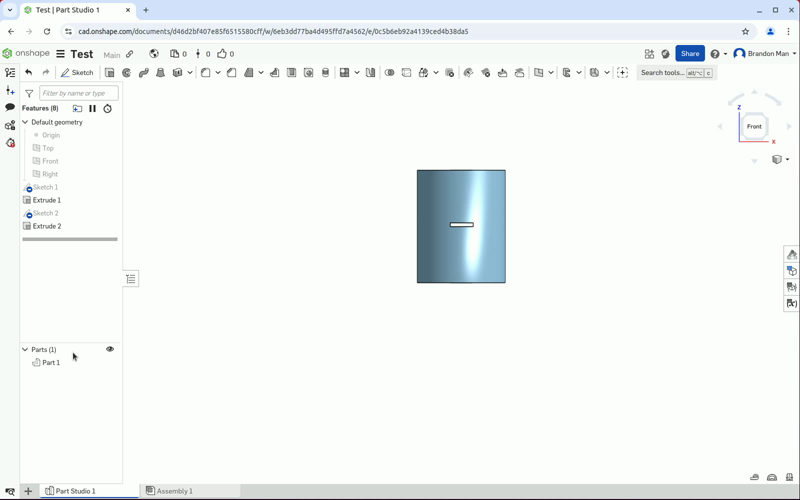
key(shift+p)
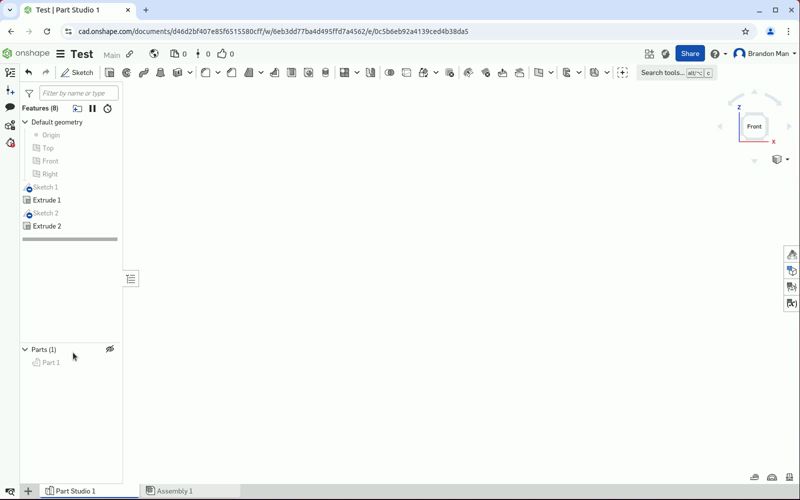
key(space)
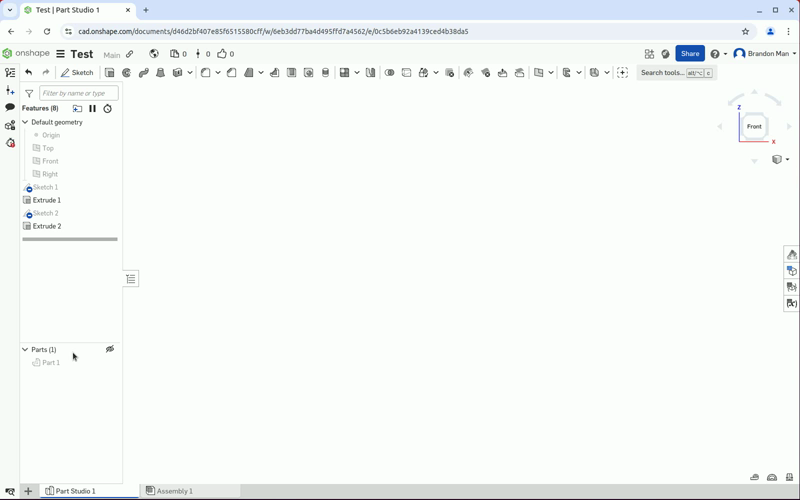
key_down(shift)
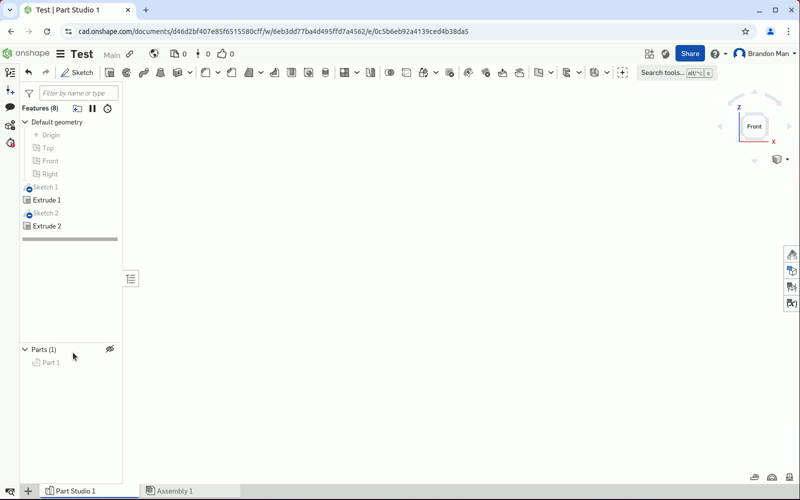
key(down)
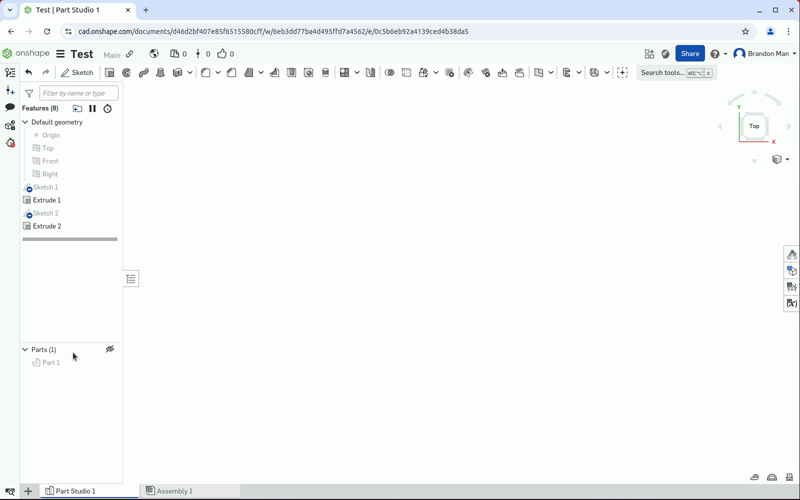
key_up(shift)
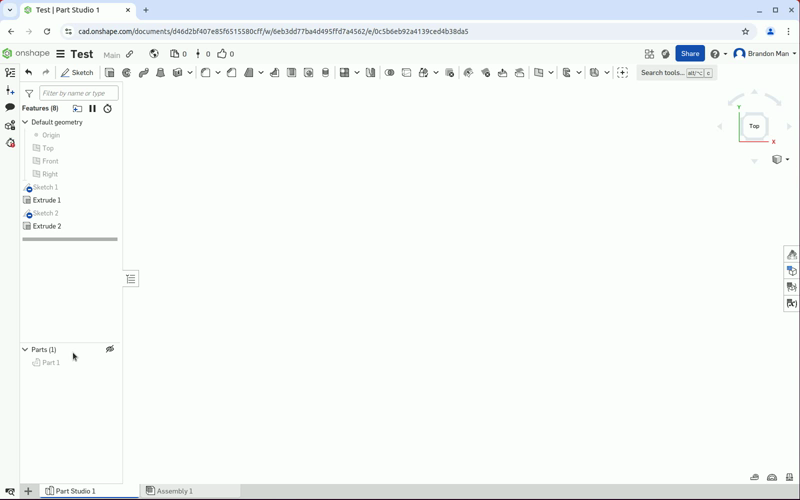
mouse_move(73, 352)
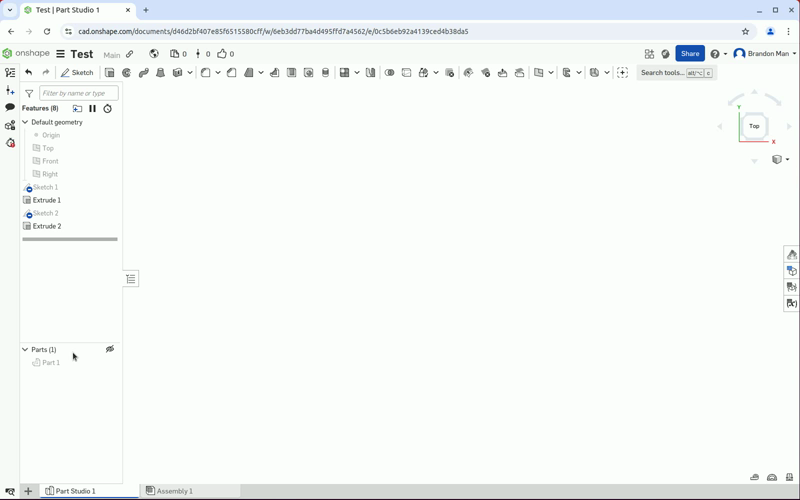
key(shift+y)
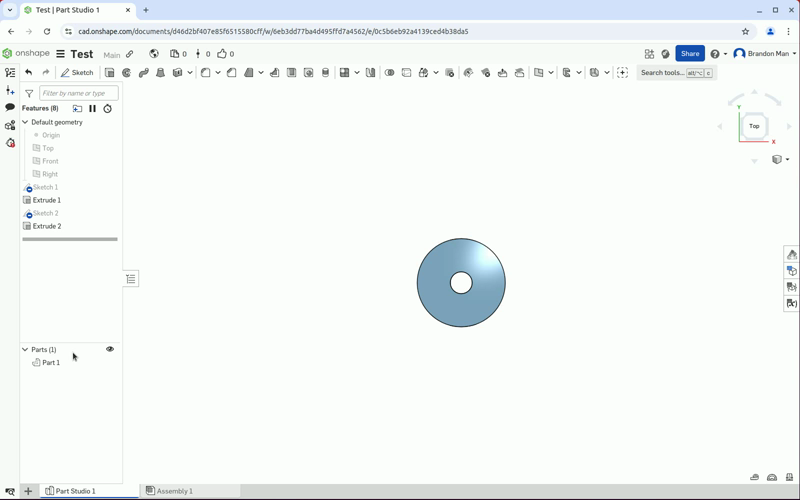
mouse_move(541, 75)
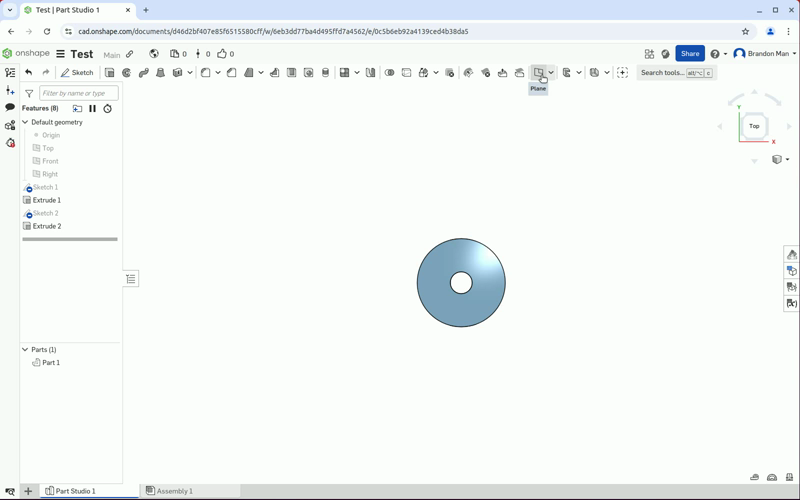
click(541, 75)
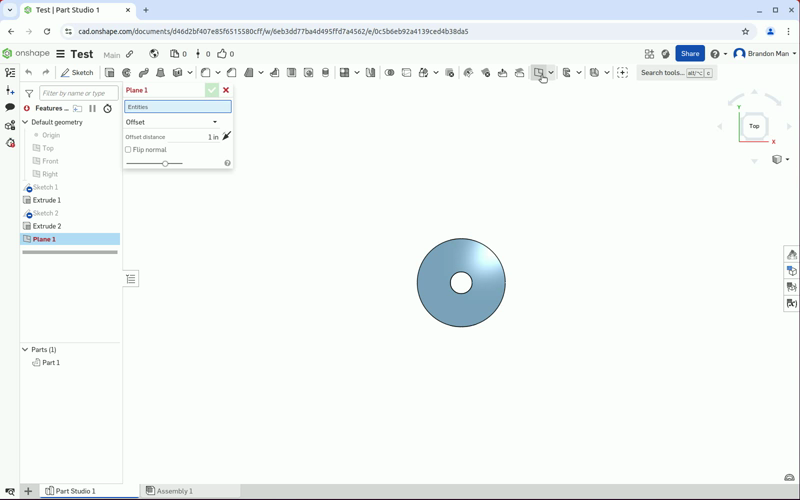
mouse_move(73, 150)
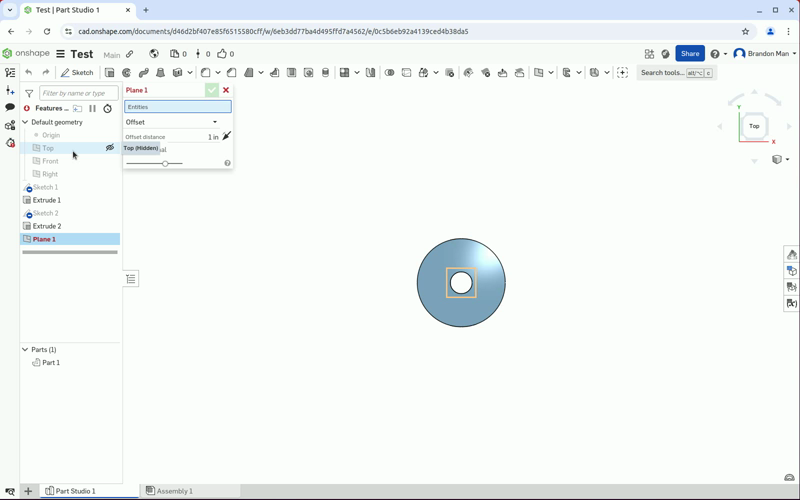
click(73, 150)
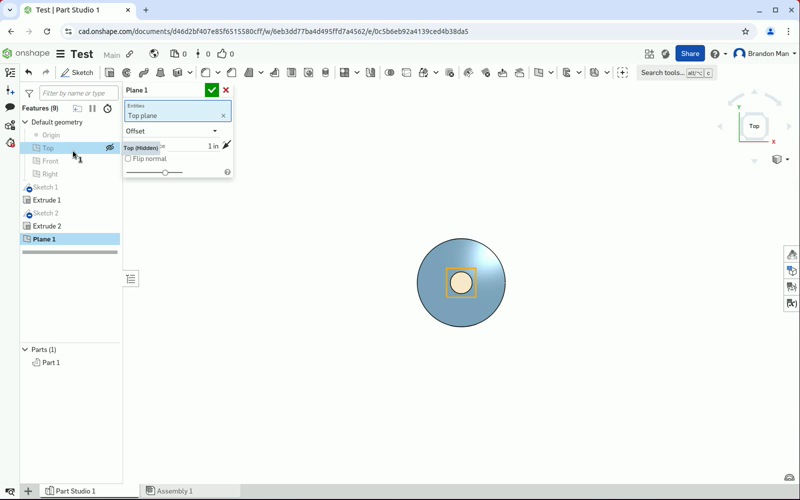
key(tab, 2)
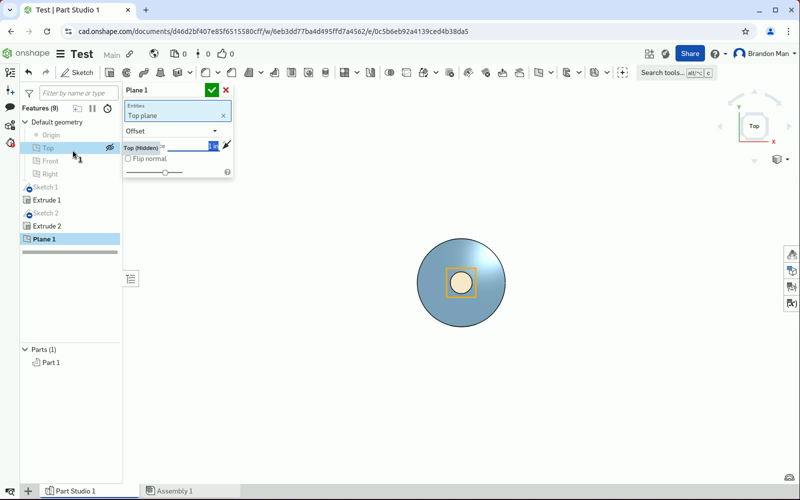
text(23.108)
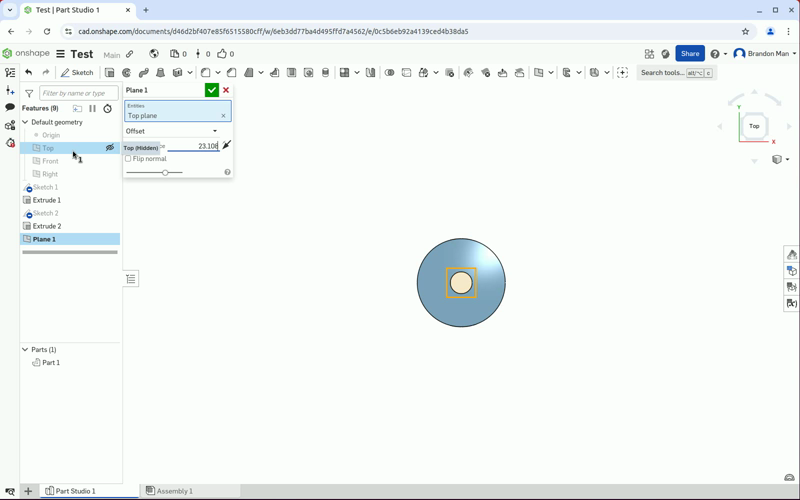
key(enter, 2)
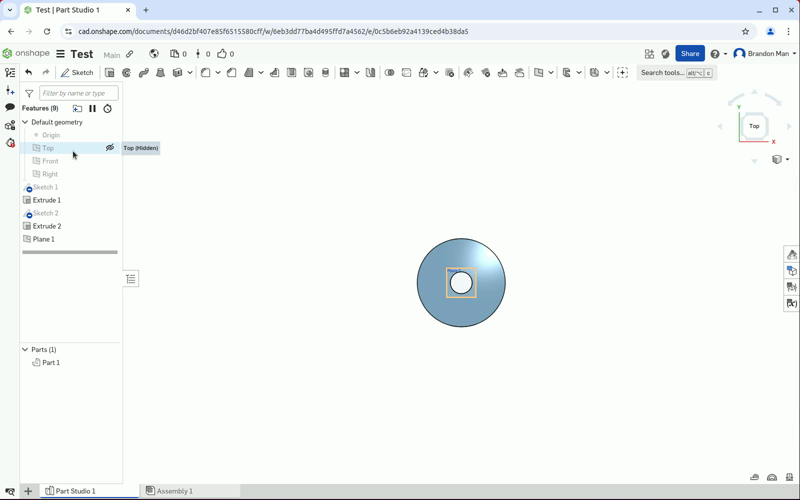
key(shift+s)
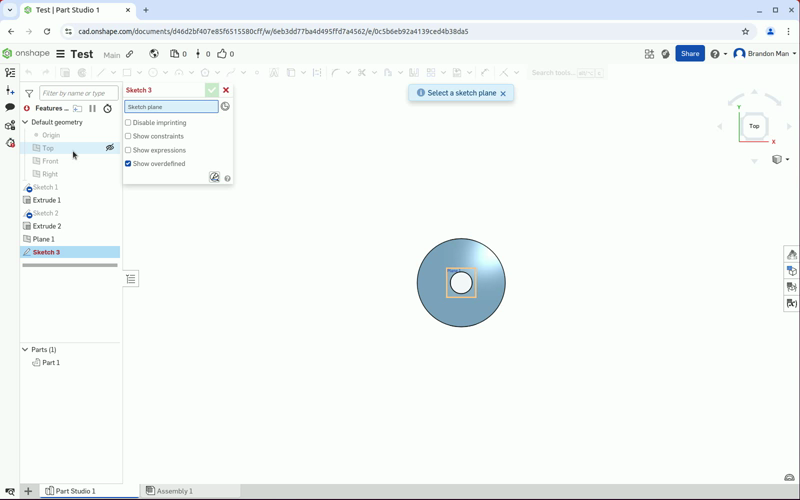
mouse_move(73, 241)
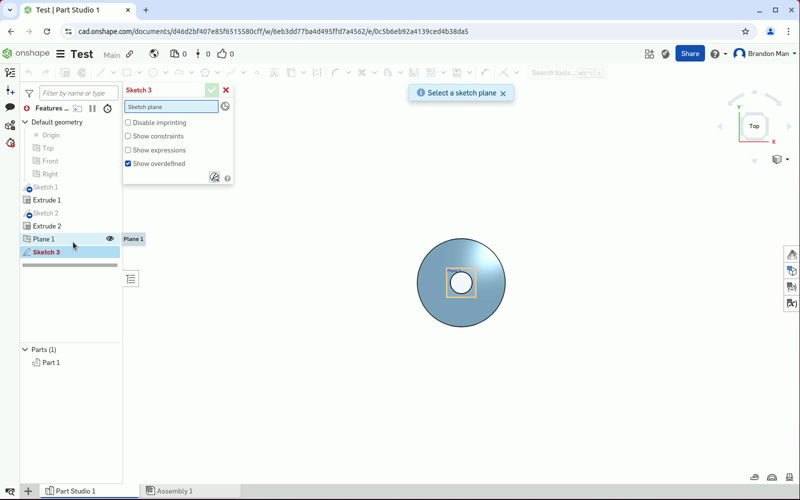
click(73, 241)
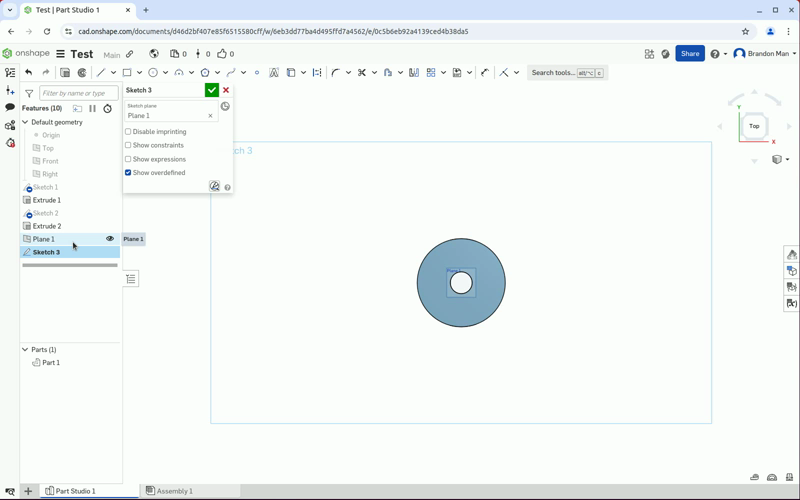
mouse_move(73, 352)
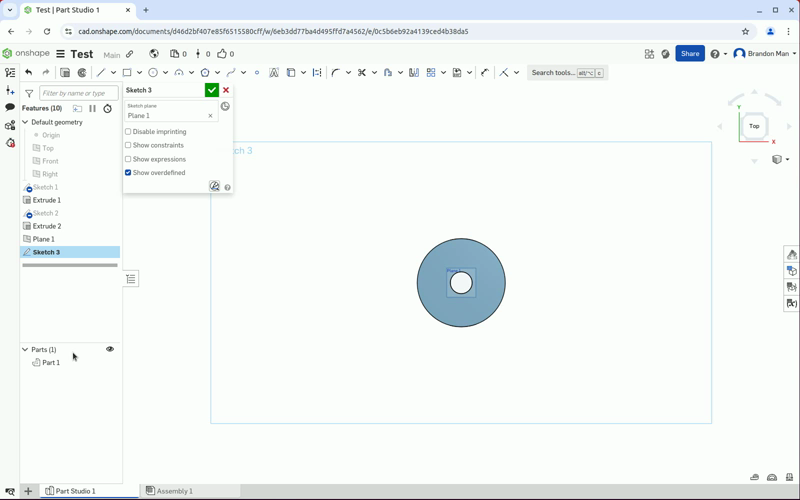
key(y)
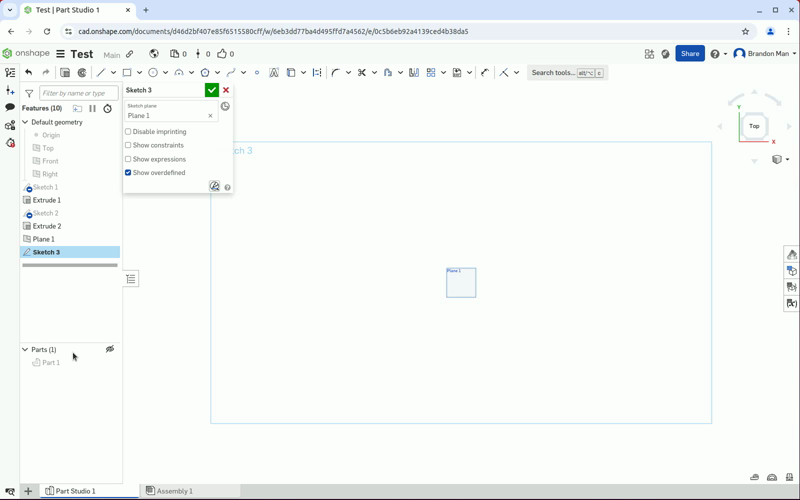
key(c)
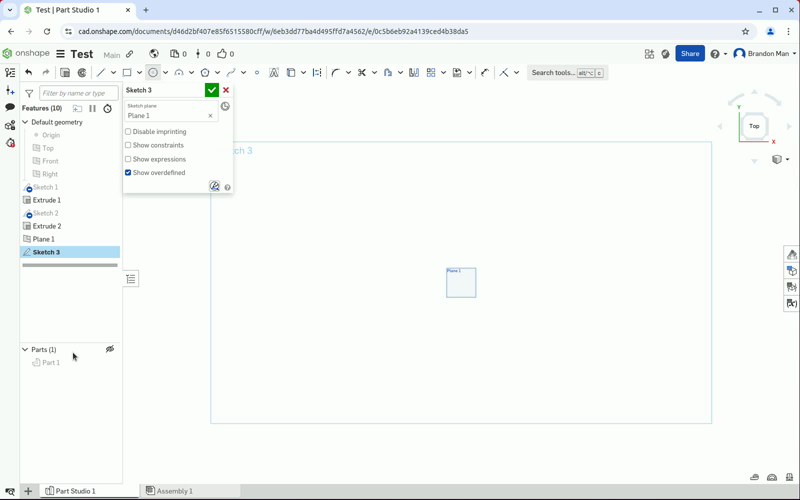
key_down(shift)
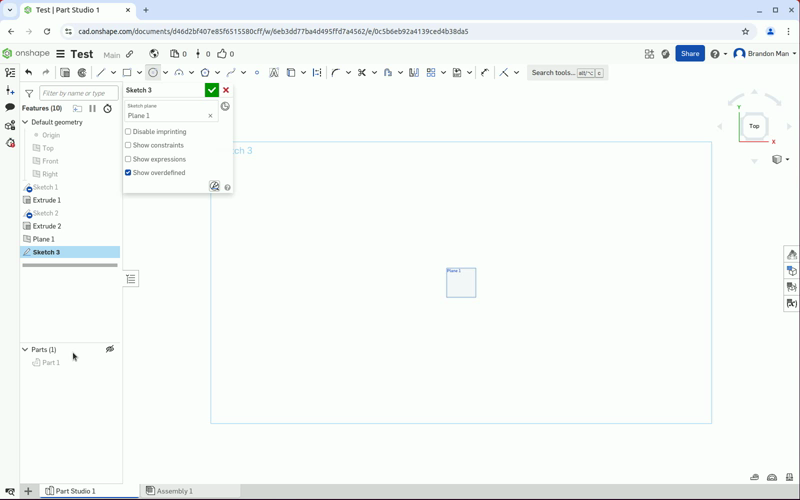
mouse_move(461, 282)
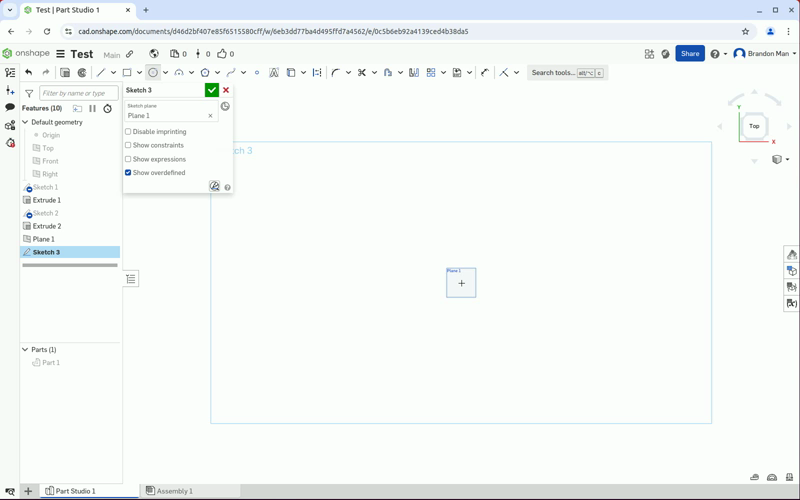
click(461, 282)
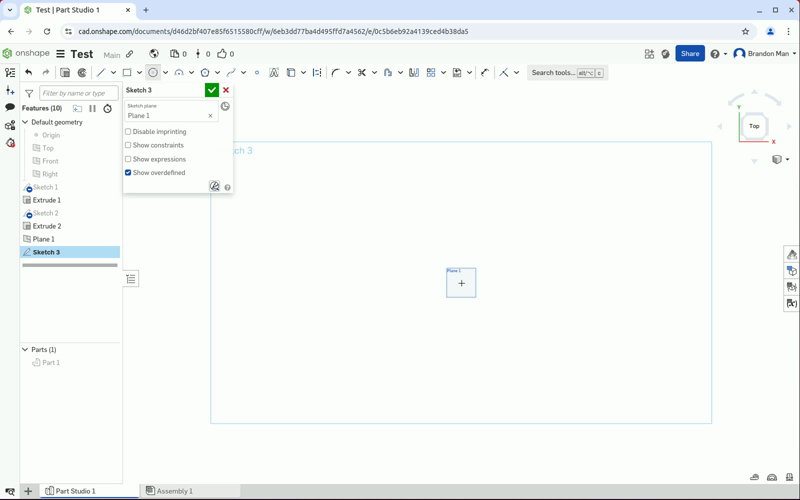
key_up(shift)
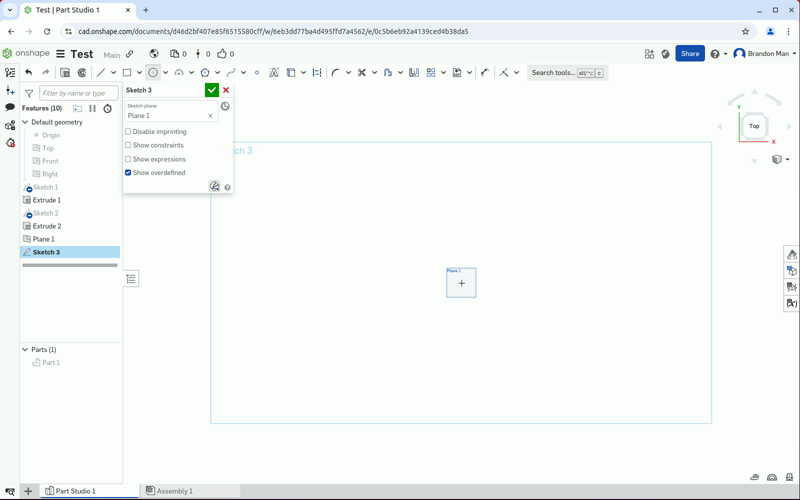
mouse_move(473, 282)
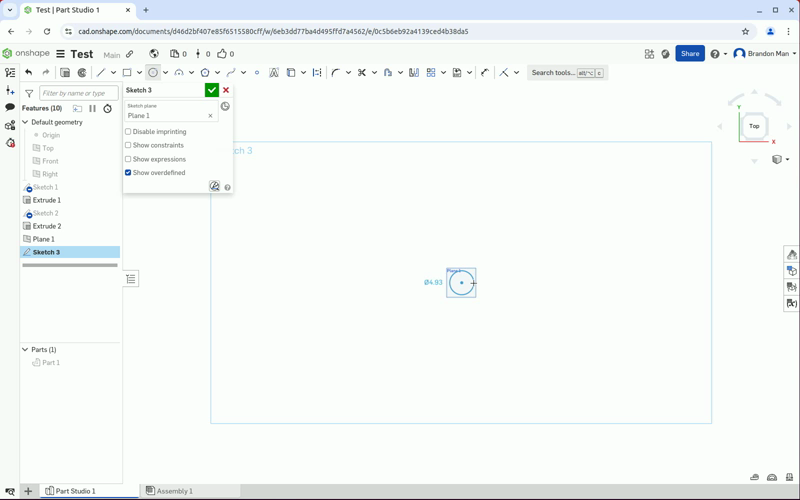
click(473, 282)
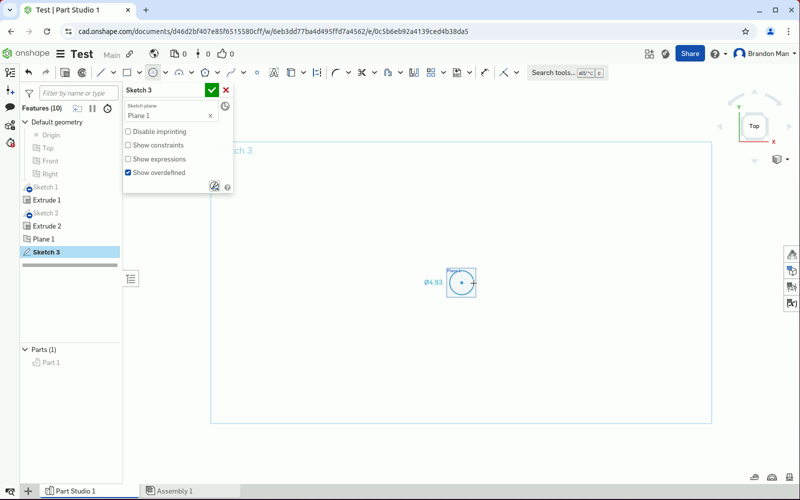
key(esc)
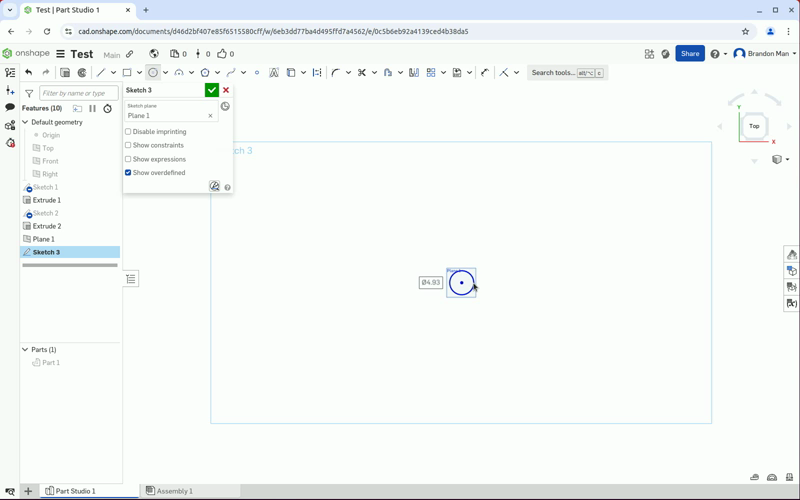
mouse_move(464, 284)
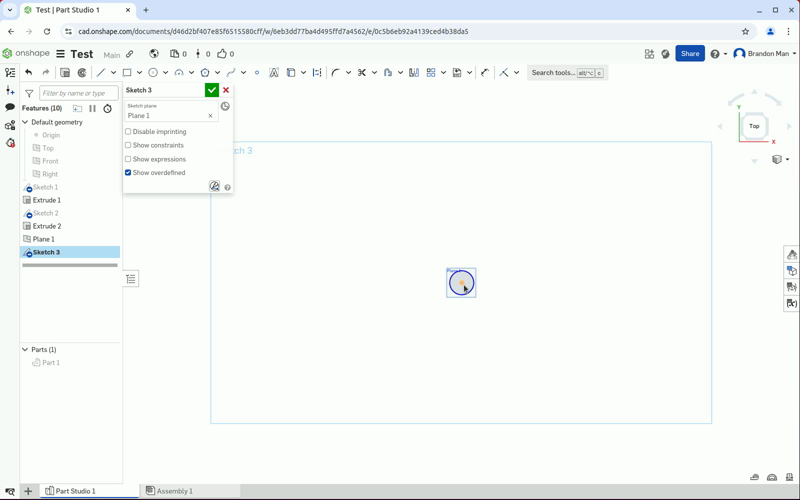
scroll(6)
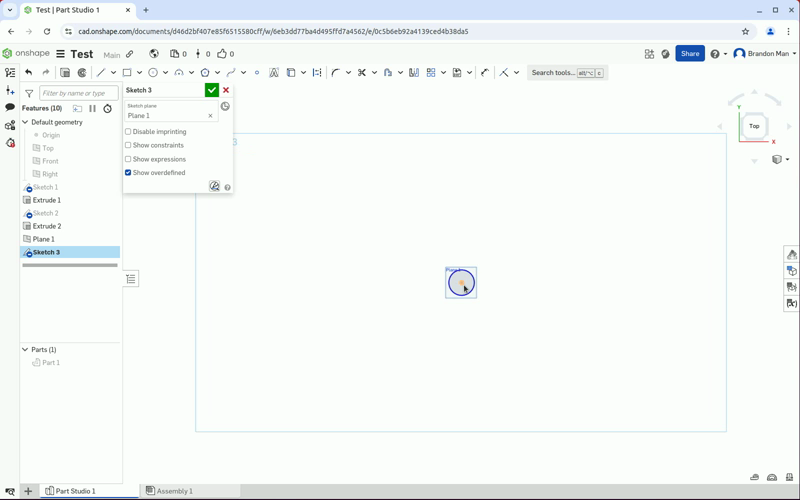
scroll(6)
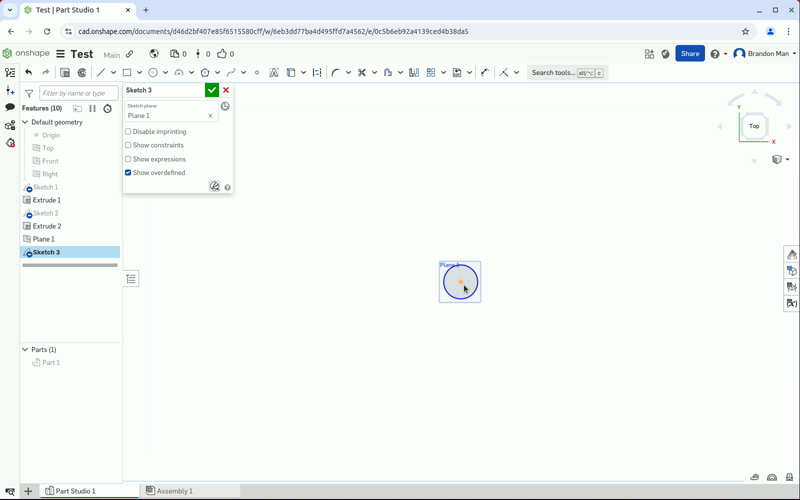
scroll(6)
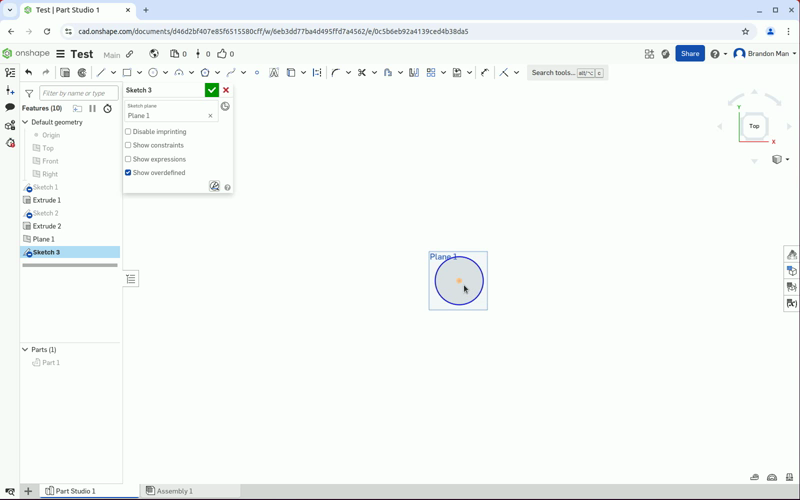
scroll(6)
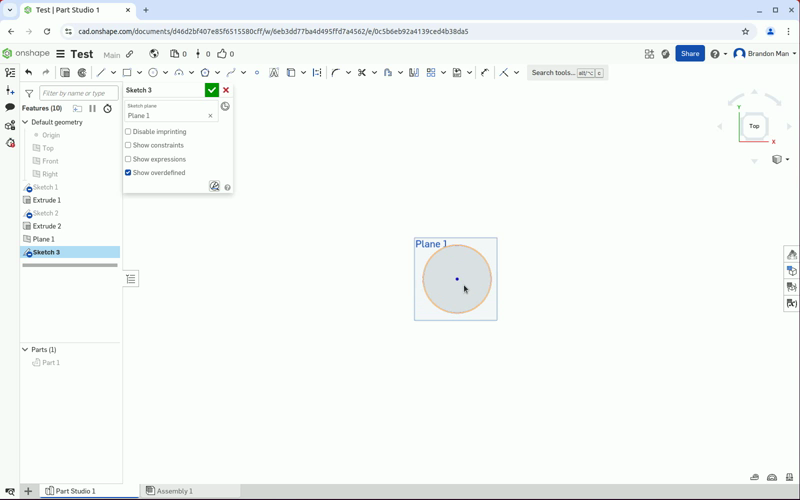
scroll(6)
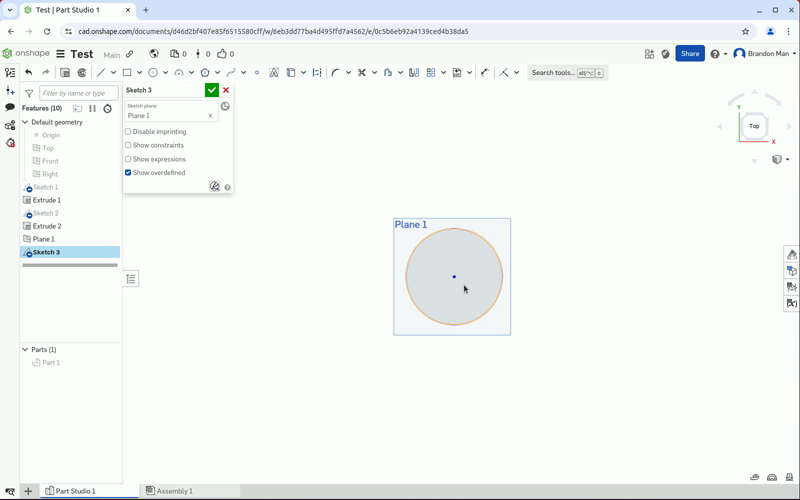
scroll(6)
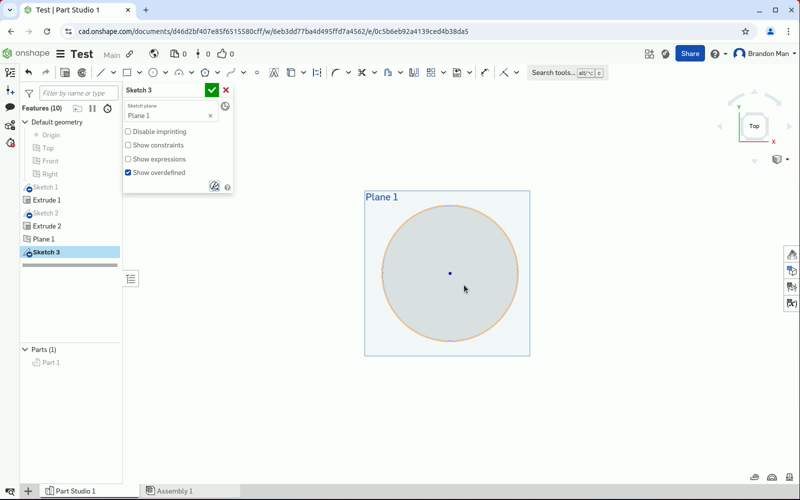
scroll(6)
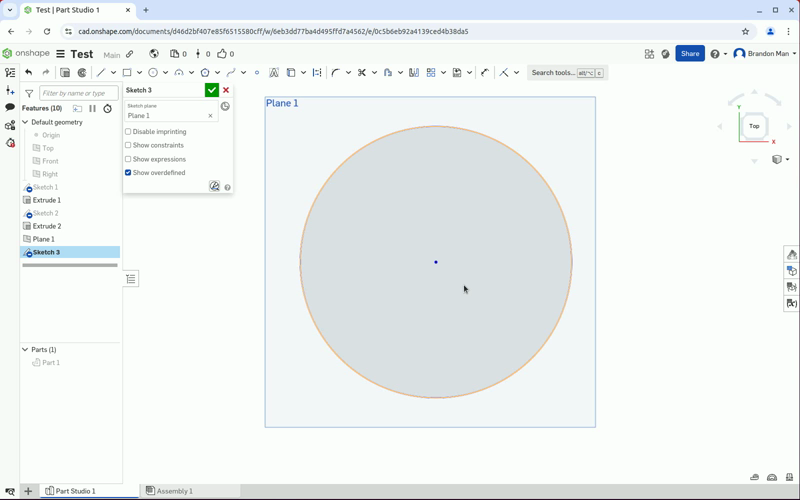
click(464, 284)
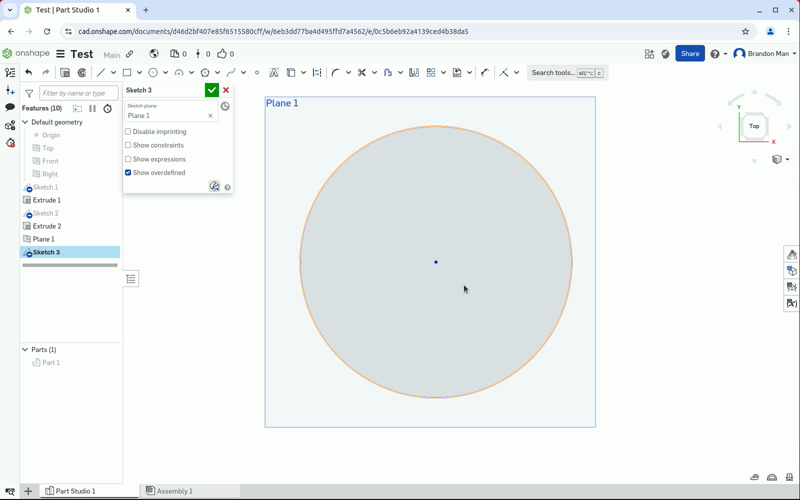
scroll(-6)
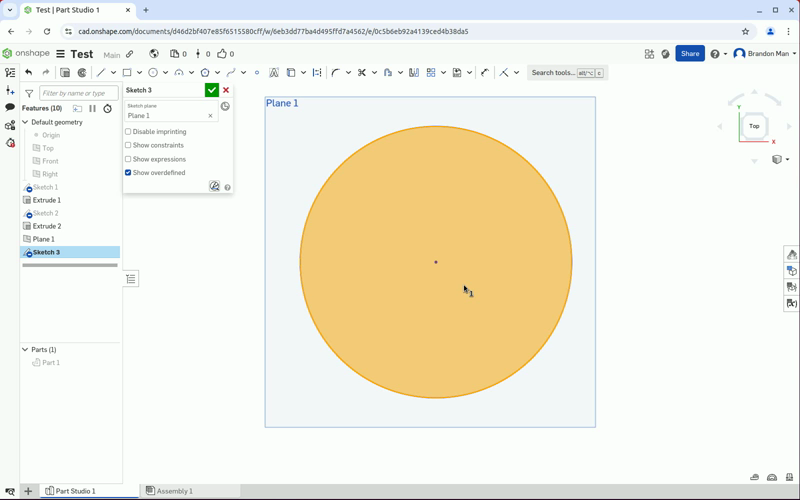
scroll(-6)
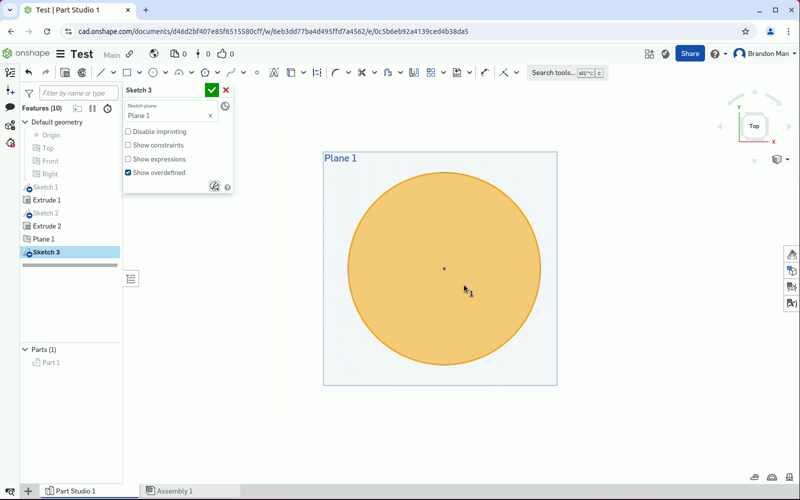
scroll(-6)
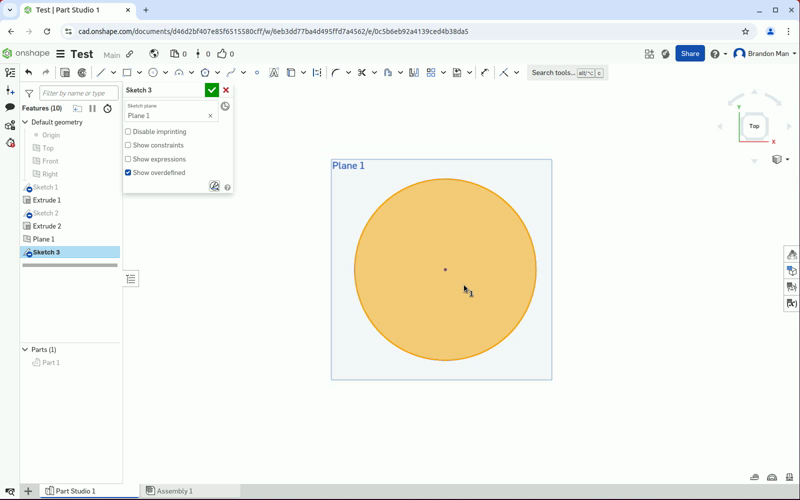
scroll(-6)
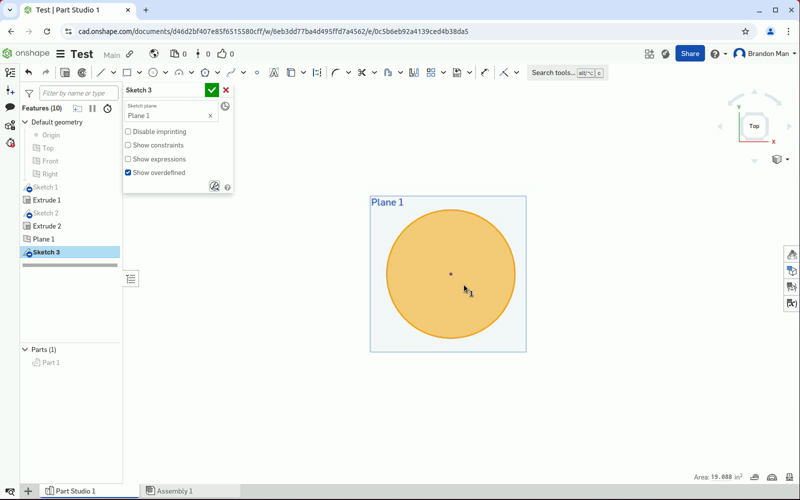
scroll(-6)
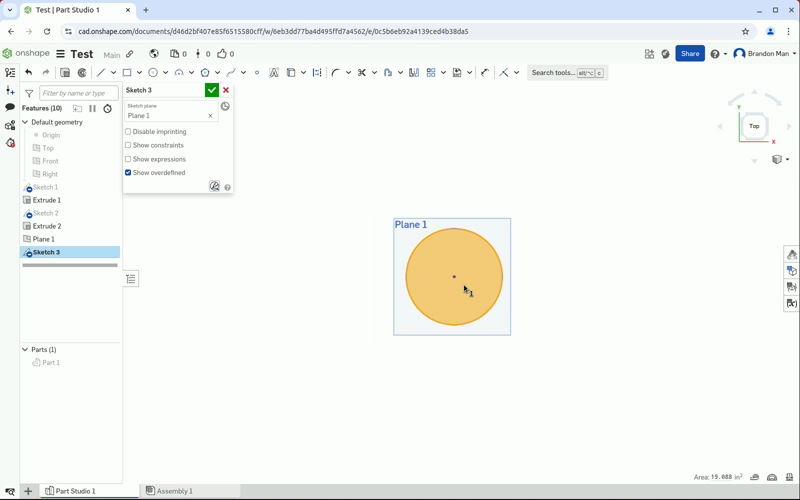
scroll(-6)
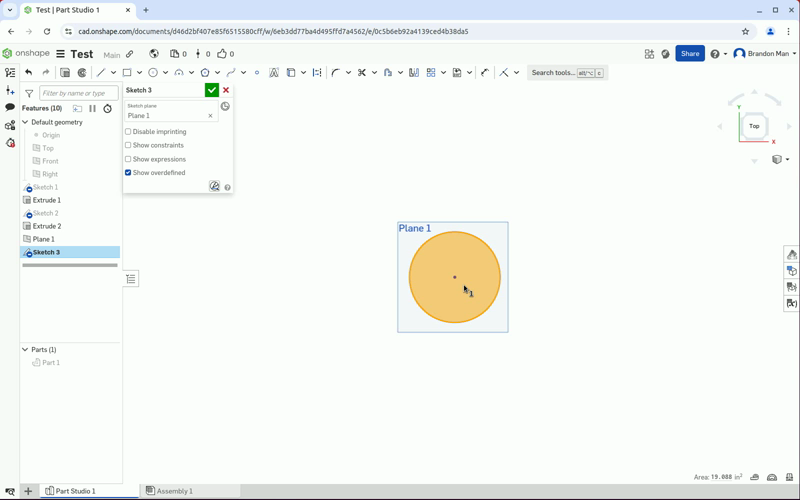
scroll(-6)
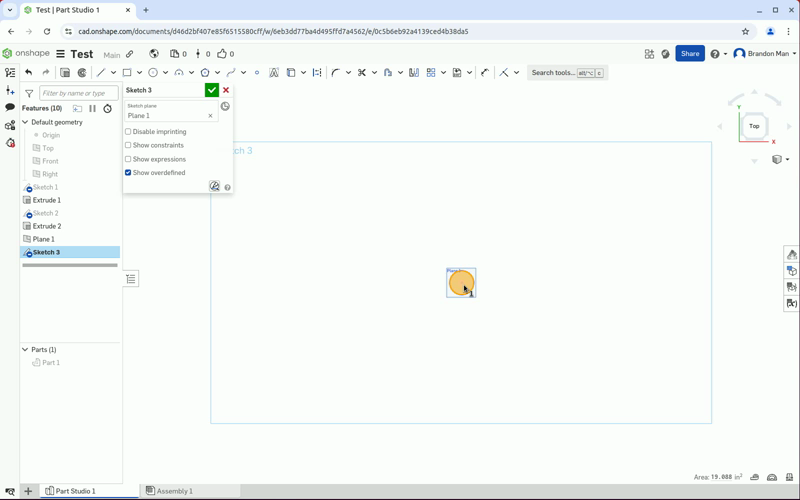
mouse_move(73, 352)
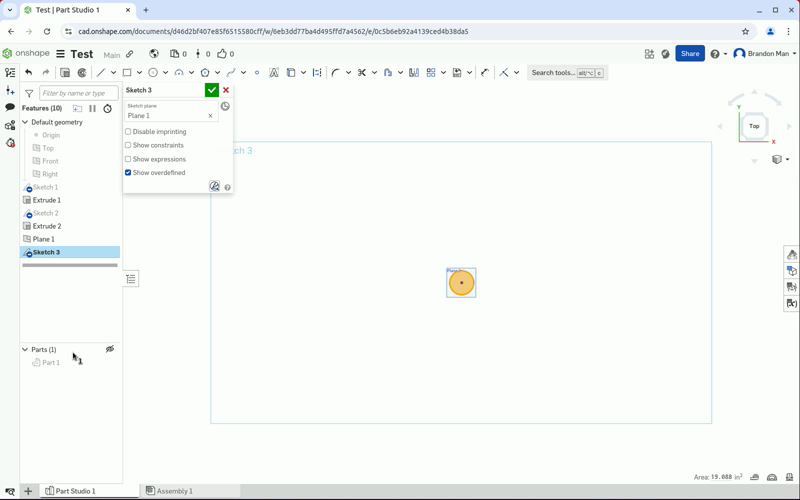
key(shift+y)
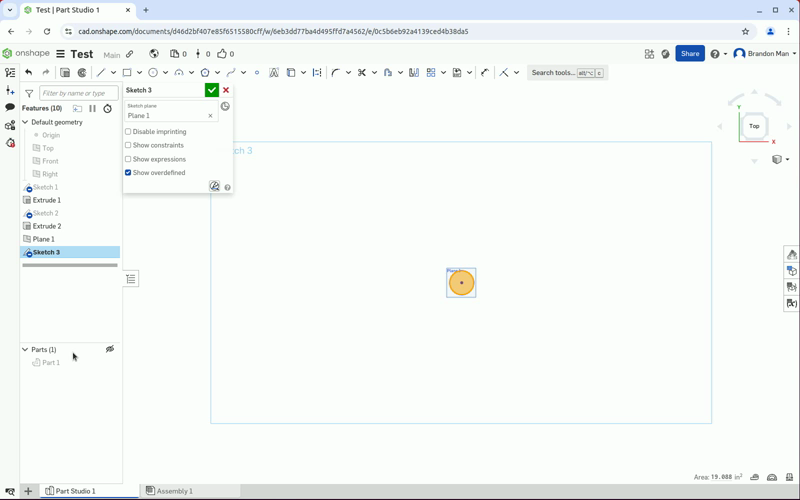
key(shift+e)
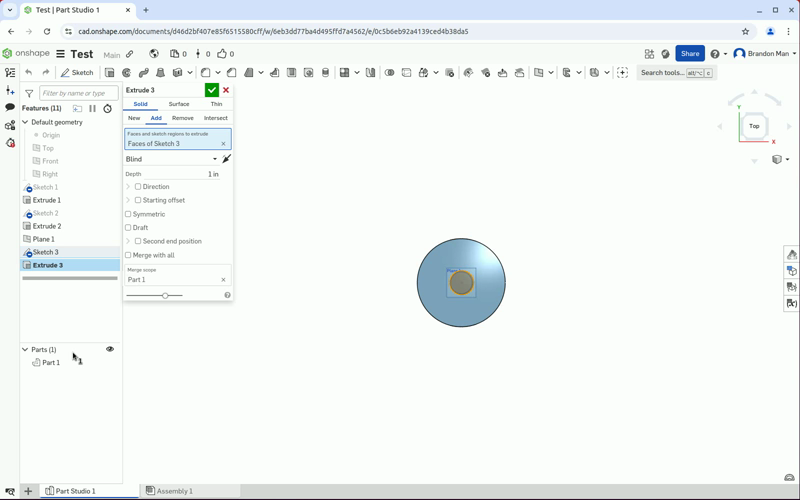
mouse_move(143, 106)
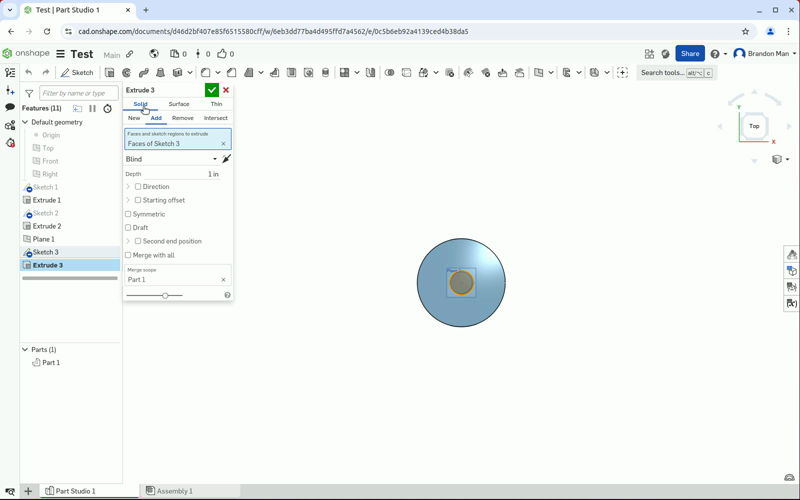
click(143, 106)
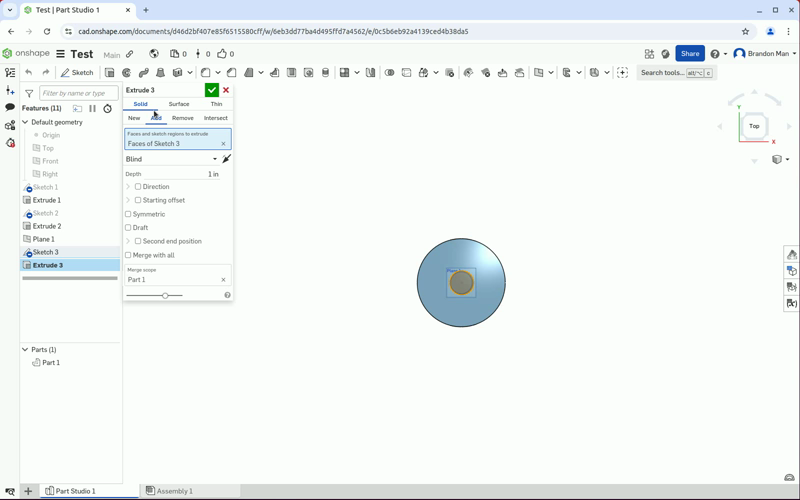
mouse_move(186, 120)
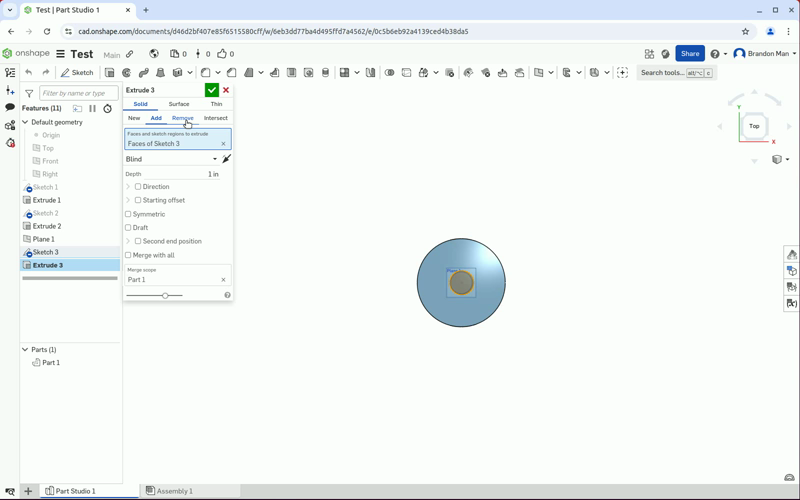
click(186, 120)
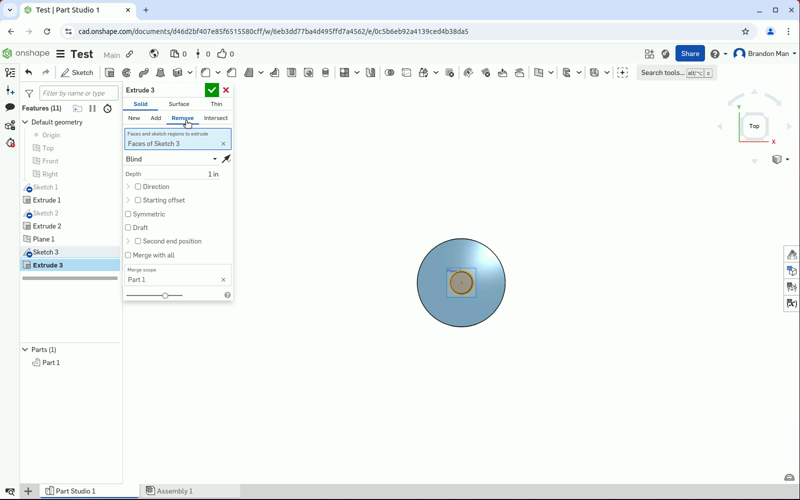
key(tab, 4)
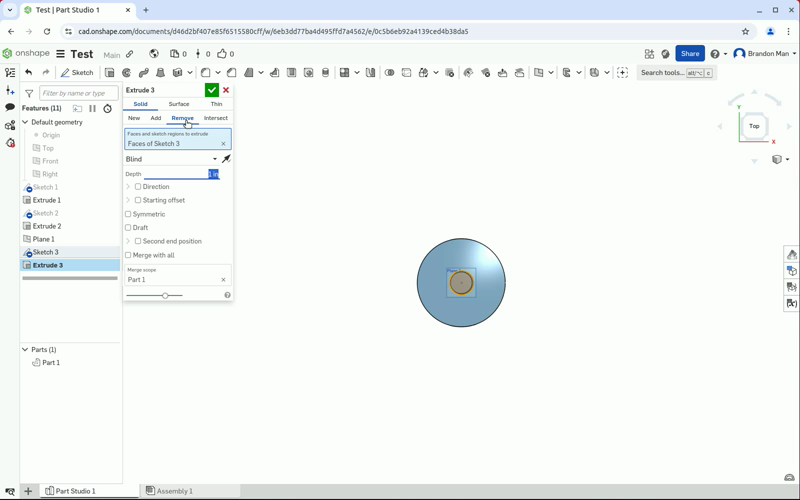
text(11.795)
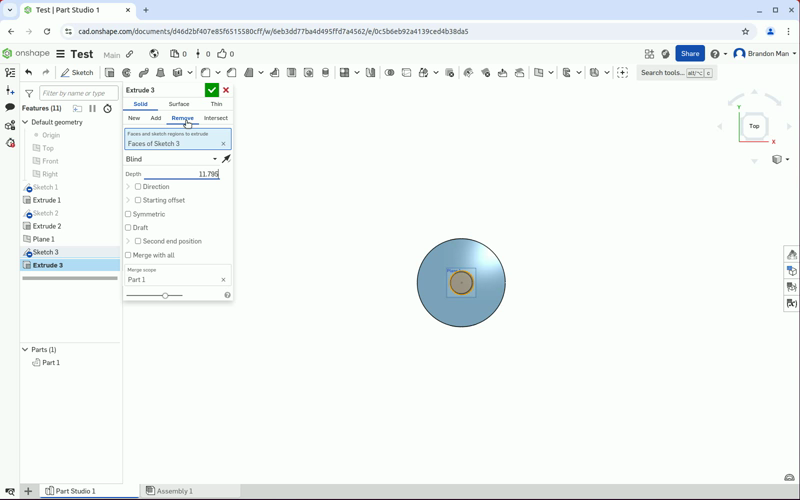
key(tab, 6)
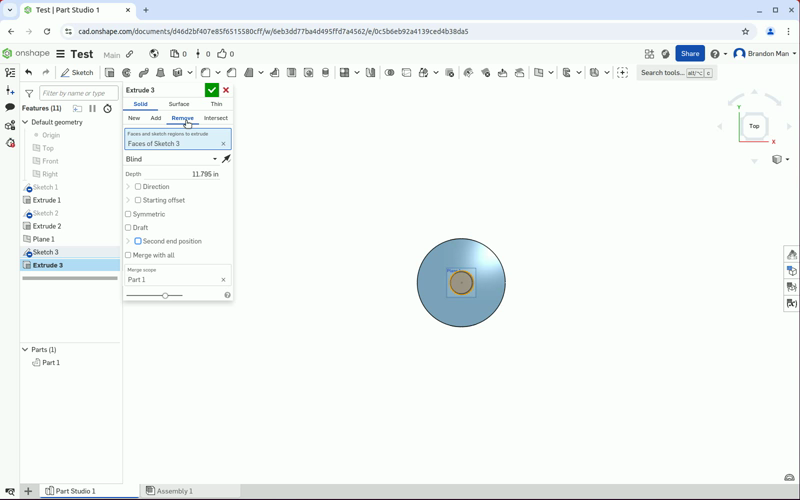
key(space)
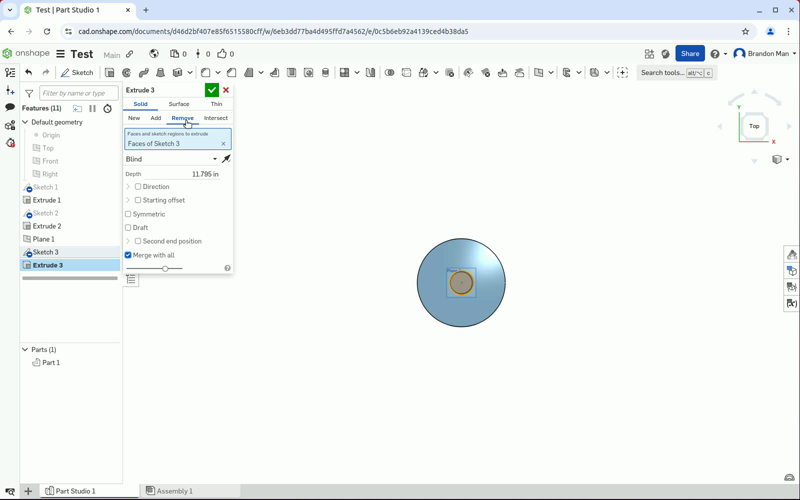
key(enter)
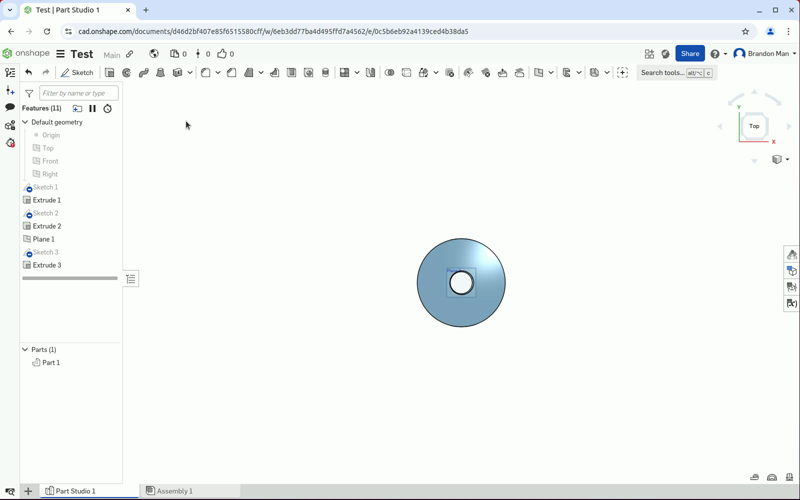
key(shift+h)
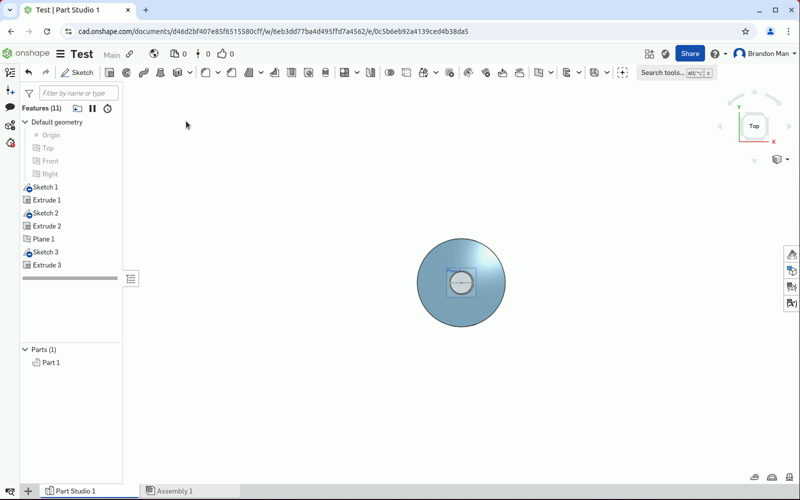
key(shift+h)
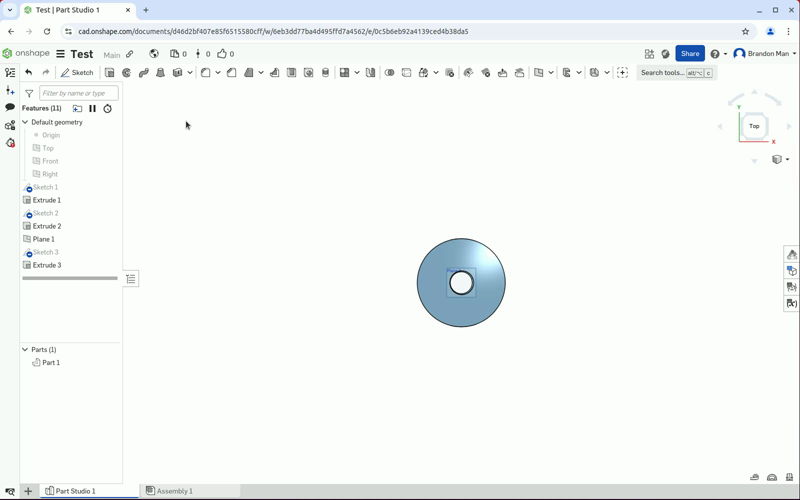
mouse_move(73, 189)
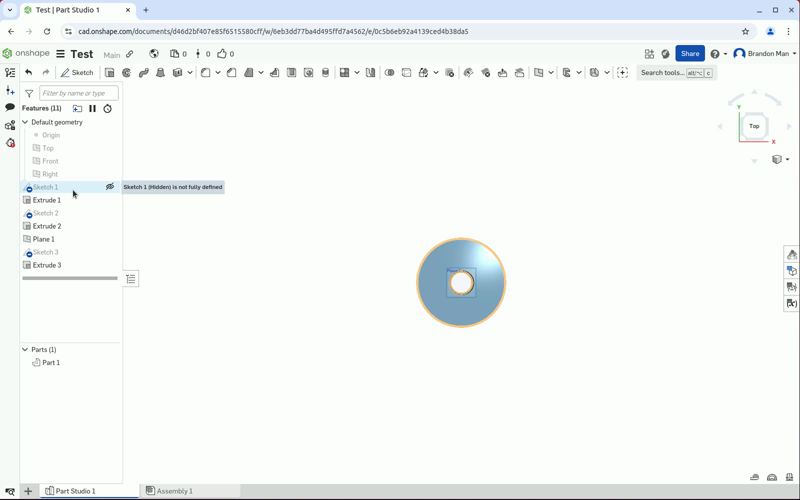
click(73, 189)
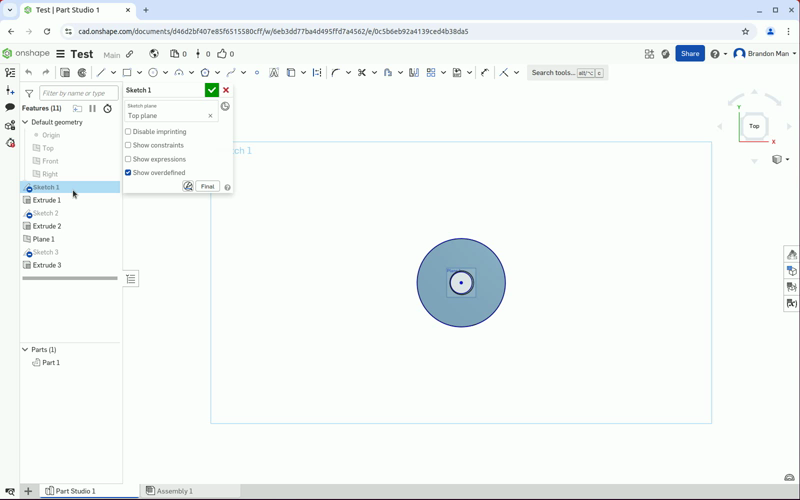
mouse_move(229, 92)
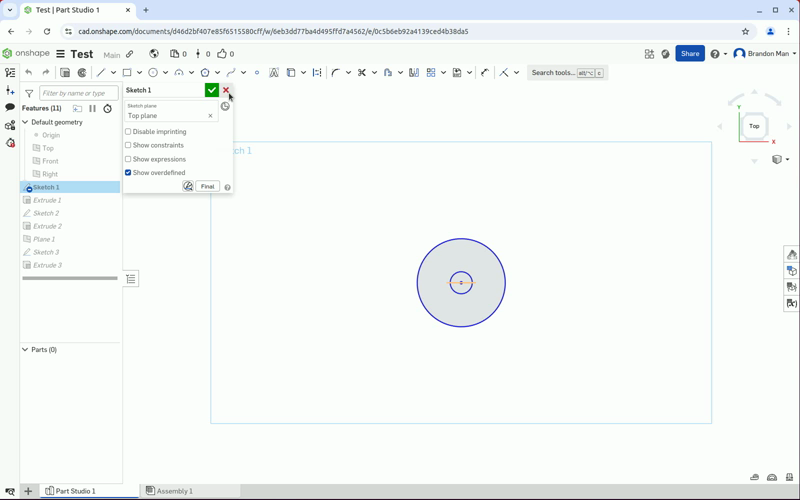
click(229, 92)
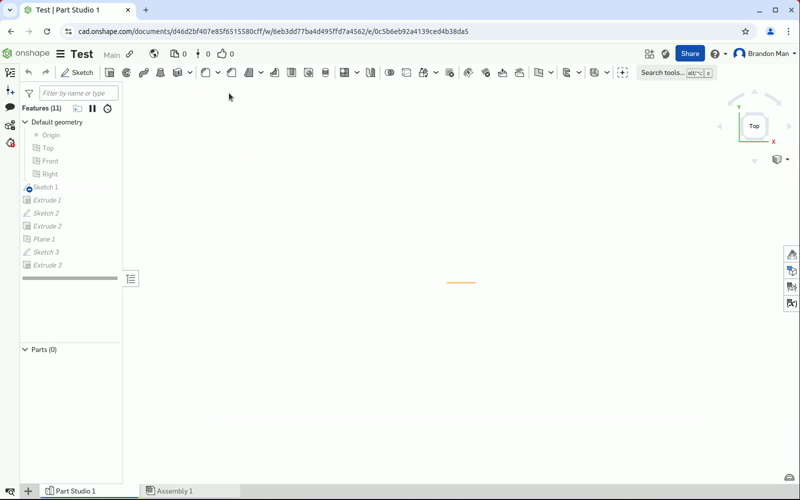
key(shift+s)
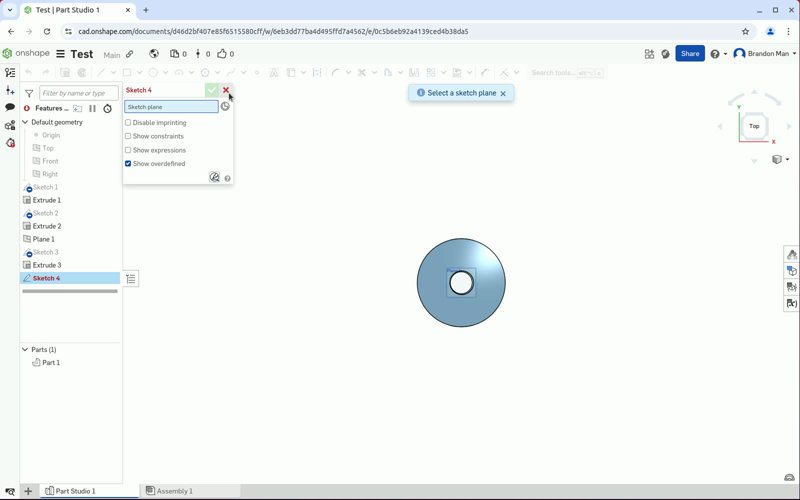
mouse_move(73, 241)
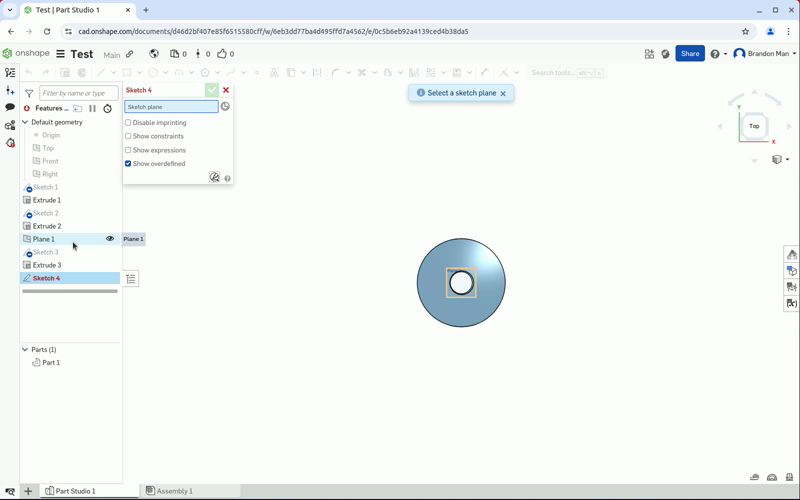
click(73, 241)
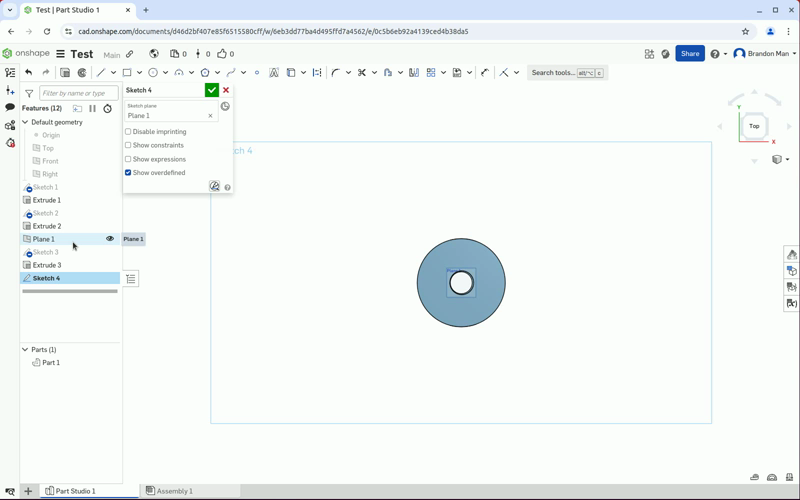
mouse_move(73, 352)
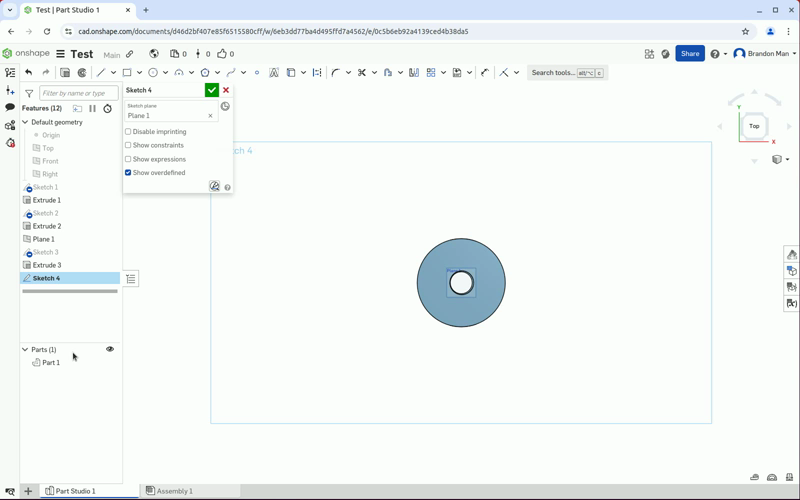
key(y)
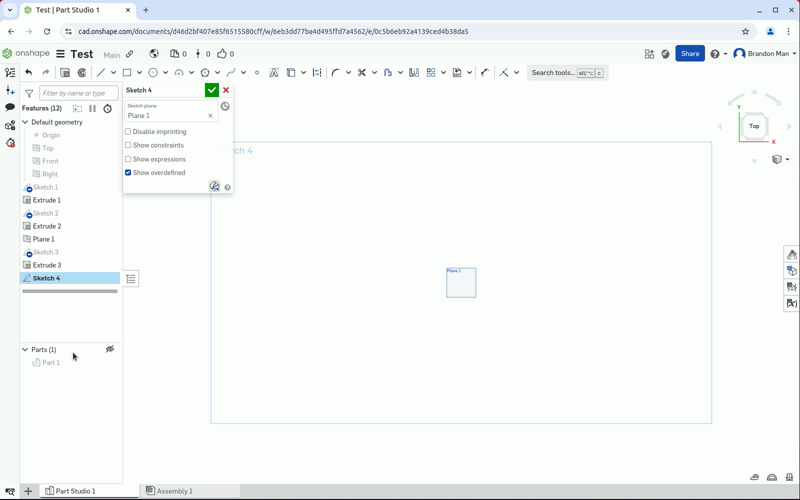
key(c)
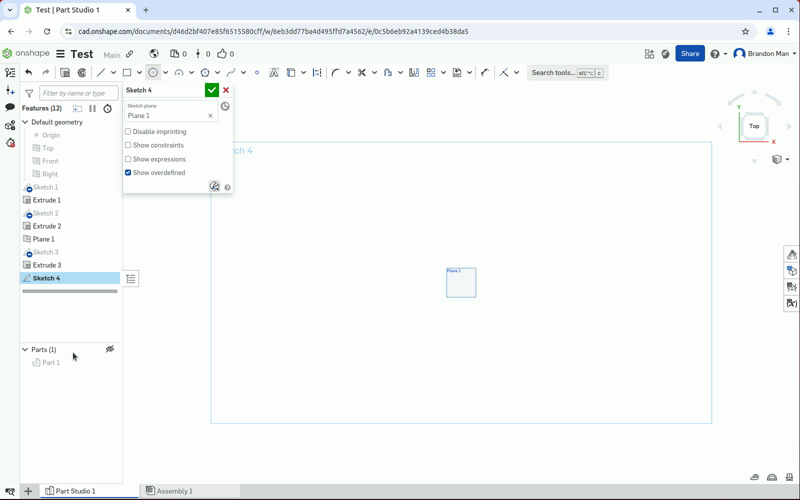
key_down(shift)
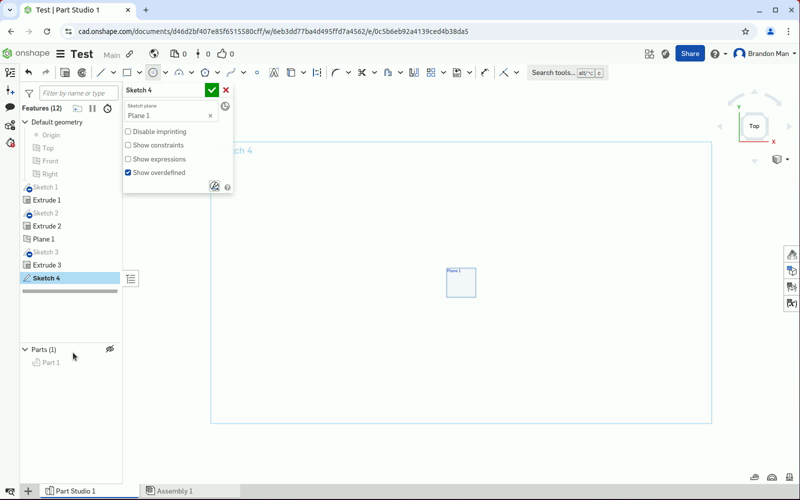
mouse_move(461, 282)
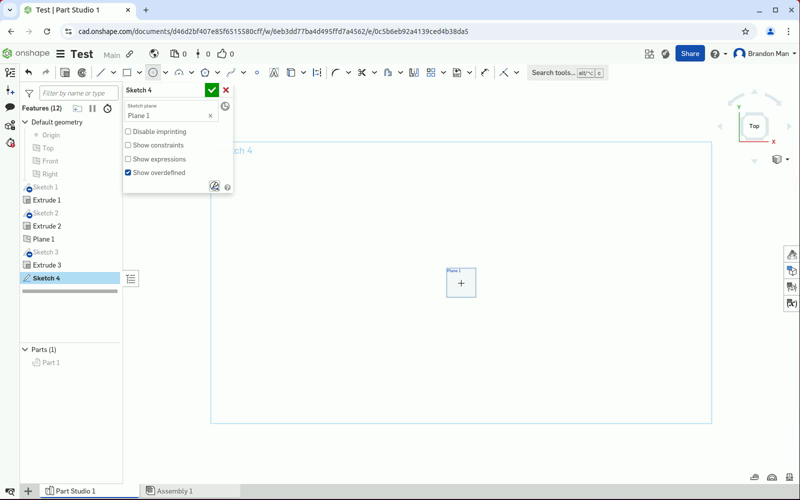
click(461, 282)
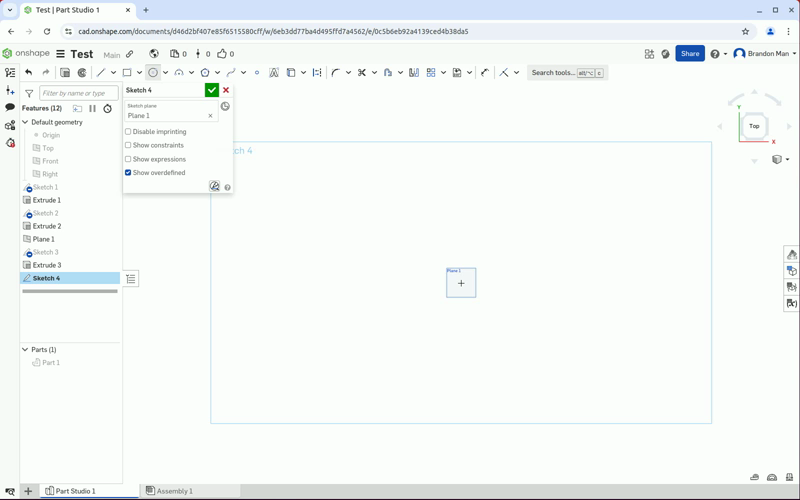
key_up(shift)
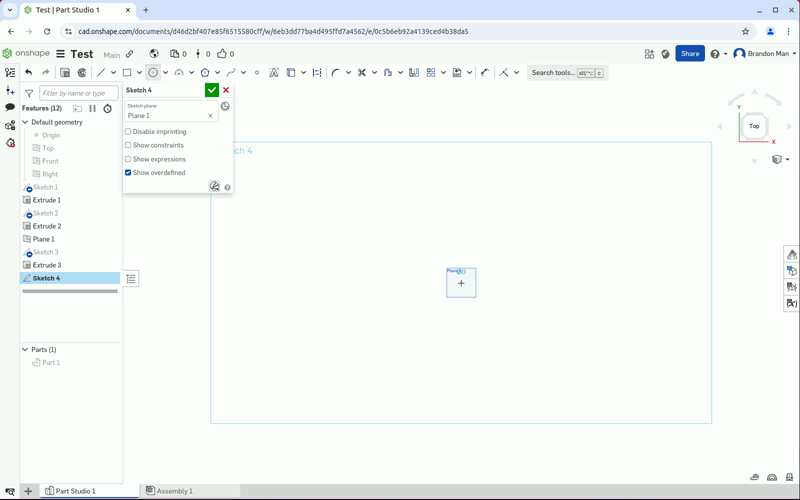
mouse_move(479, 282)
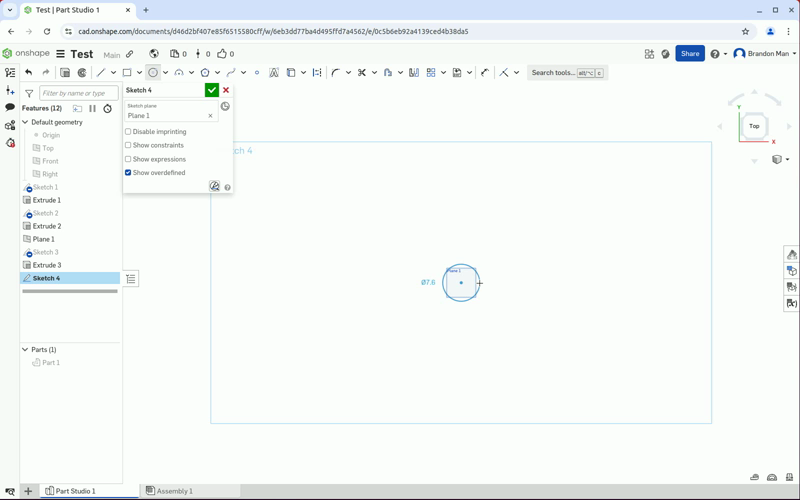
click(479, 282)
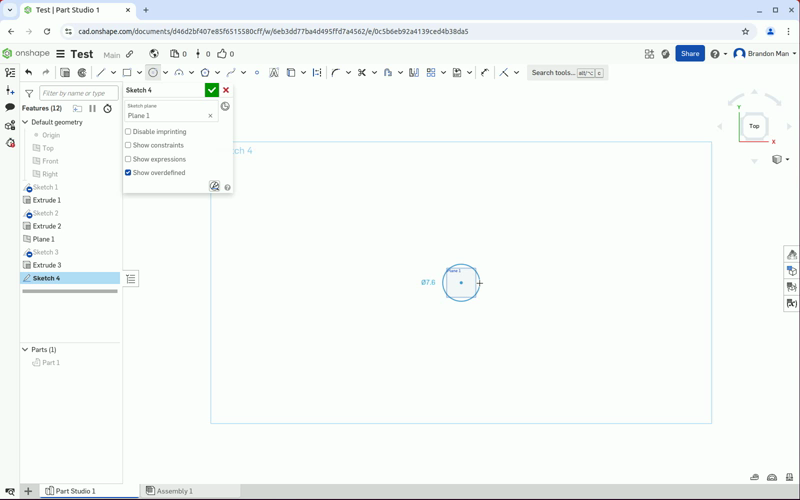
key(esc)
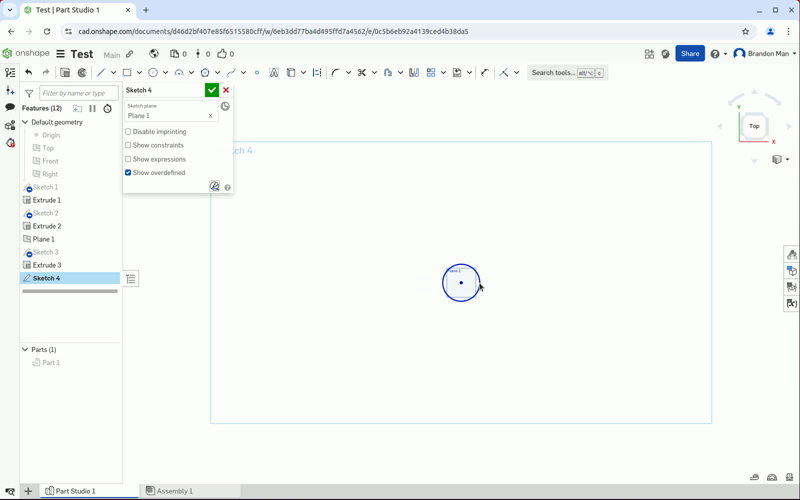
key(c)
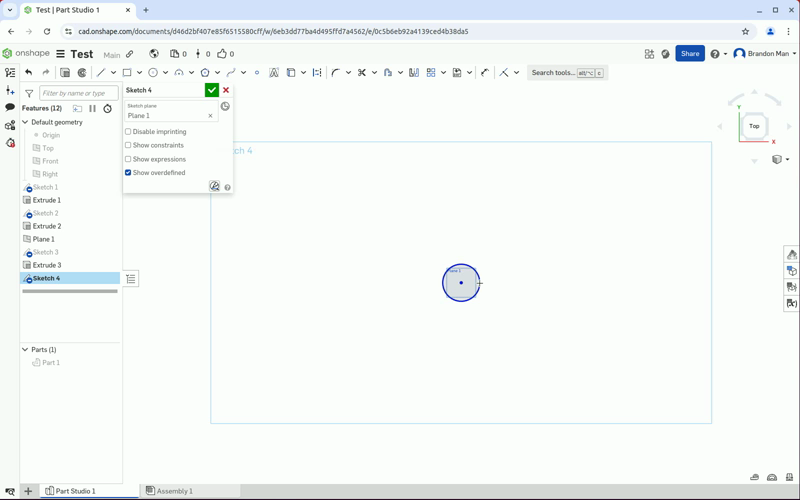
key_down(shift)
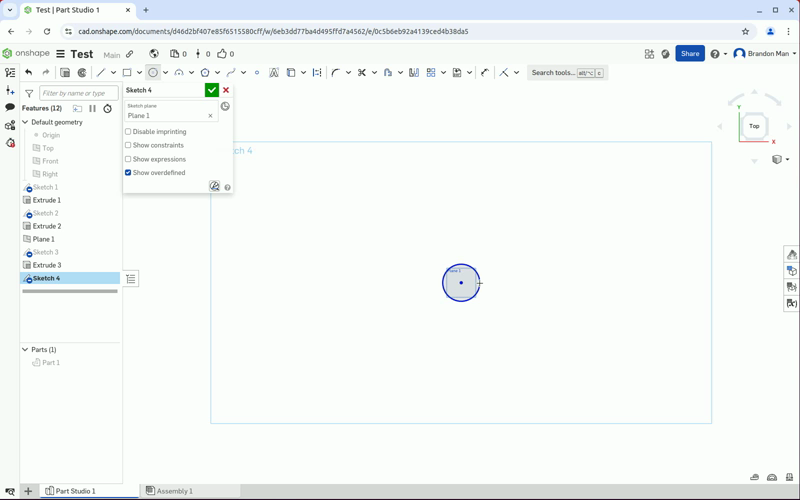
mouse_move(461, 282)
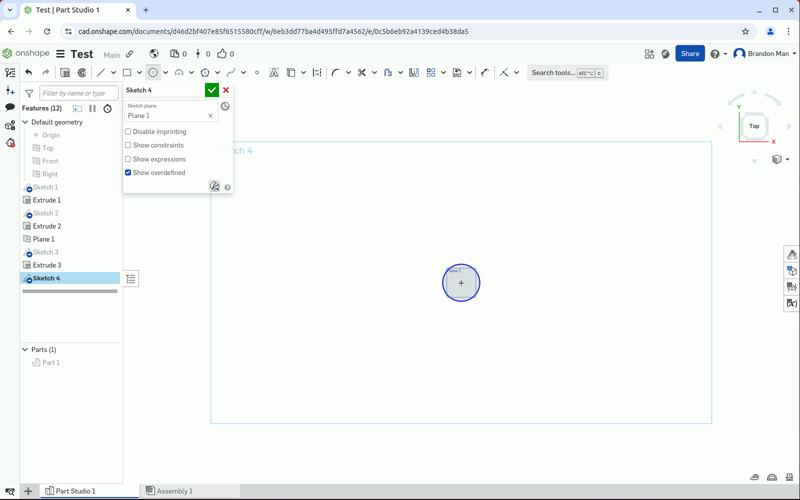
click(461, 282)
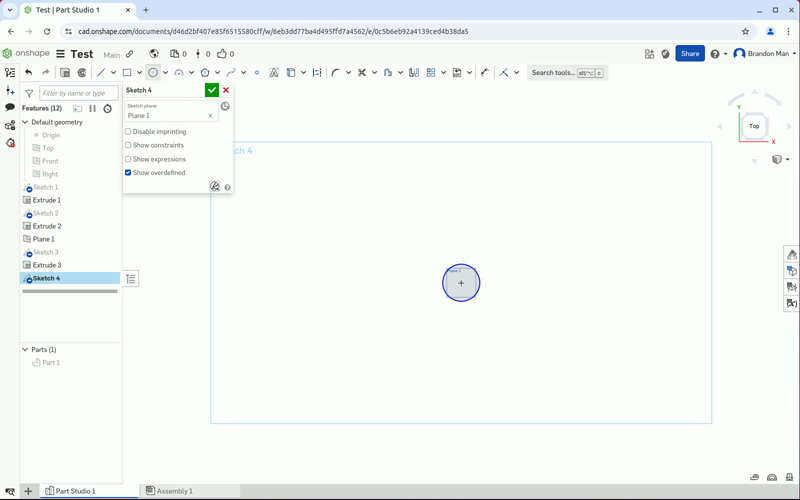
key_up(shift)
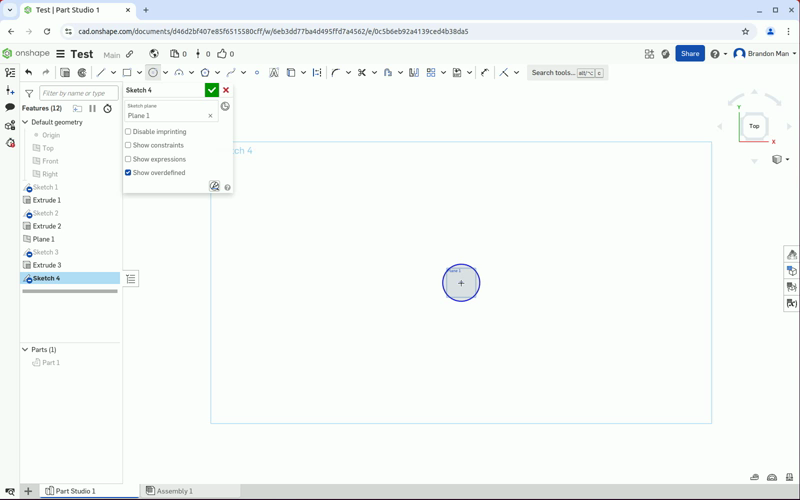
mouse_move(472, 282)
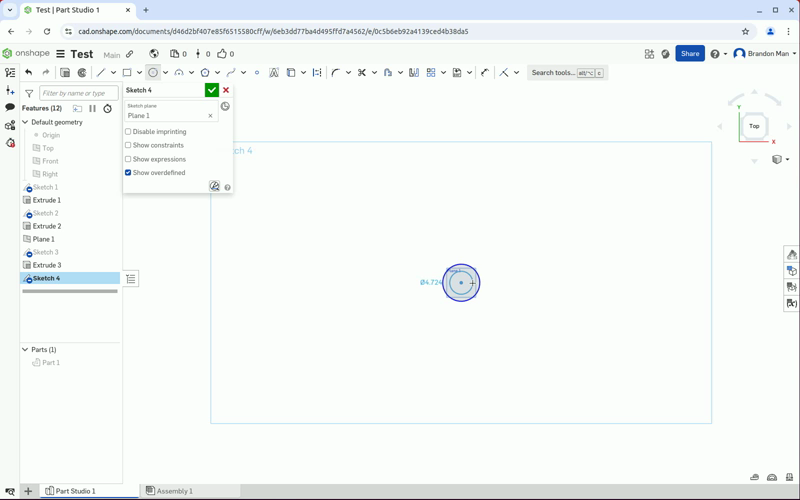
click(472, 282)
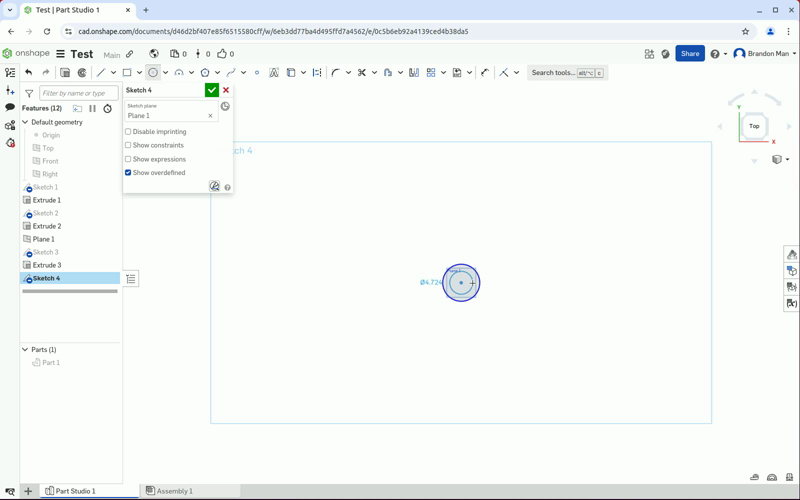
key(esc)
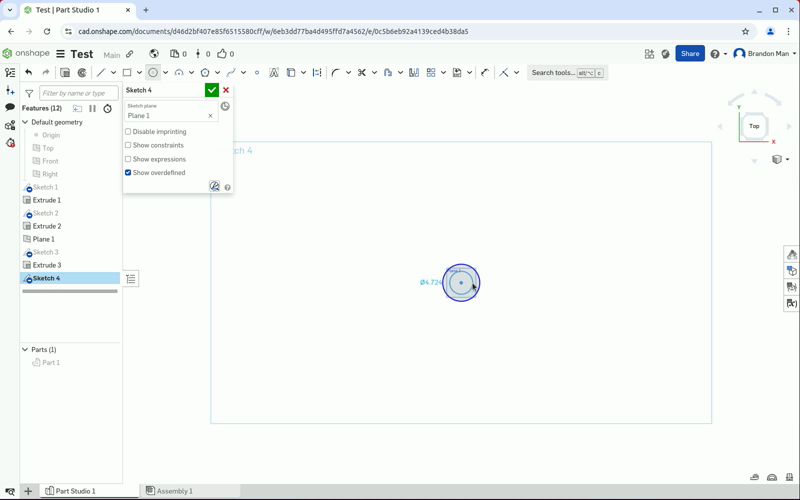
mouse_move(450, 276)
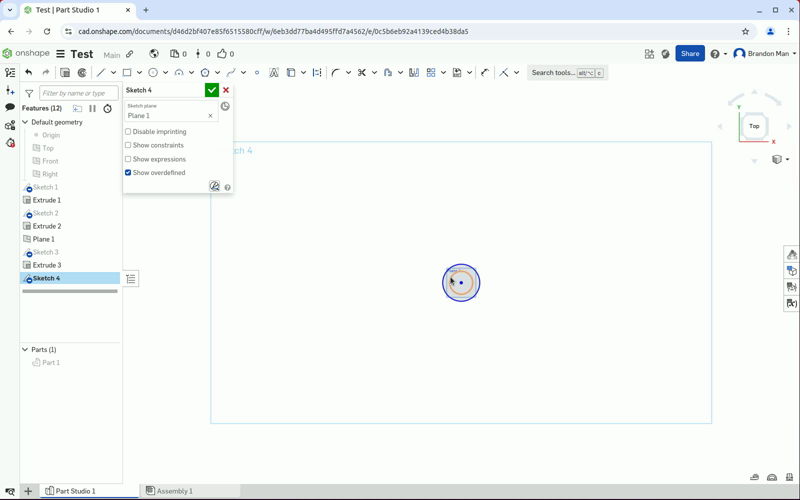
scroll(6)
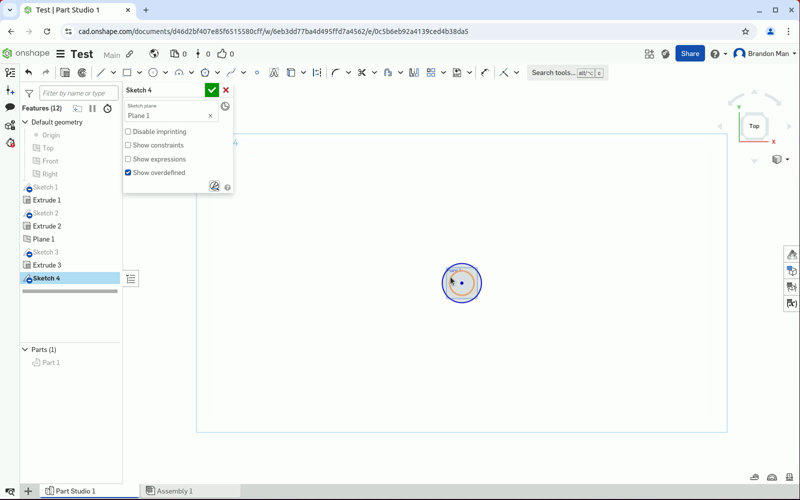
scroll(6)
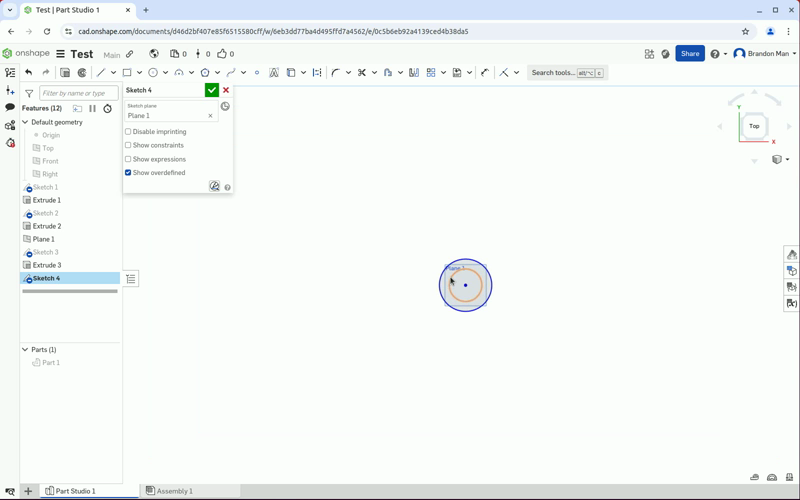
scroll(6)
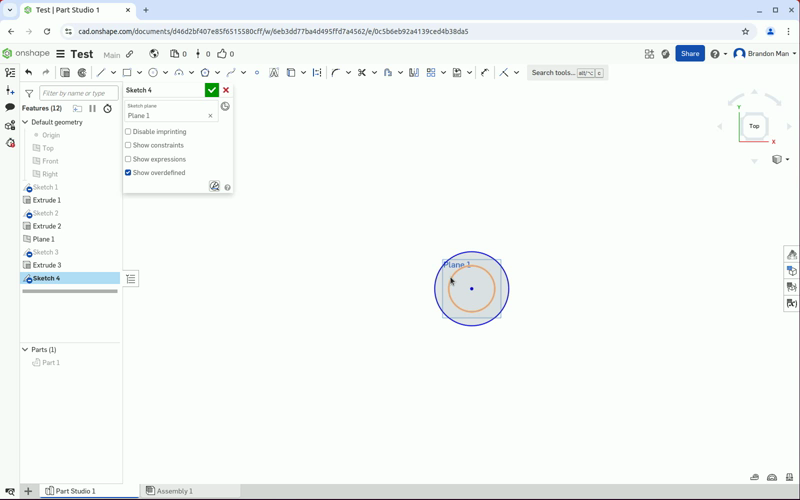
scroll(6)
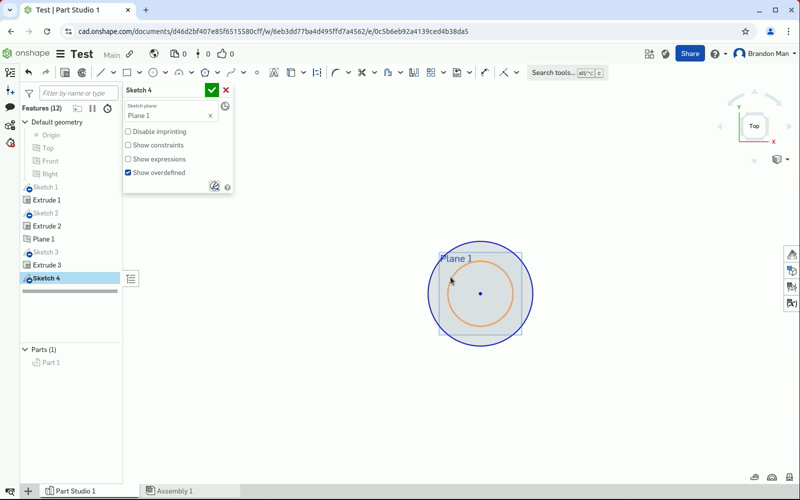
scroll(6)
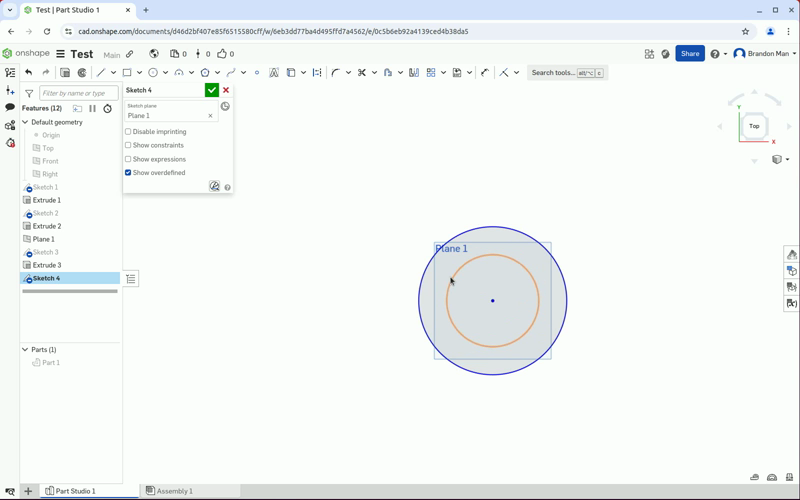
scroll(6)
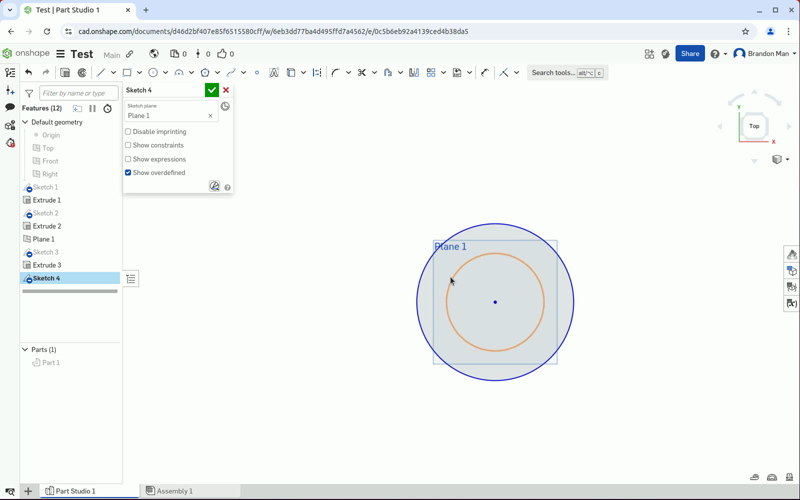
scroll(6)
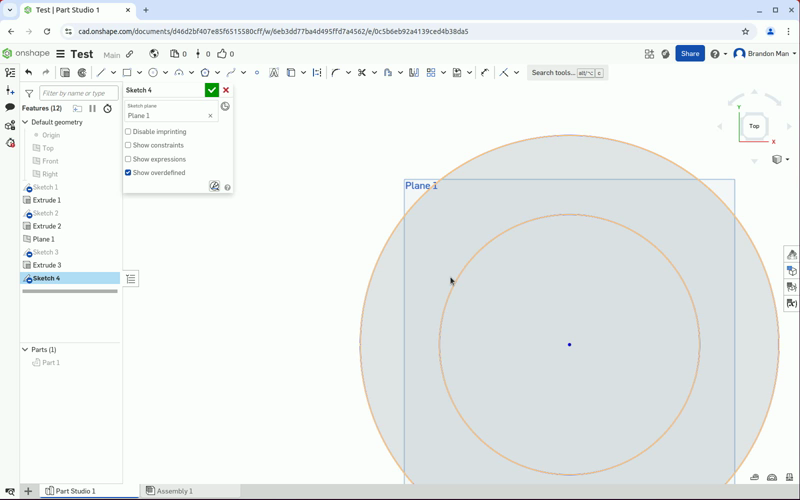
click(450, 276)
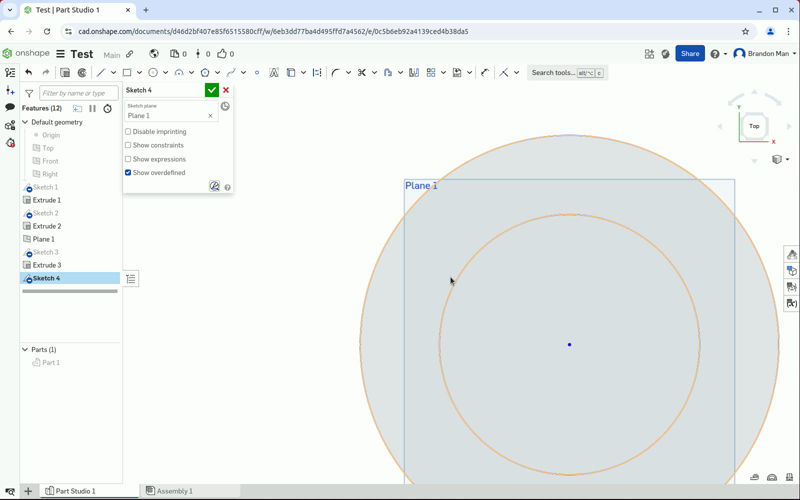
scroll(-6)
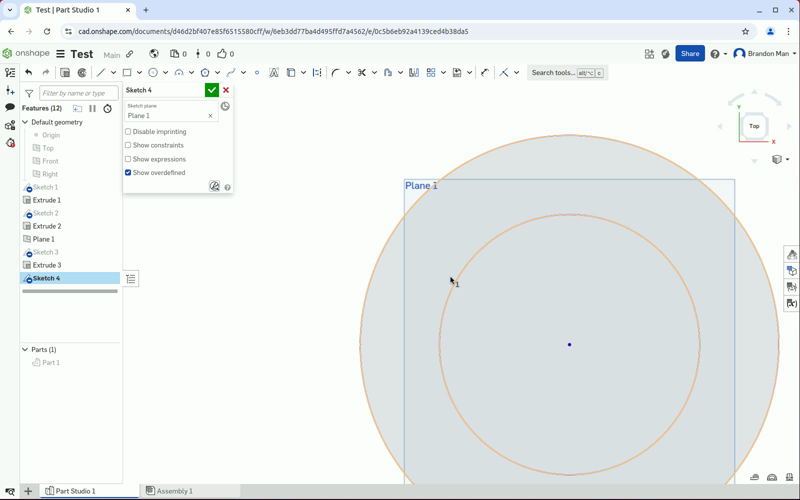
scroll(-6)
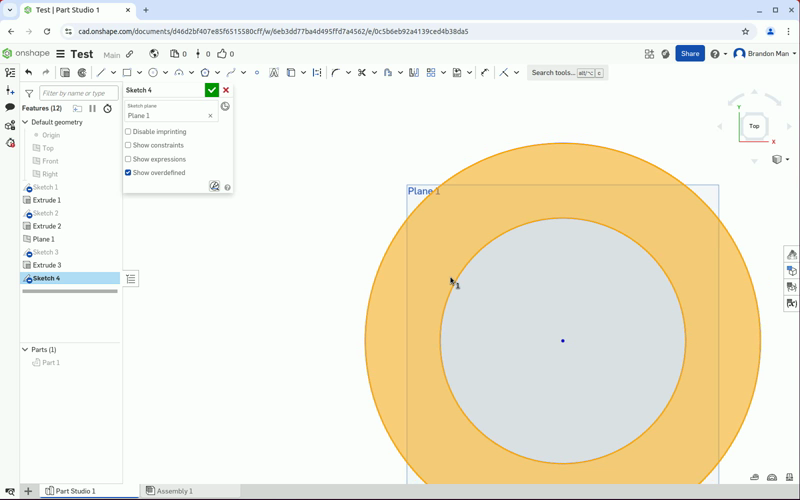
scroll(-6)
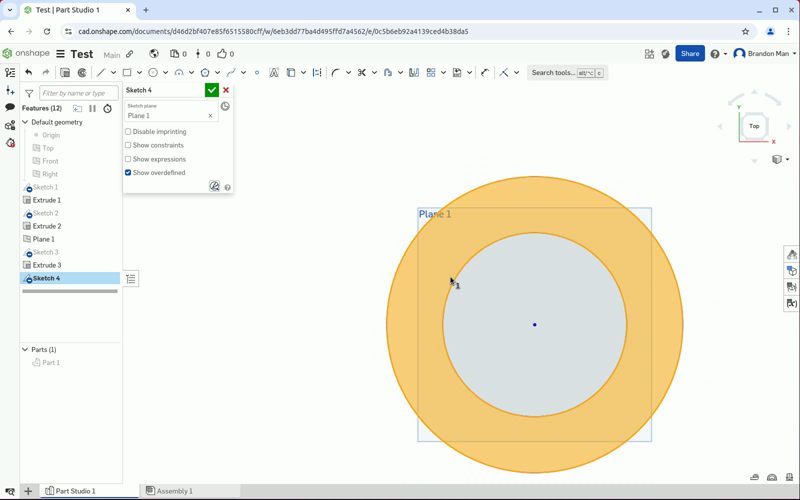
scroll(-6)
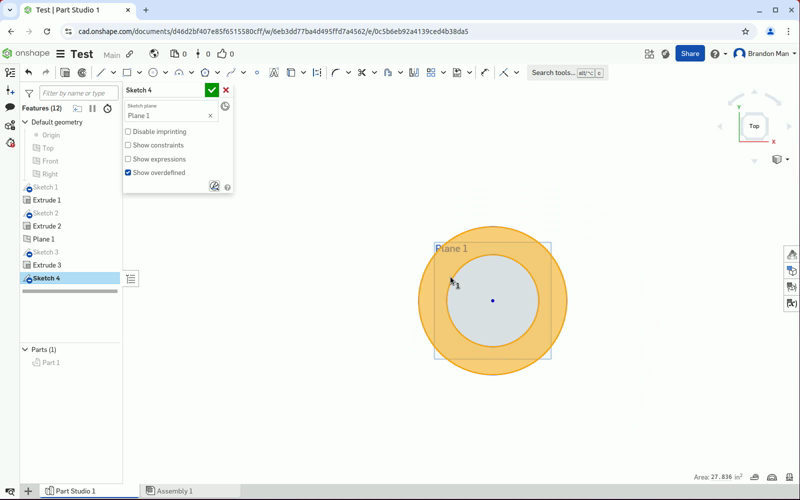
scroll(-6)
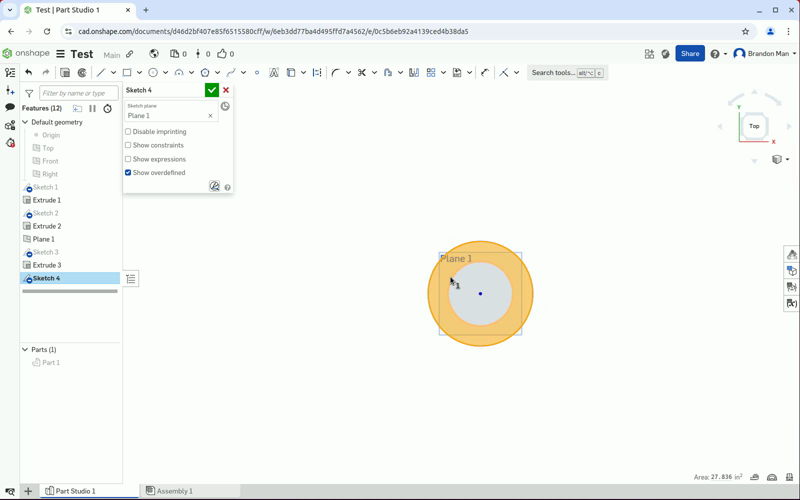
scroll(-6)
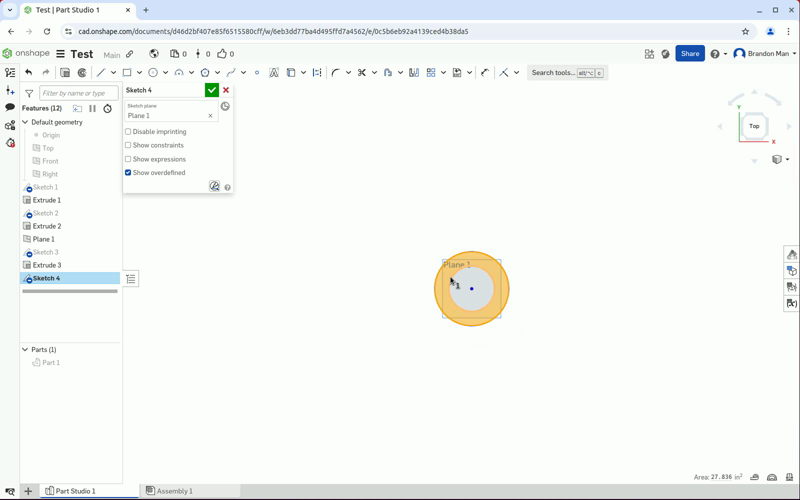
scroll(-6)
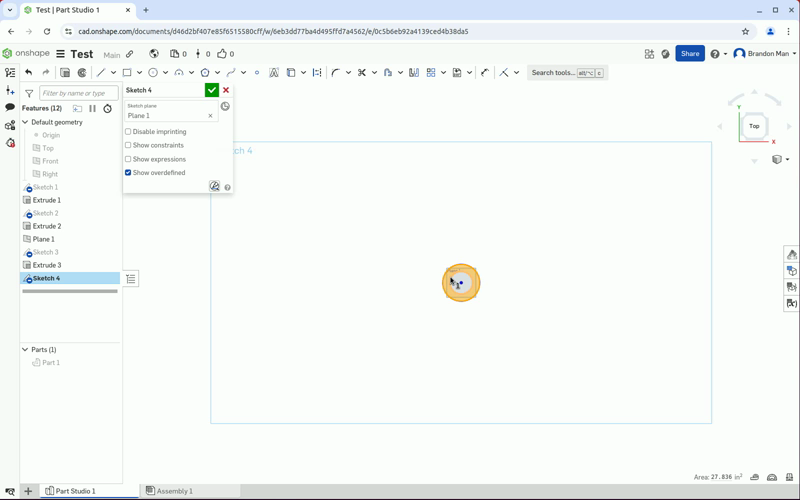
mouse_move(73, 352)
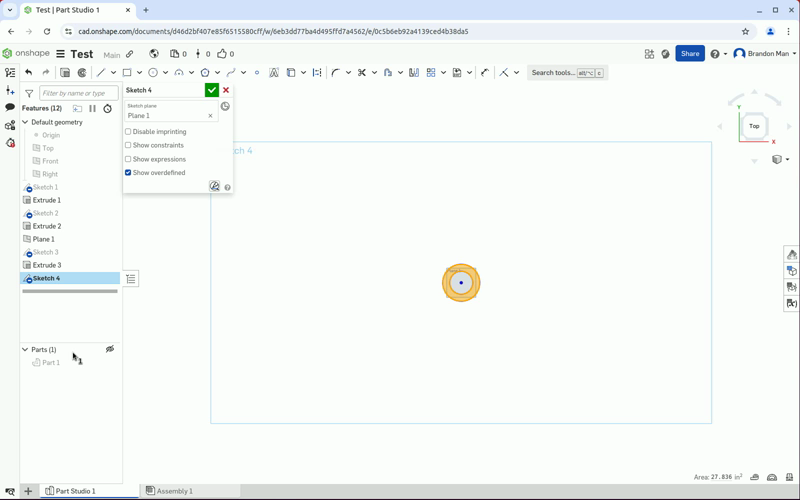
key(shift+y)
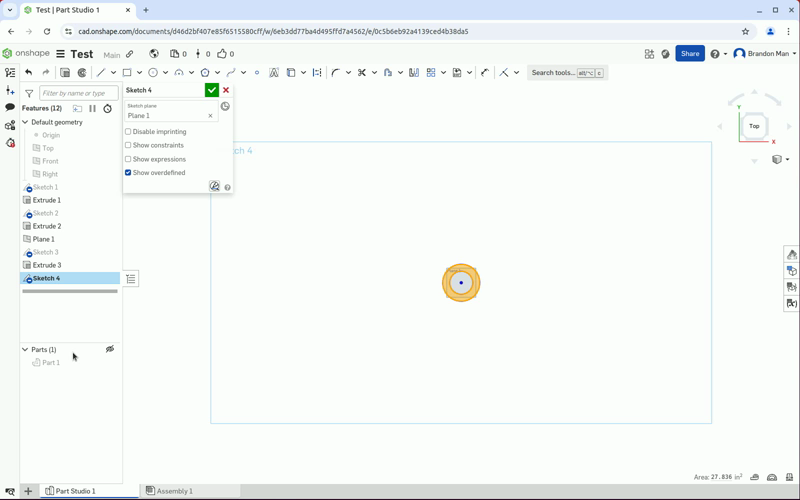
key(shift+e)
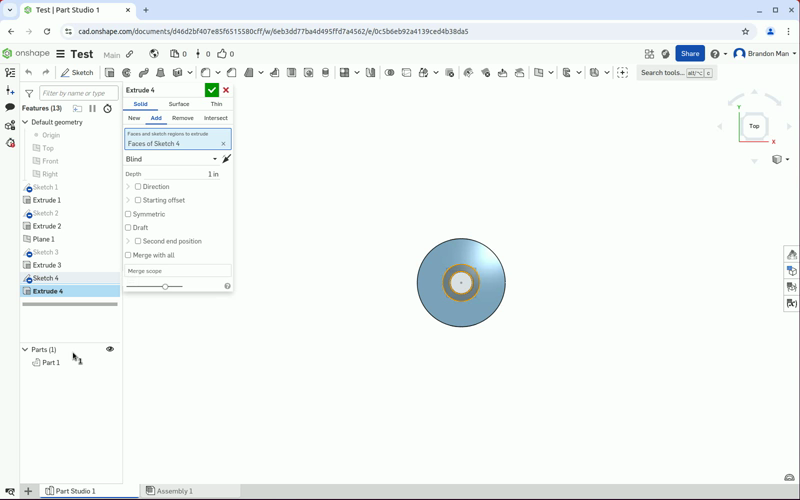
mouse_move(143, 106)
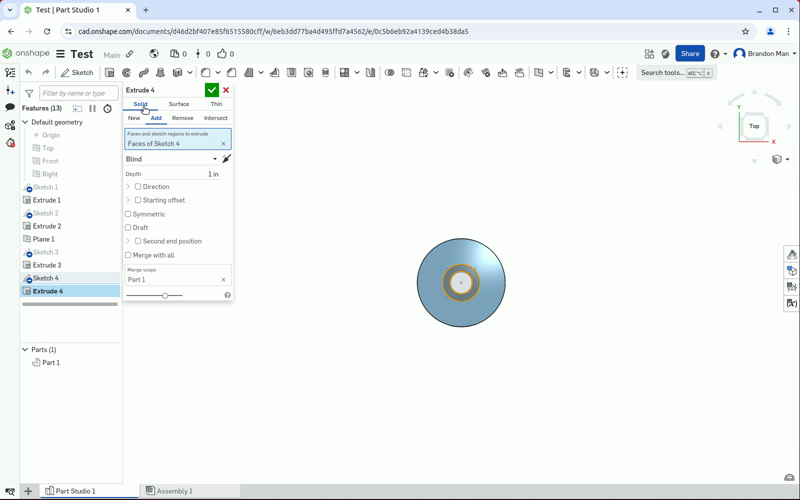
click(143, 106)
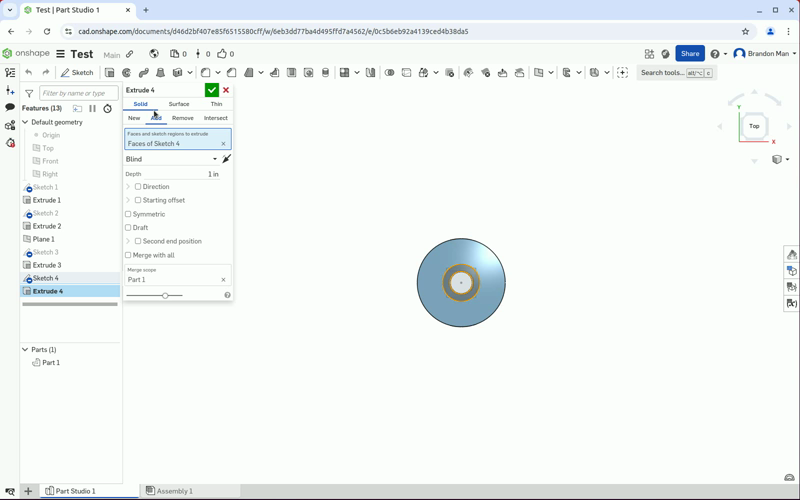
mouse_move(186, 120)
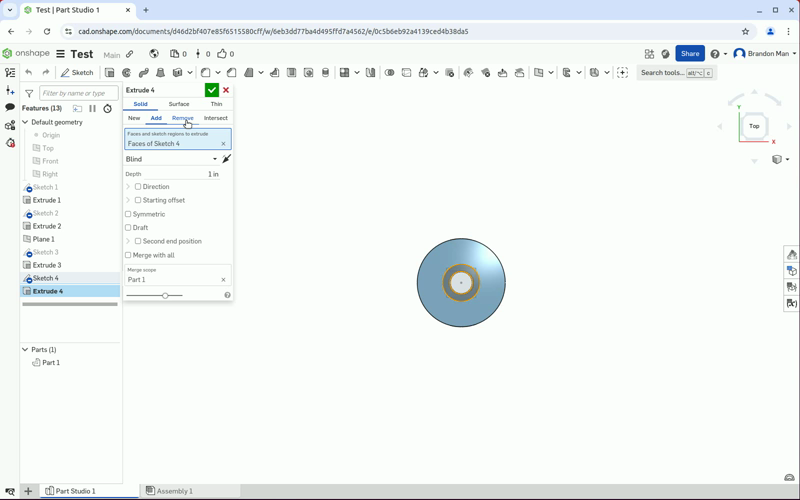
click(186, 120)
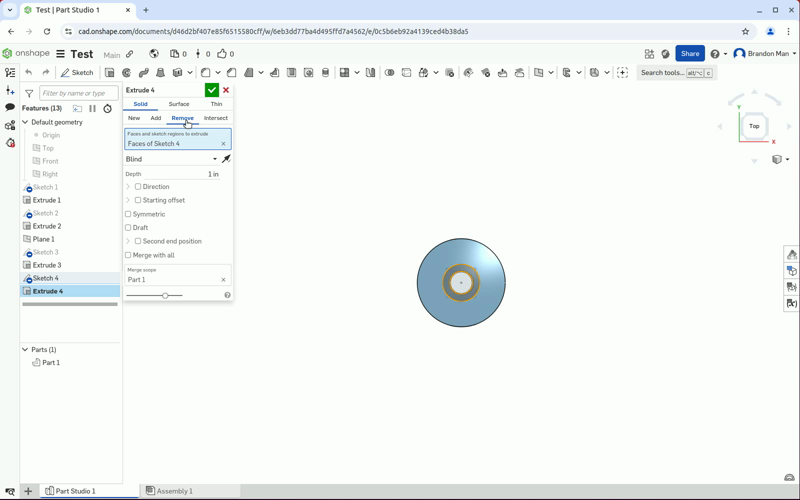
key(tab, 4)
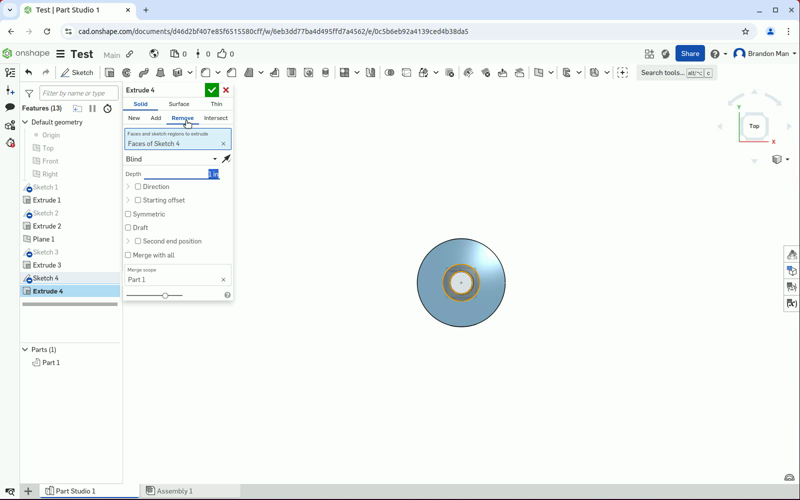
text(11.795)
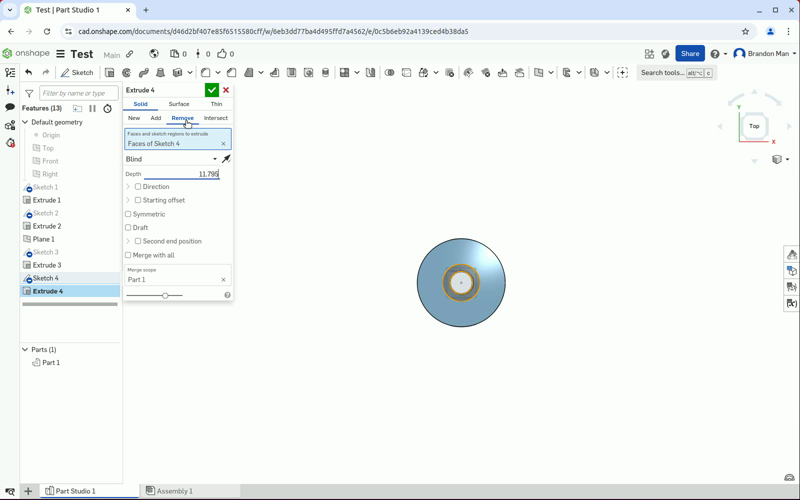
key(tab, 6)
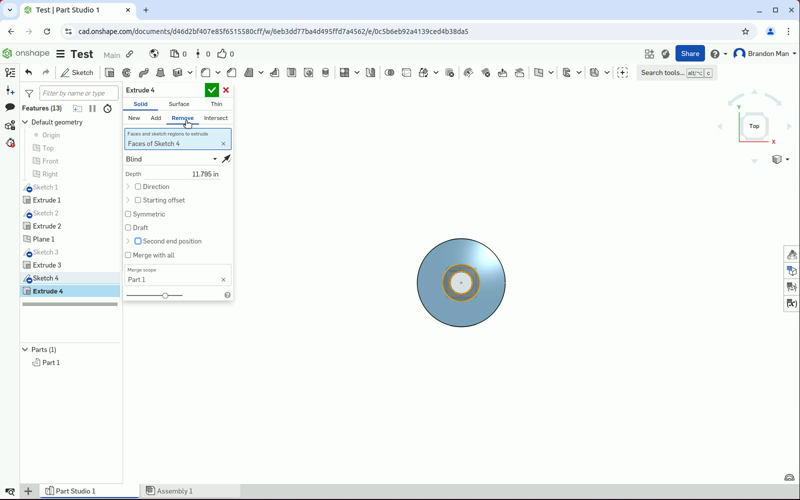
key(space)
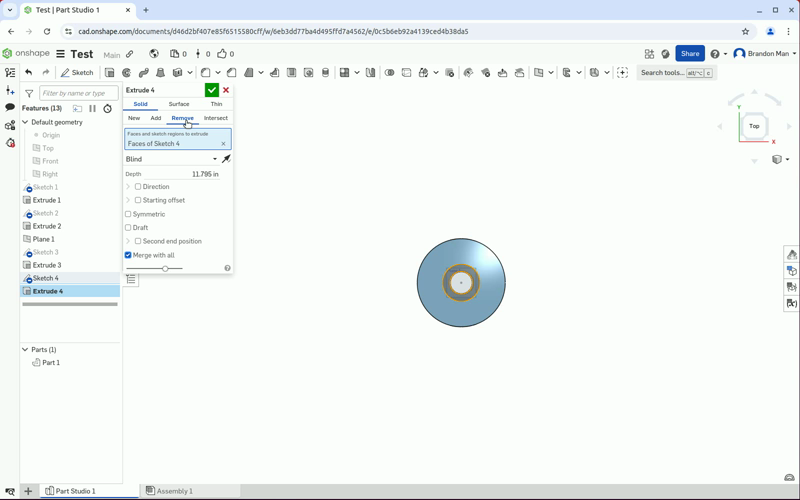
key(enter)
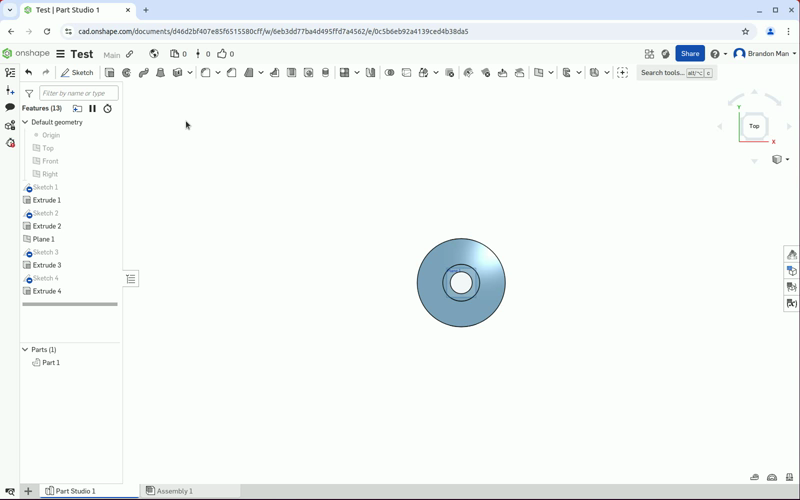
key(shift+h)
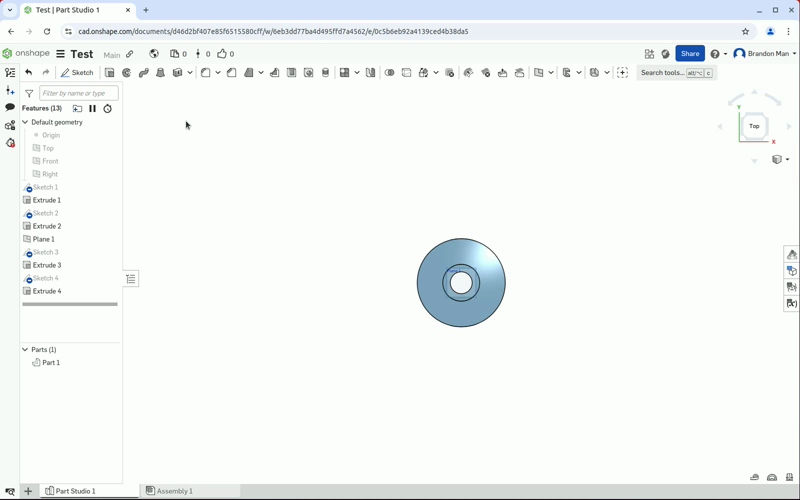
key(shift+h)
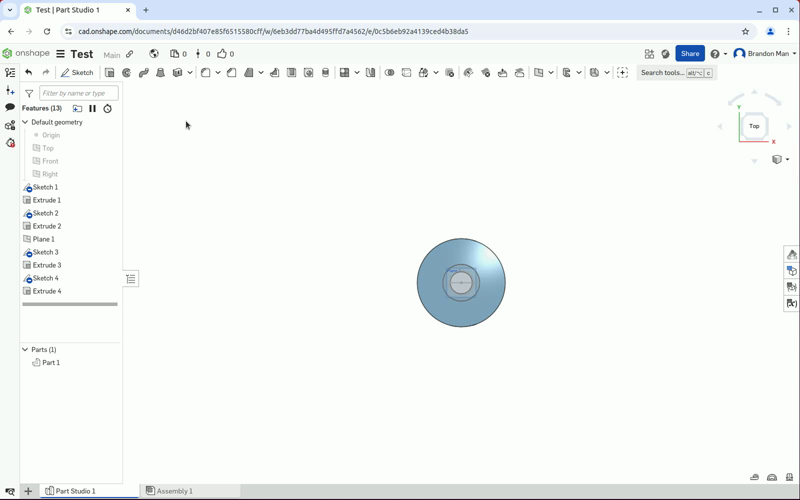
key(shift+7)
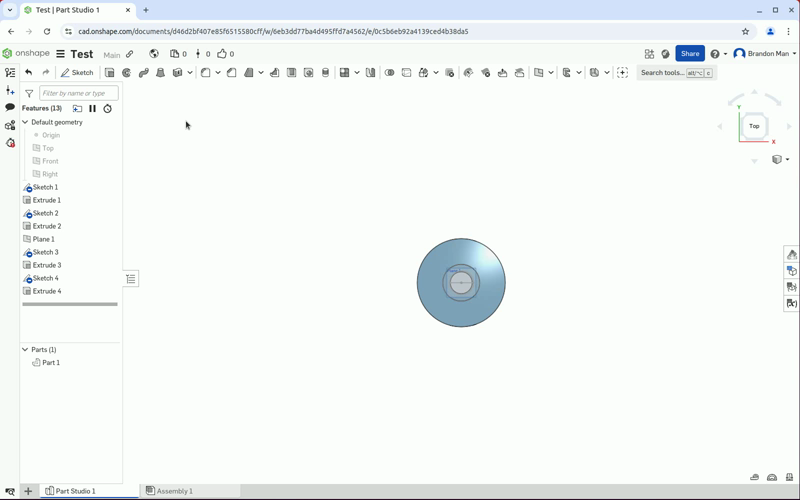
key(up, 3)
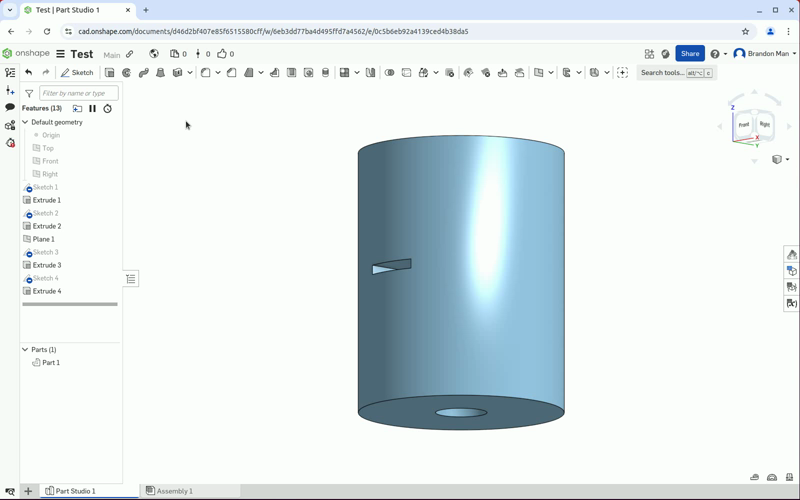
key(left, 3)
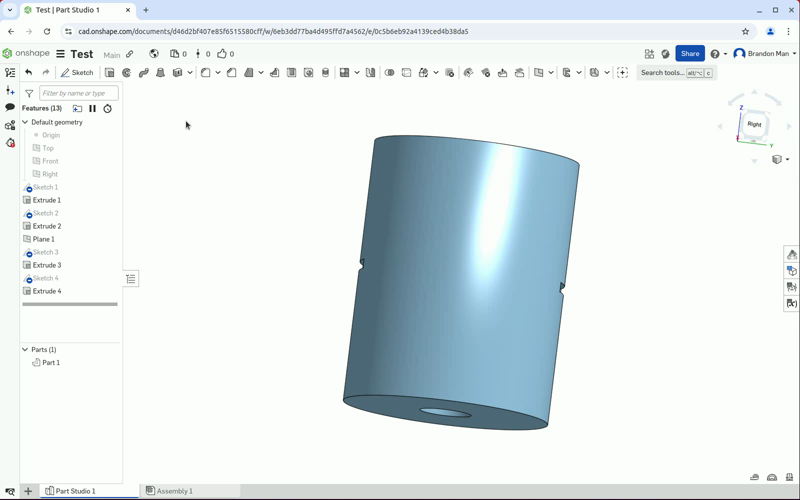
key(right, 3)
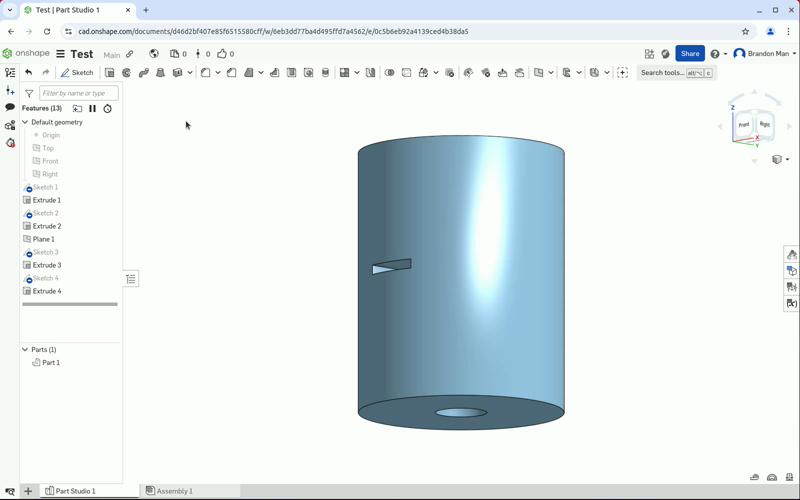
key(down, 3)
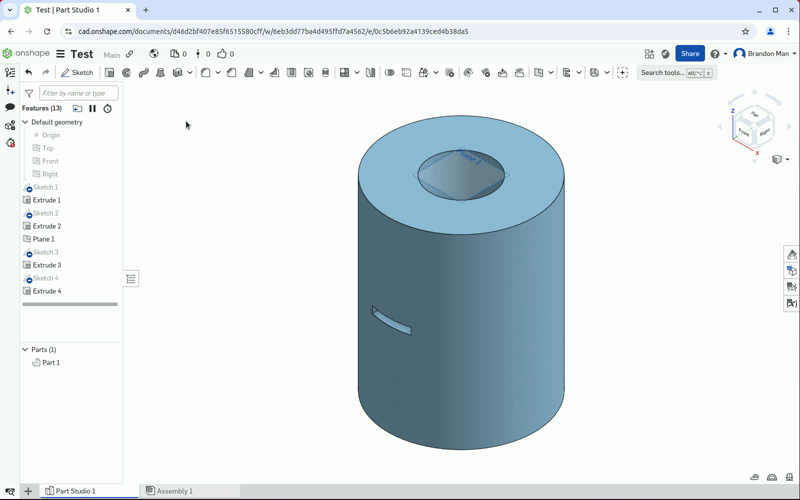
mouse_move(73, 189)
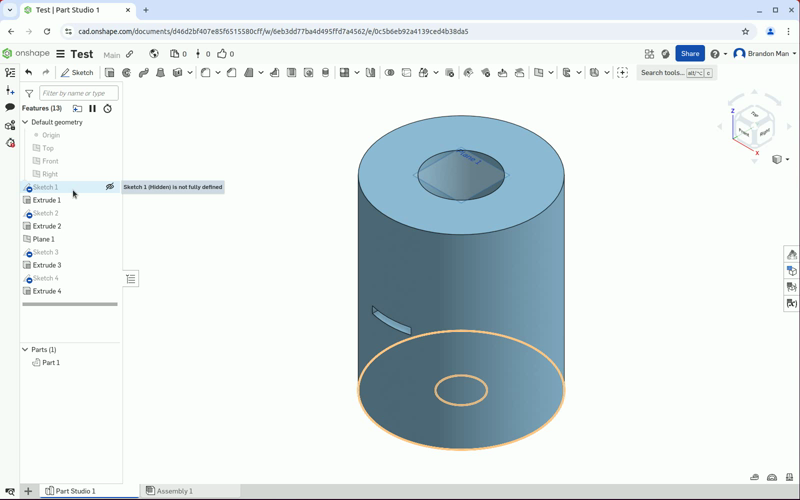
click(73, 189)